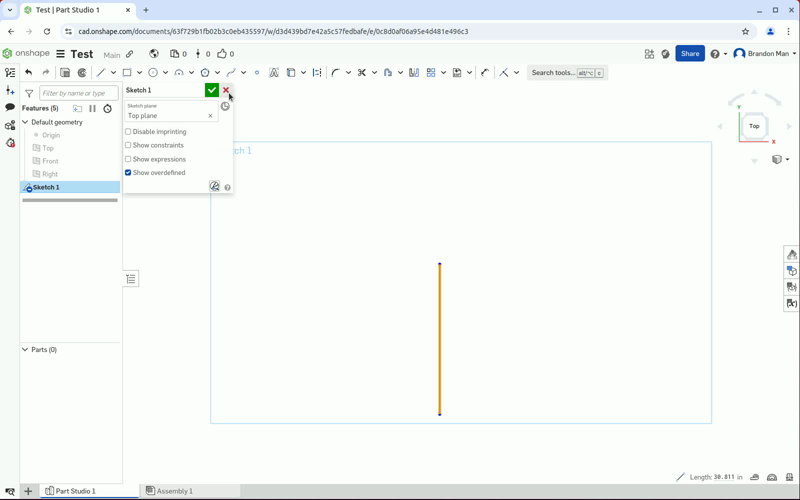
key(shift+h)
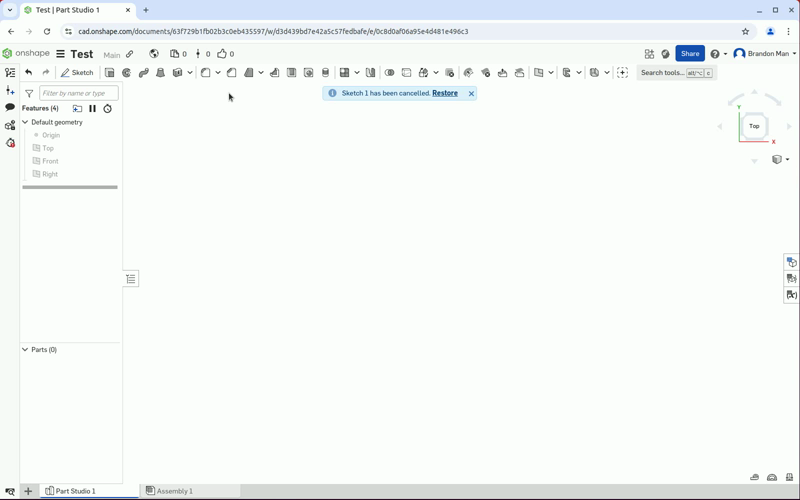
mouse_move(73, 352)
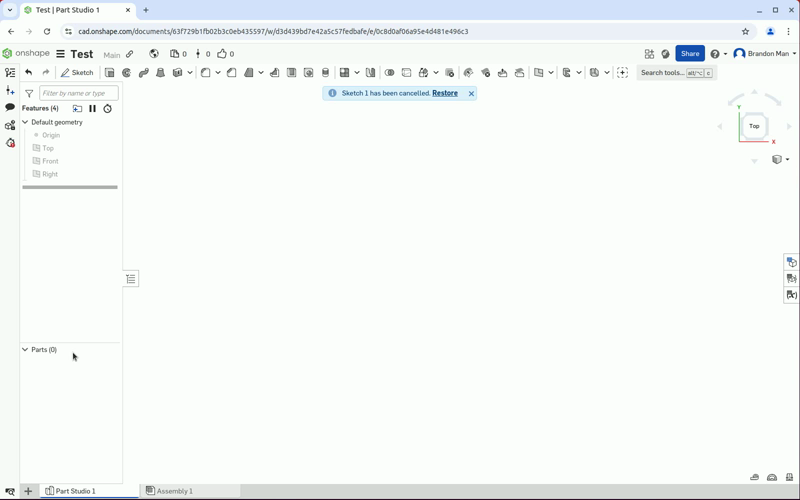
key(y)
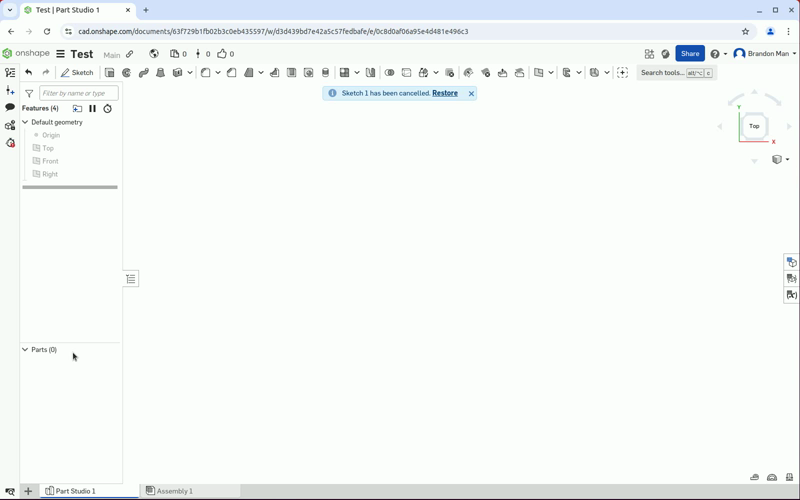
key(shift+p)
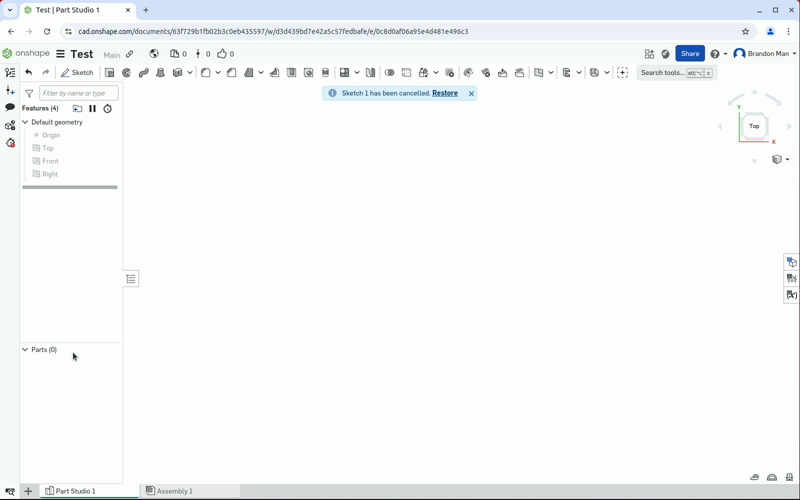
key(space)
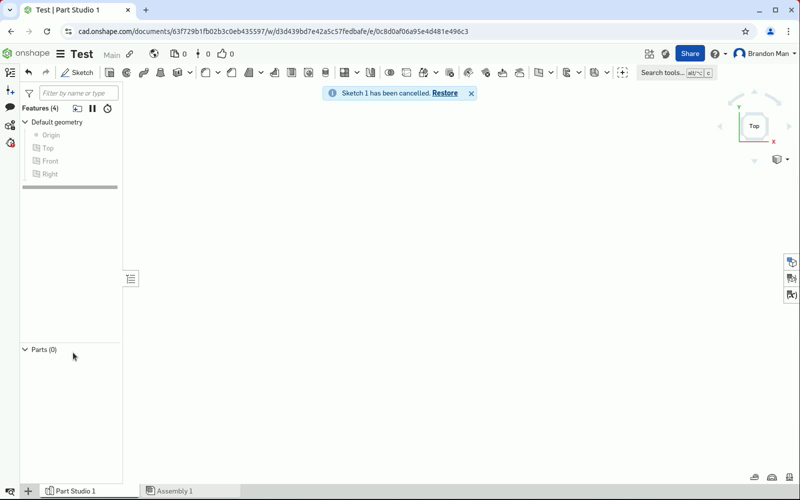
key_down(shift)
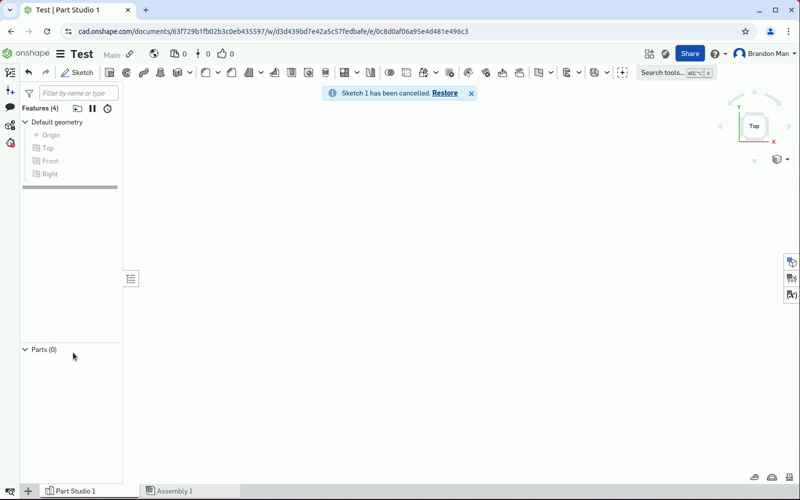
key(up)
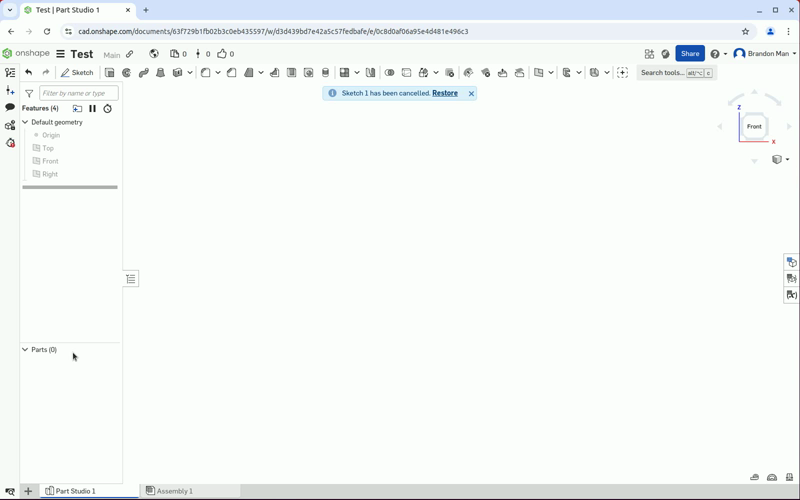
key_up(shift)
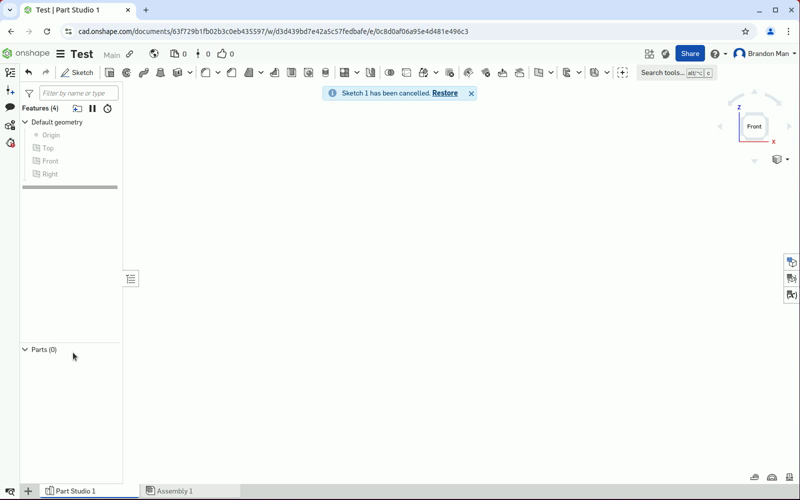
mouse_move(73, 352)
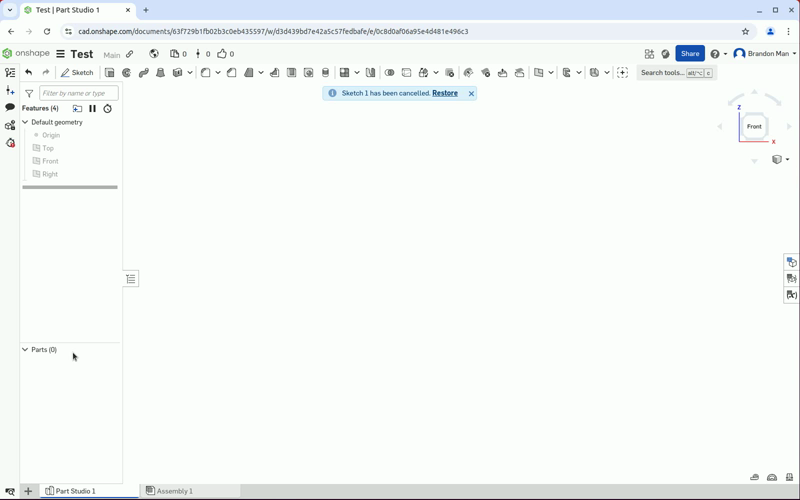
key(shift+y)
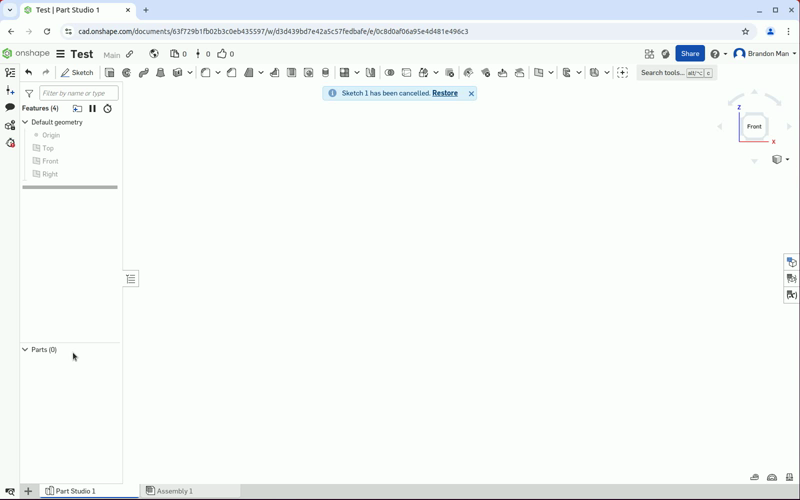
key(shift+s)
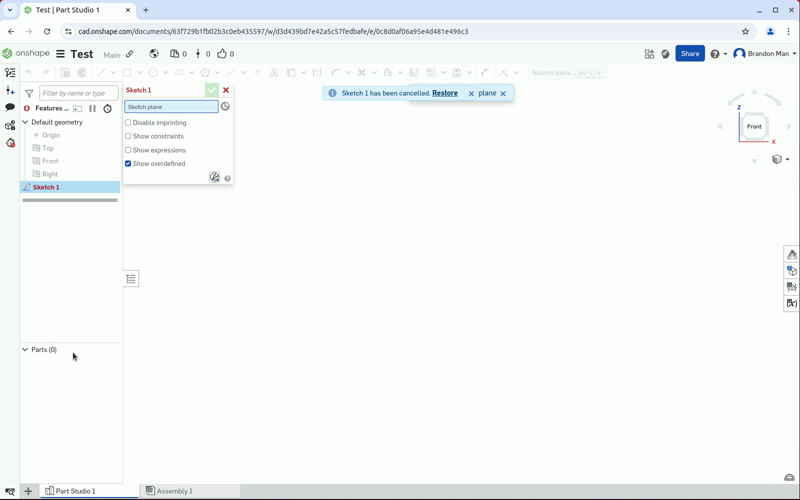
mouse_move(73, 163)
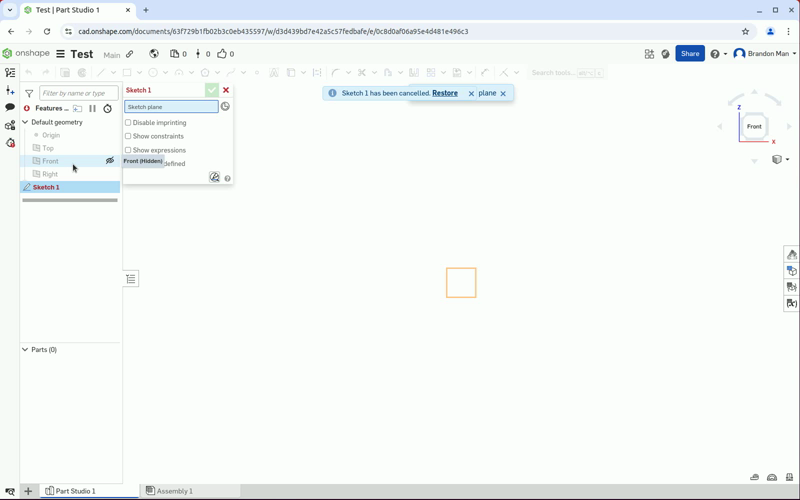
click(73, 163)
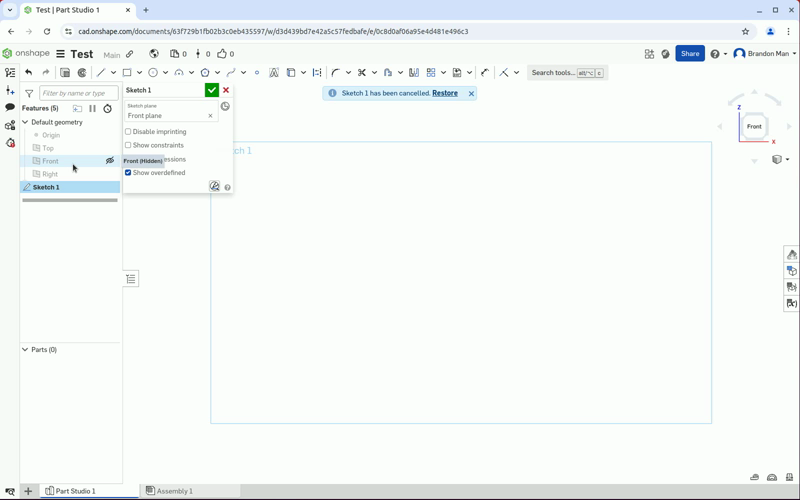
mouse_move(73, 352)
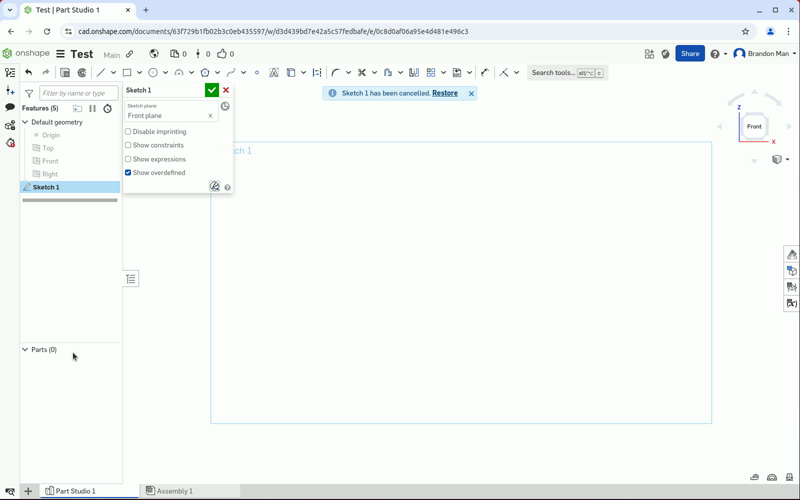
key(y)
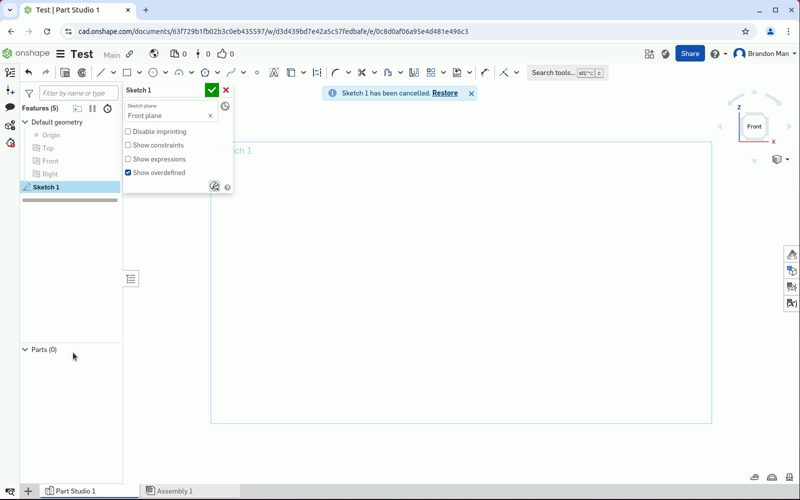
key(a)
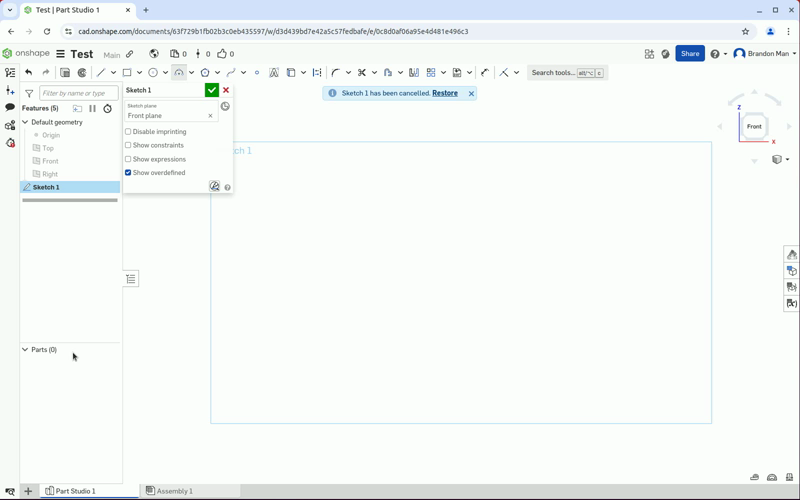
key_down(shift)
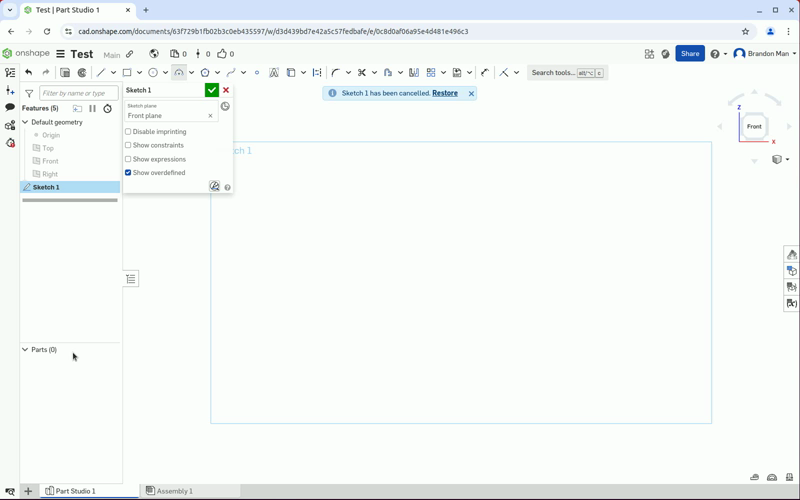
mouse_move(548, 305)
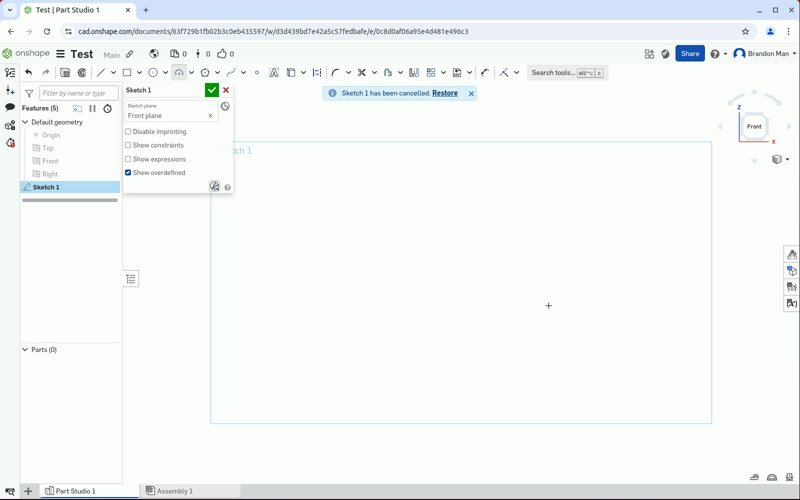
click(548, 305)
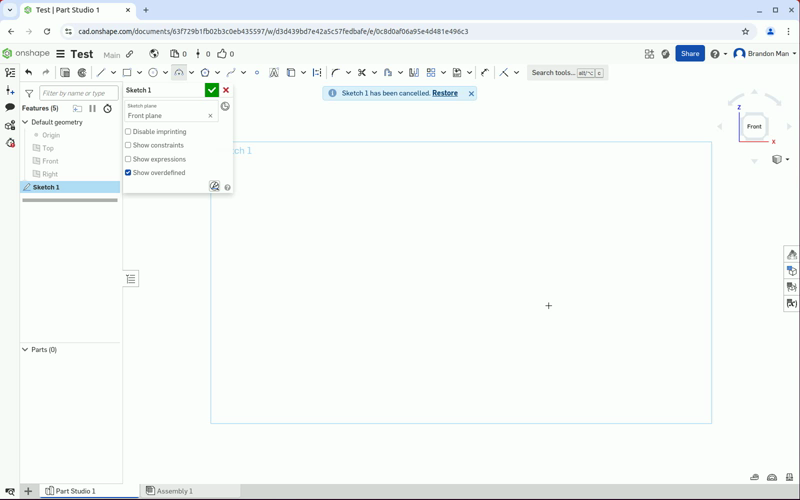
key_up(shift)
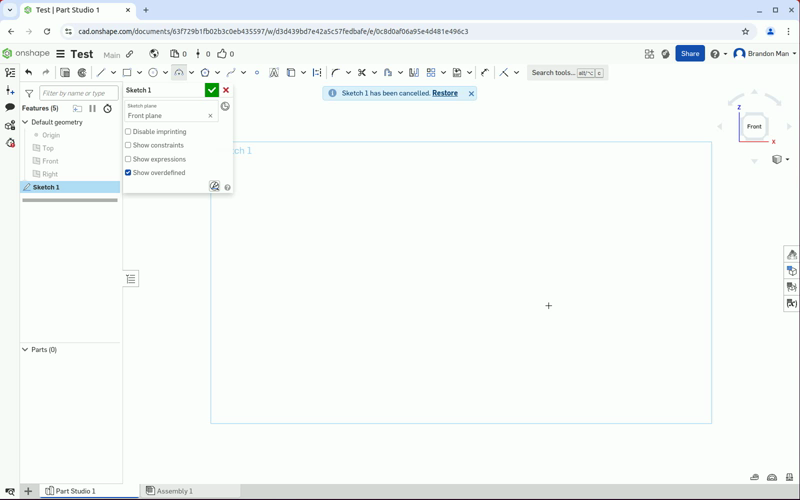
key_down(shift)
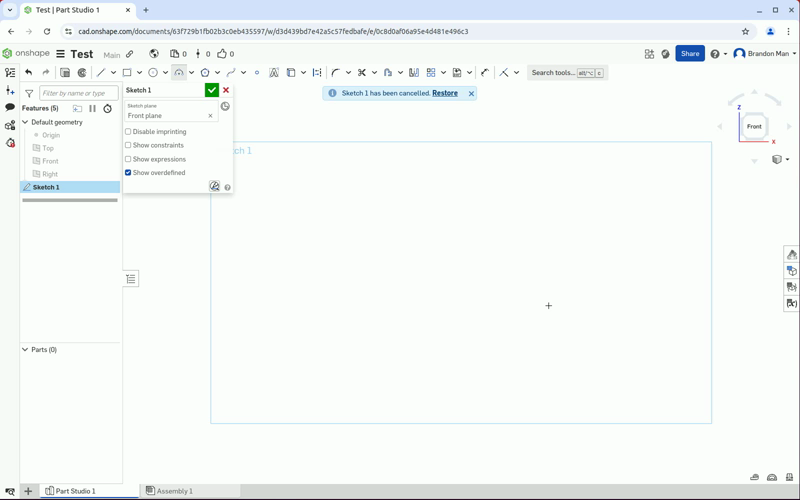
mouse_move(570, 302)
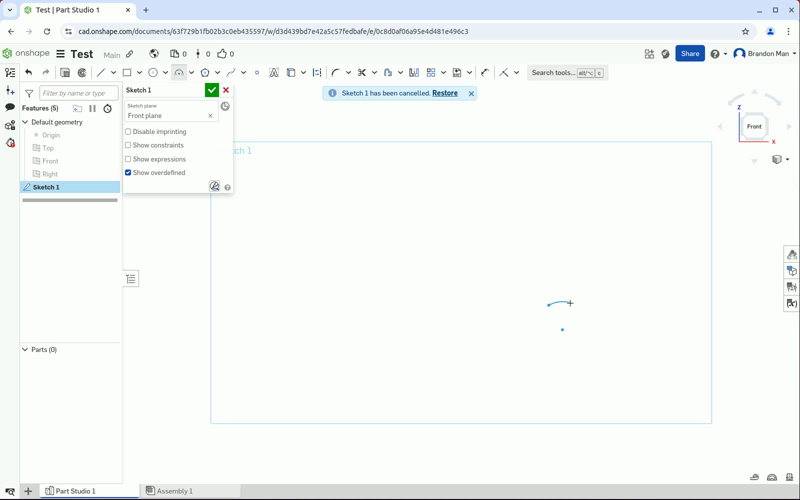
click(570, 302)
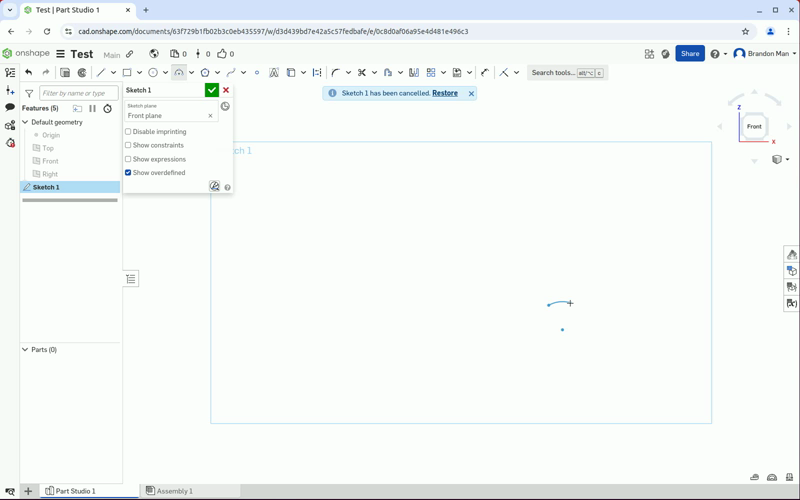
mouse_move(559, 304)
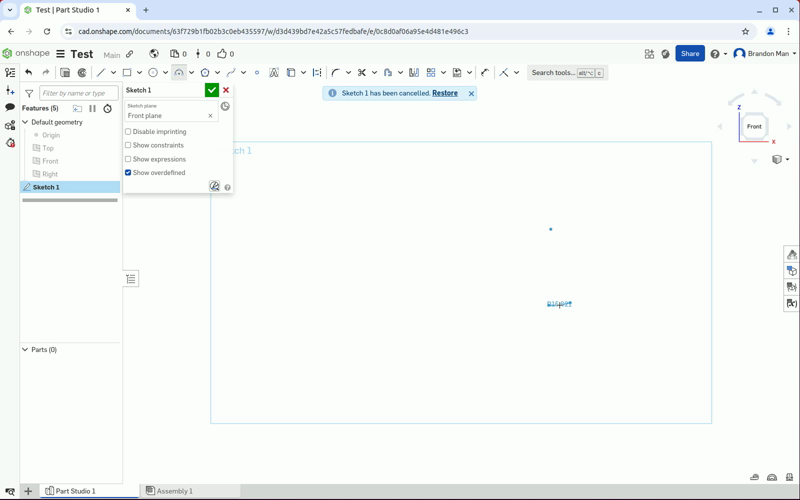
click(559, 304)
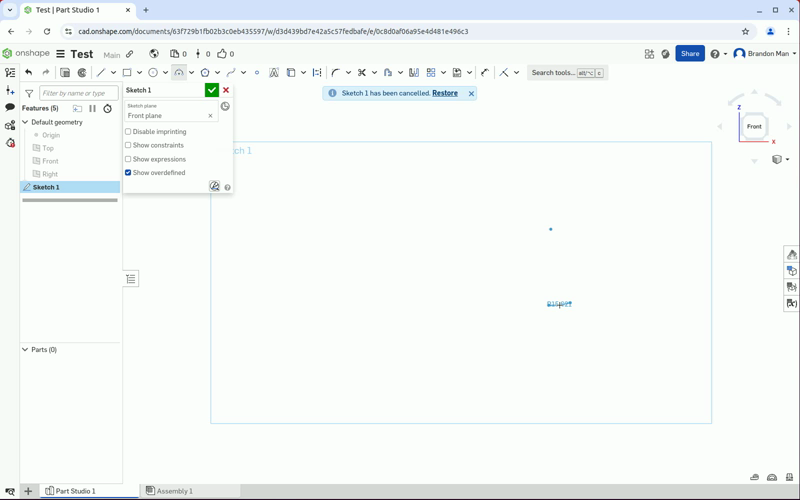
key_up(shift)
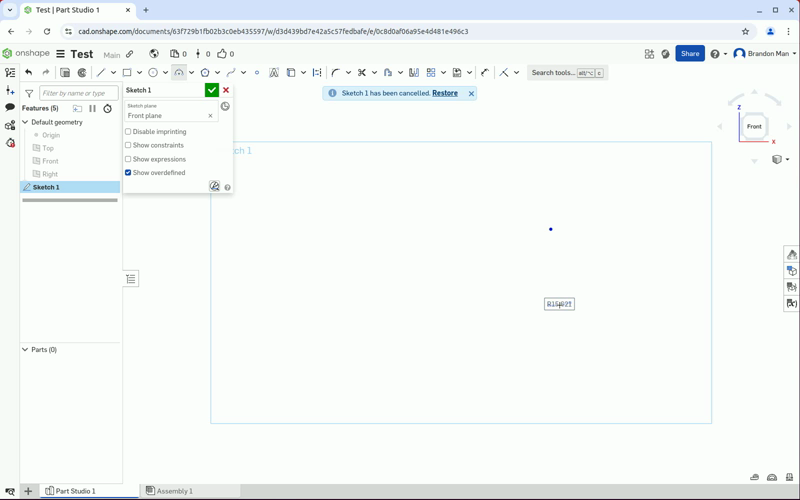
mouse_move(570, 302)
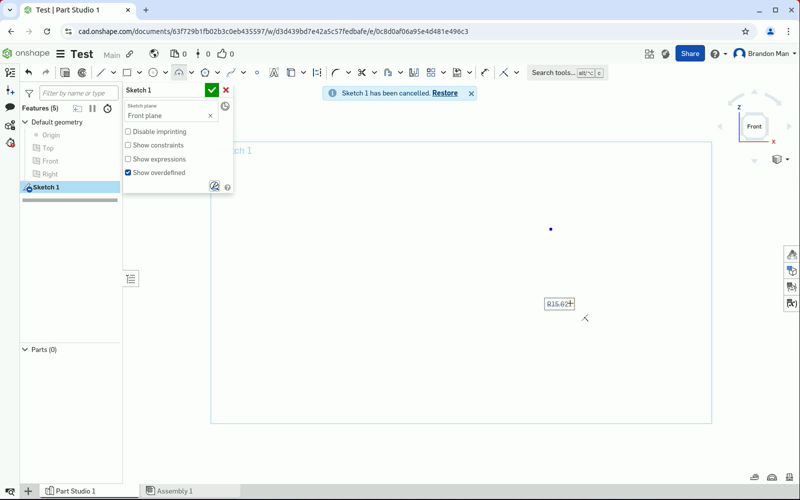
click(570, 302)
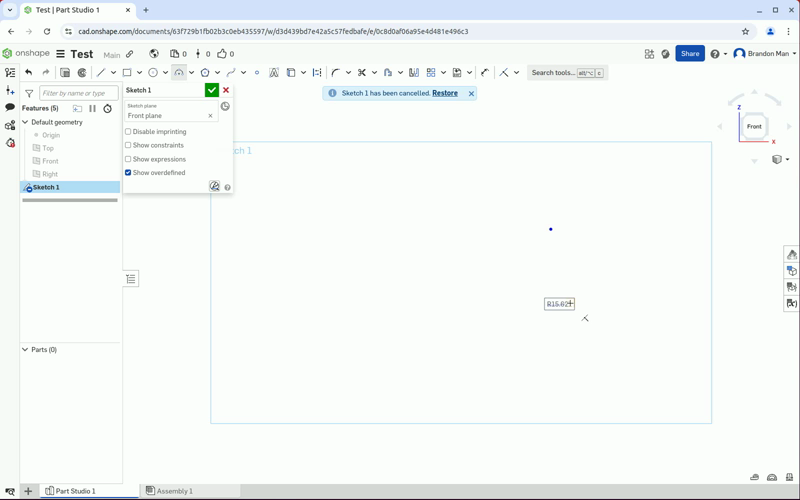
key_down(shift)
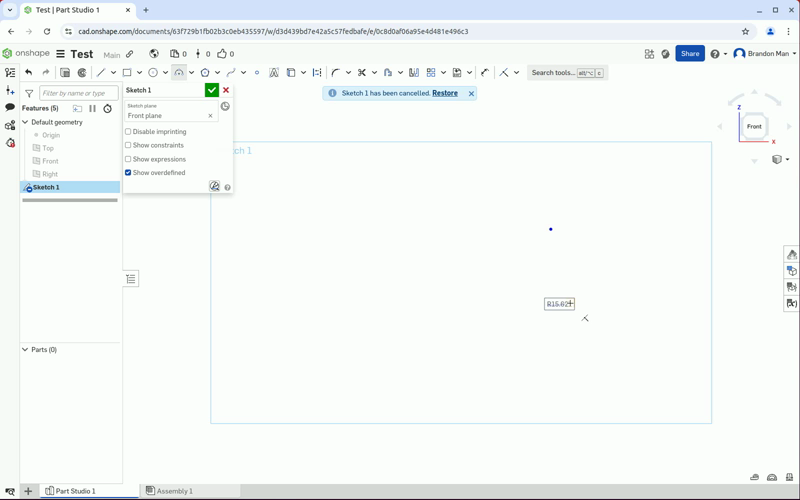
mouse_move(574, 289)
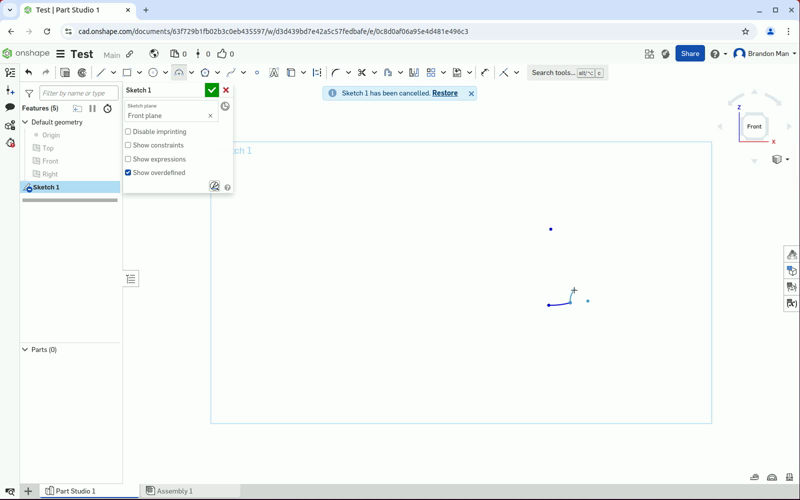
click(574, 289)
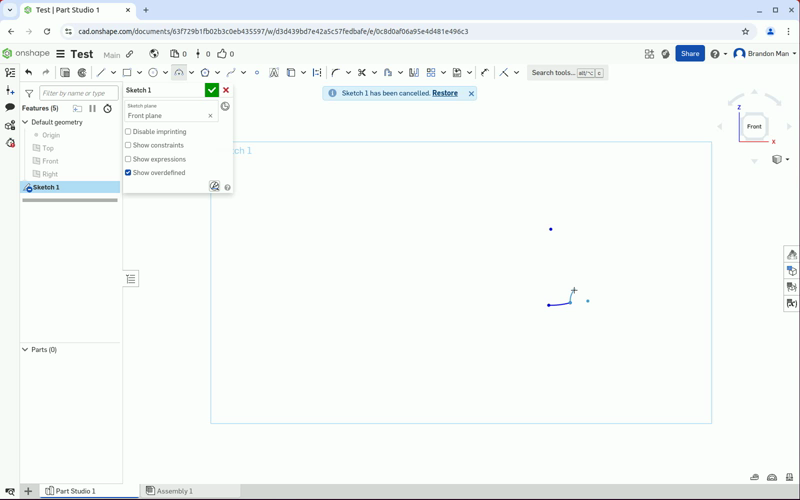
mouse_move(573, 296)
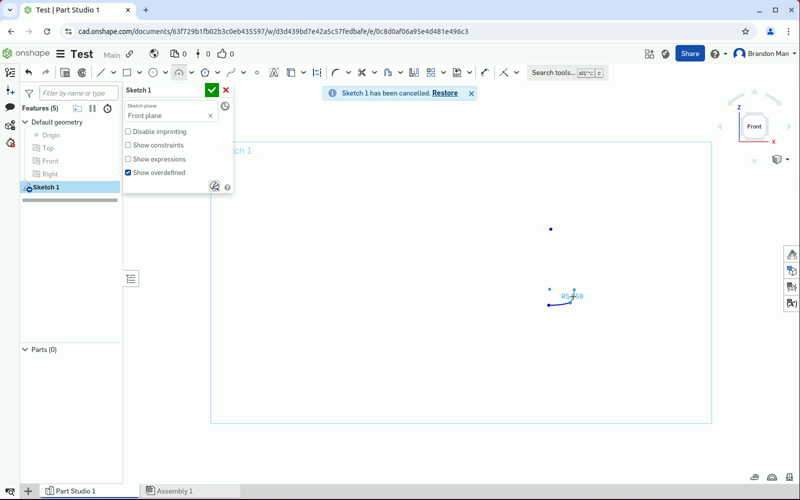
click(573, 296)
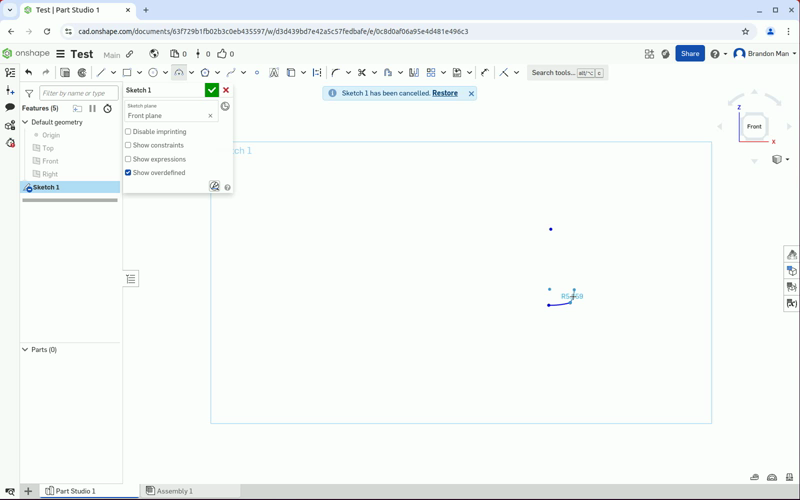
key_up(shift)
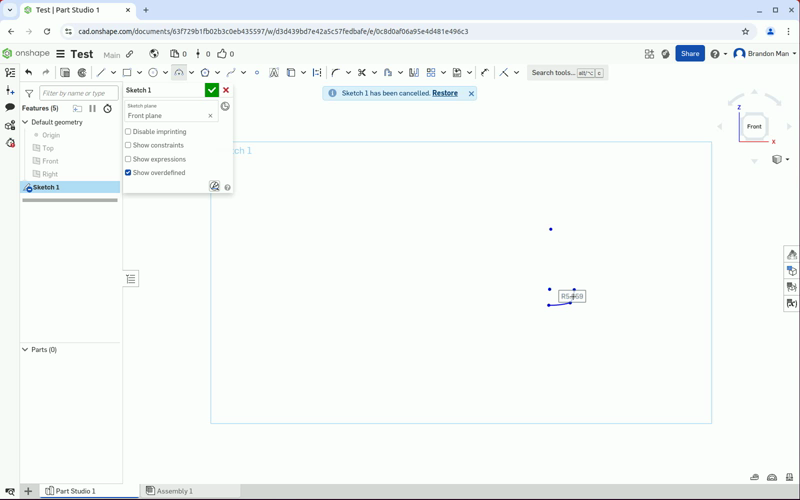
key(esc)
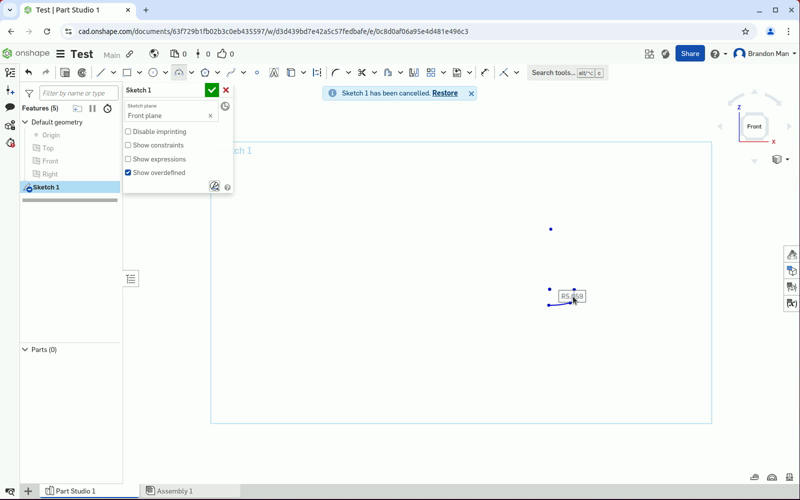
key(l)
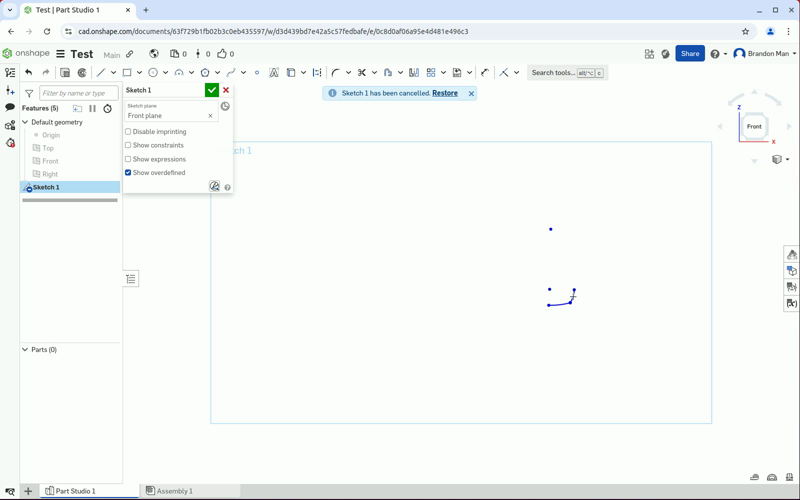
mouse_move(574, 289)
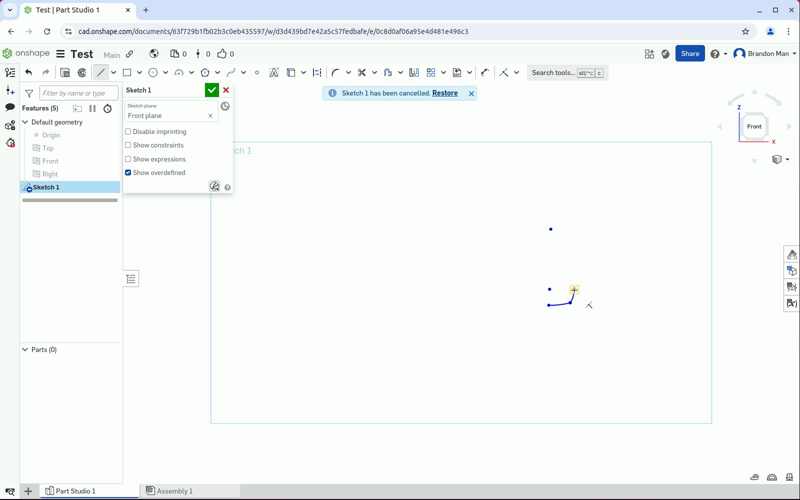
click(574, 289)
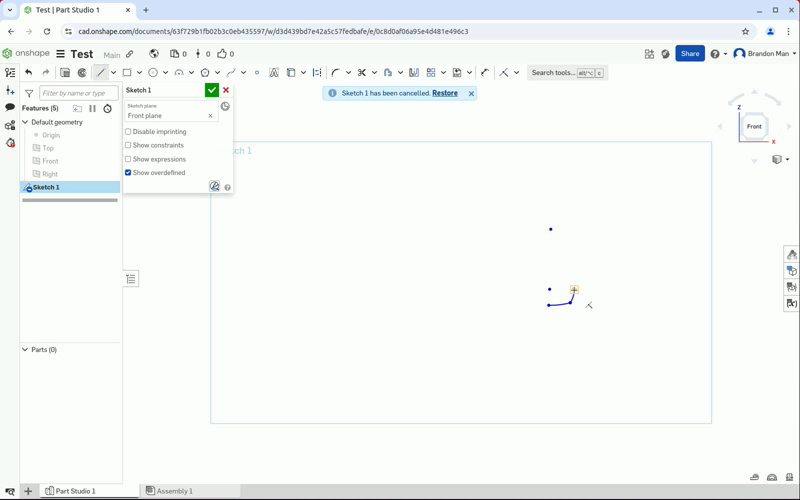
key_down(shift)
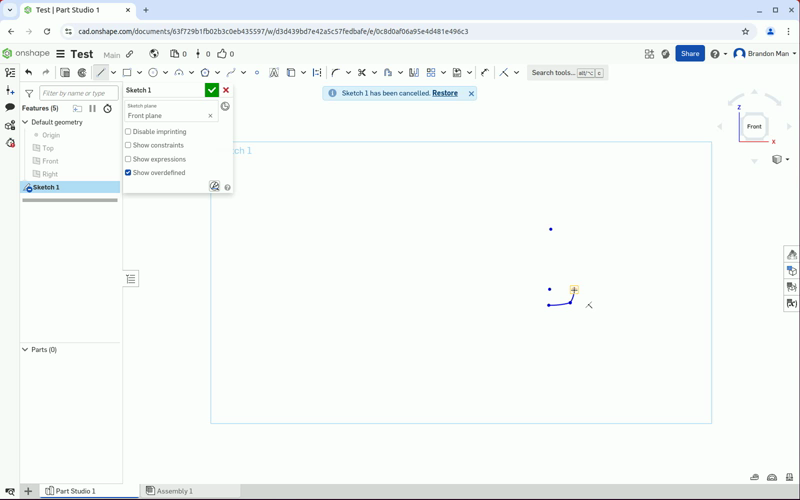
mouse_move(589, 289)
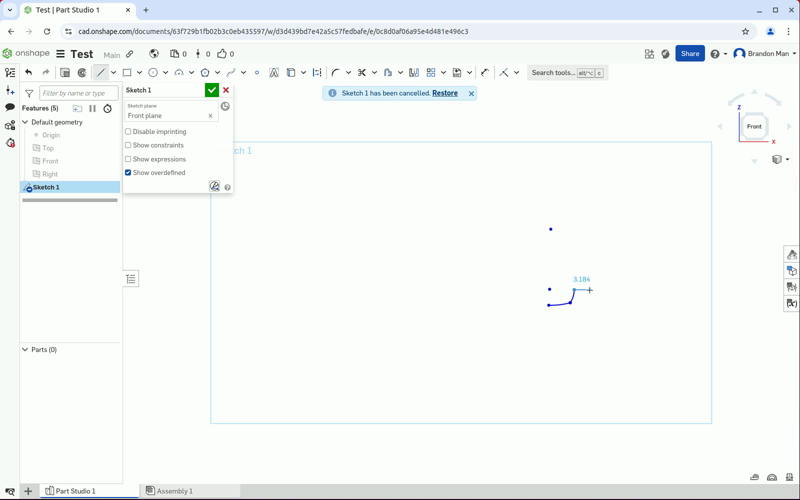
mouse_move(574, 282)
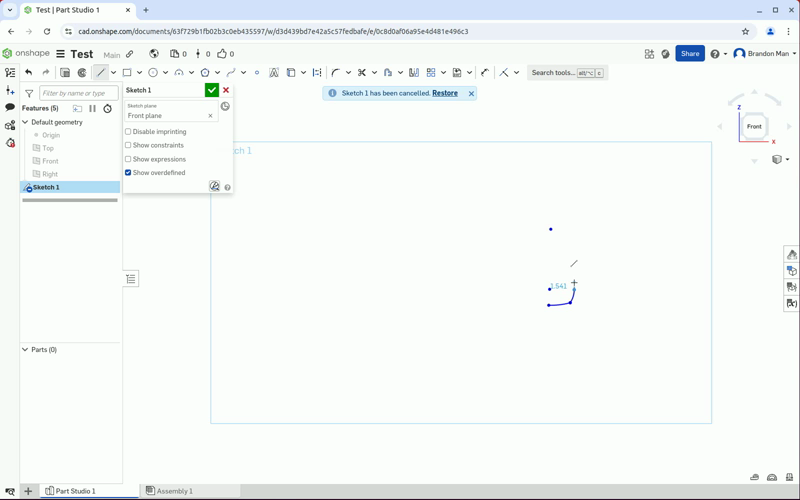
scroll(6)
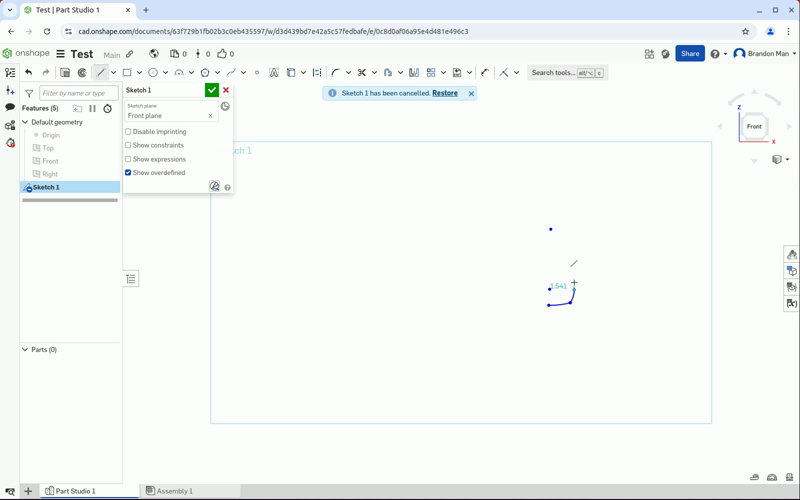
scroll(6)
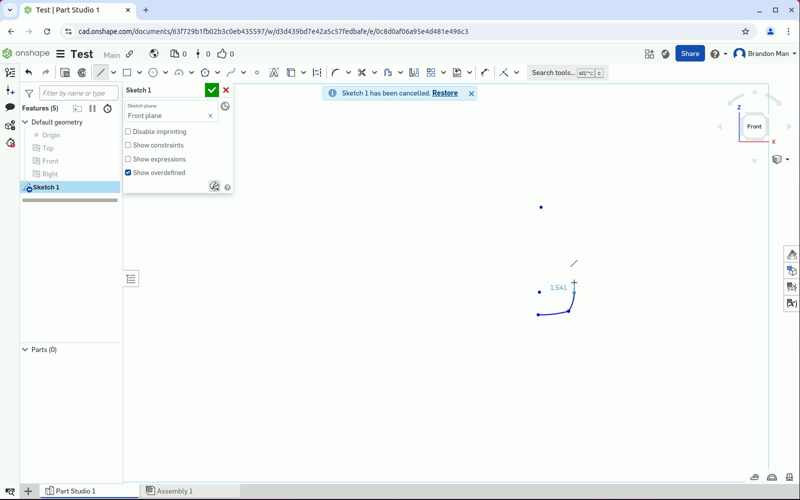
scroll(6)
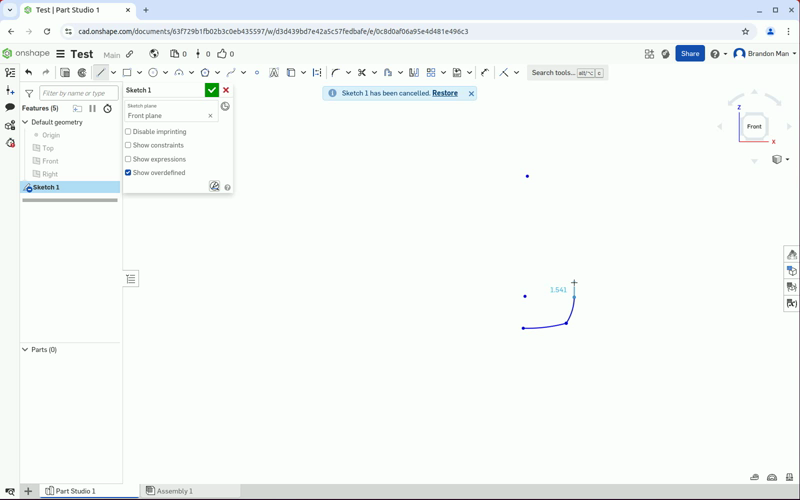
scroll(6)
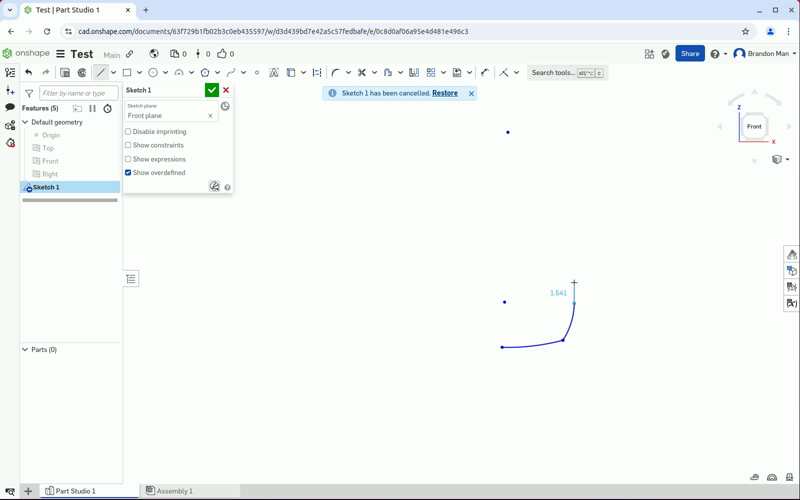
scroll(6)
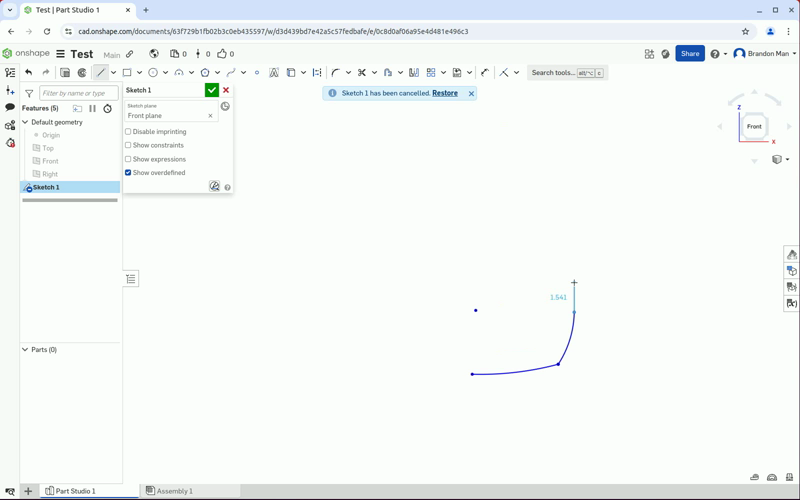
scroll(6)
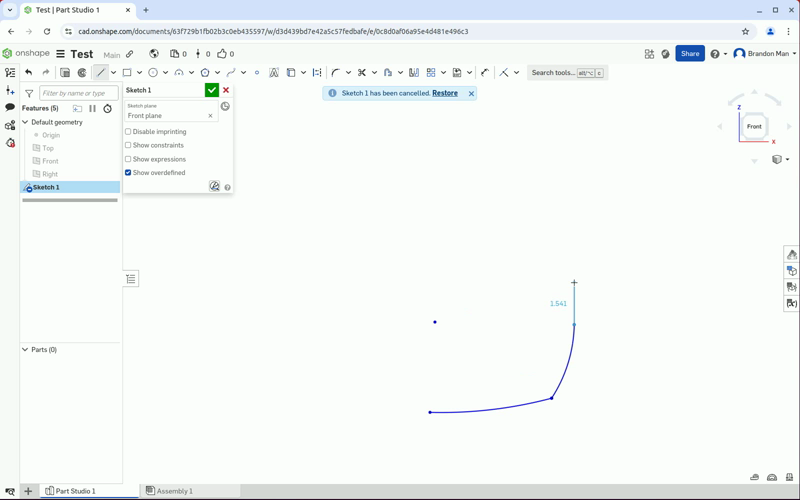
scroll(6)
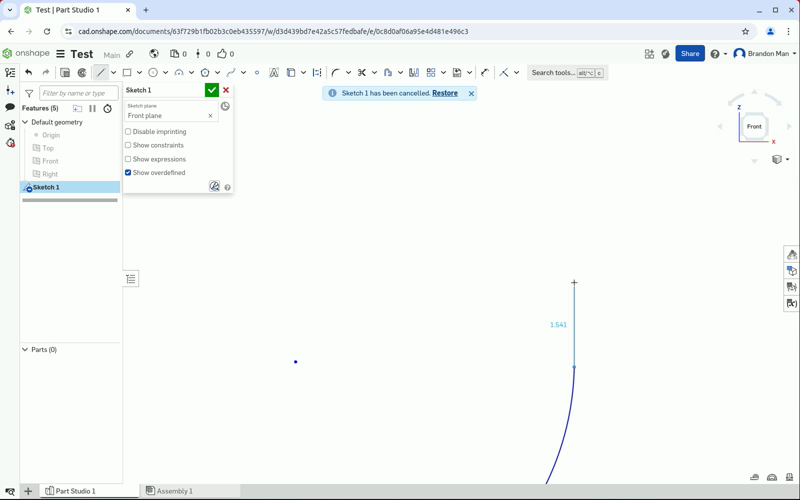
click(574, 282)
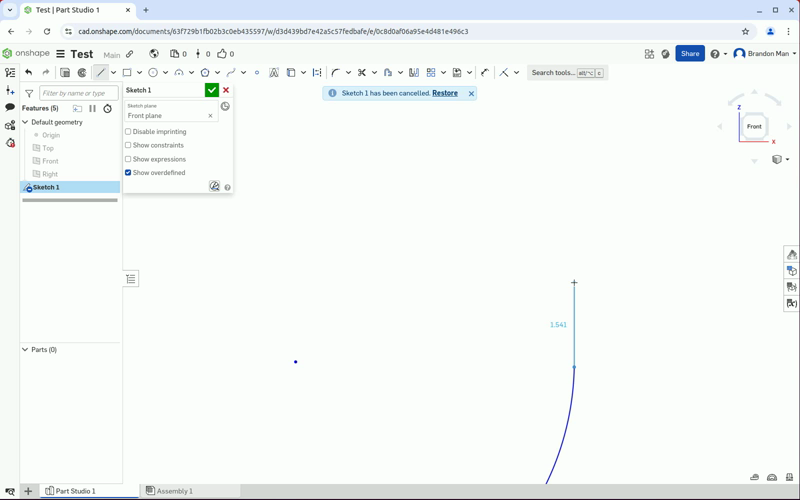
scroll(-6)
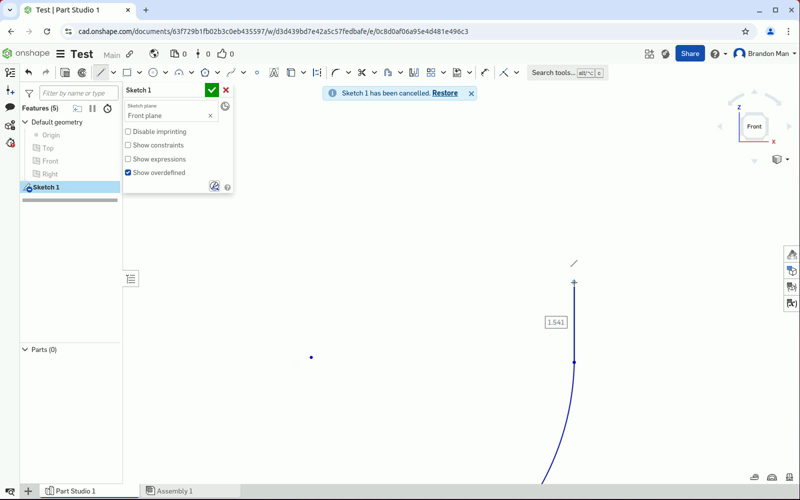
scroll(-6)
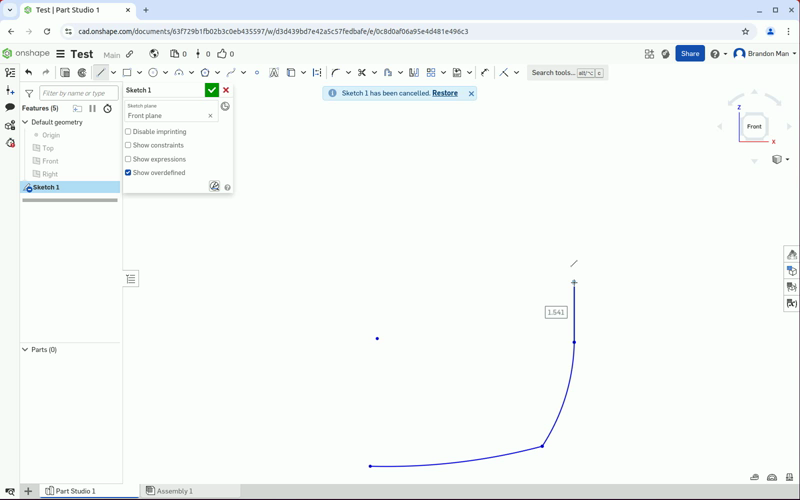
scroll(-6)
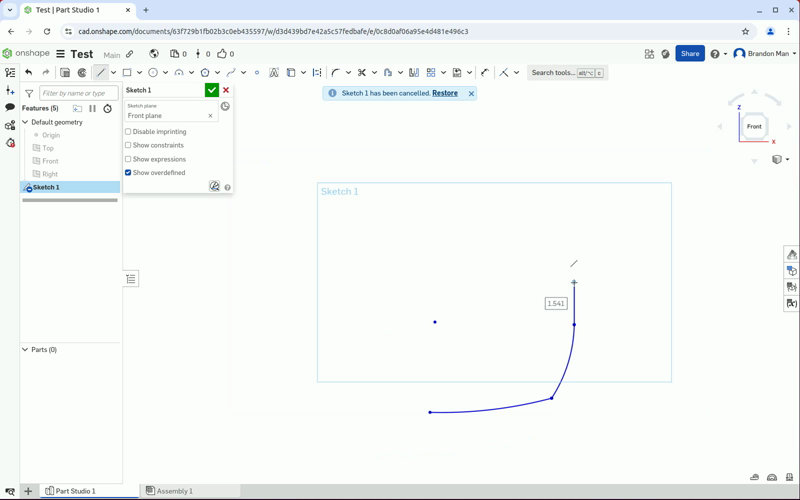
scroll(-6)
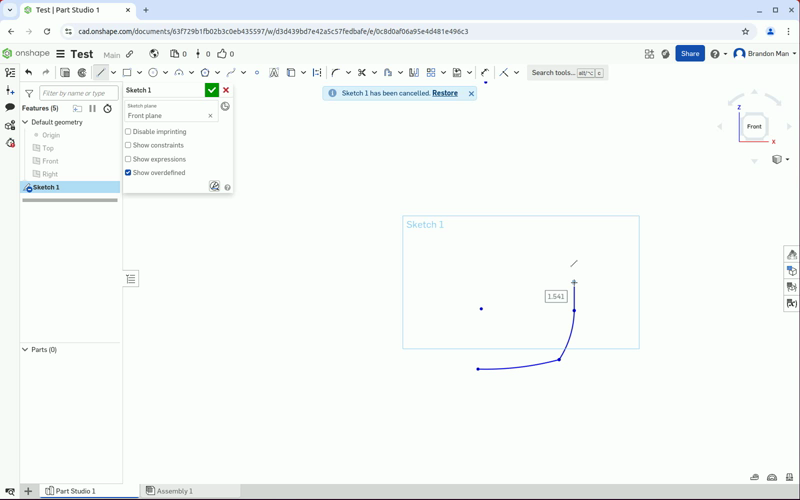
scroll(-6)
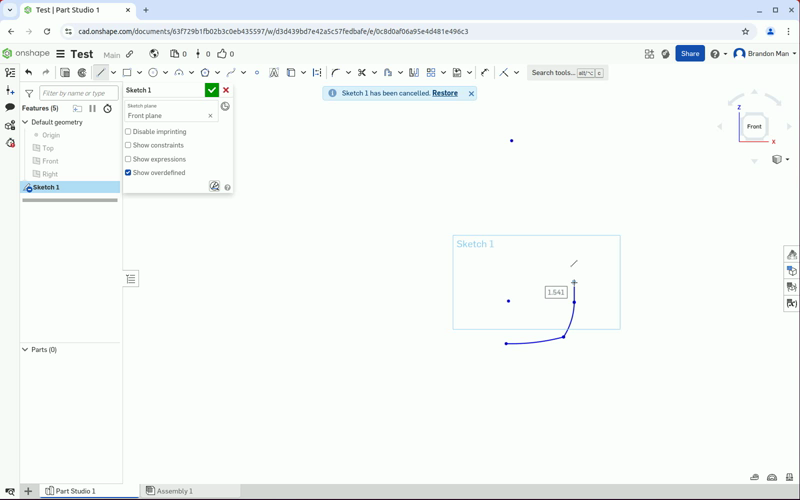
scroll(-6)
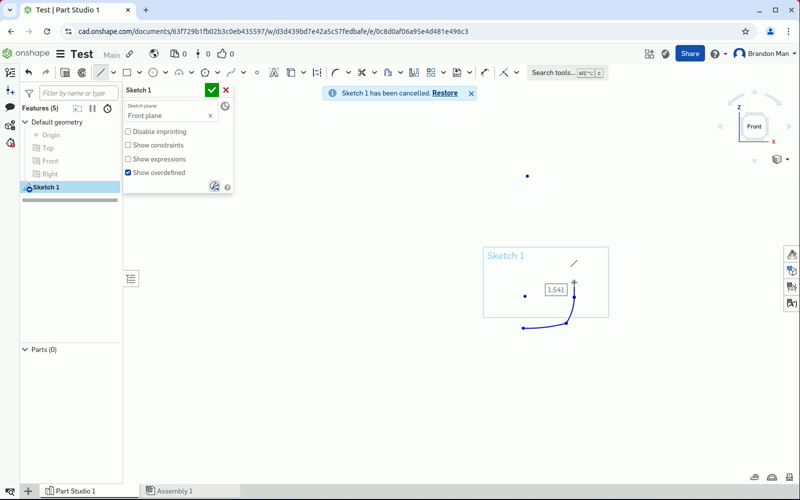
scroll(-6)
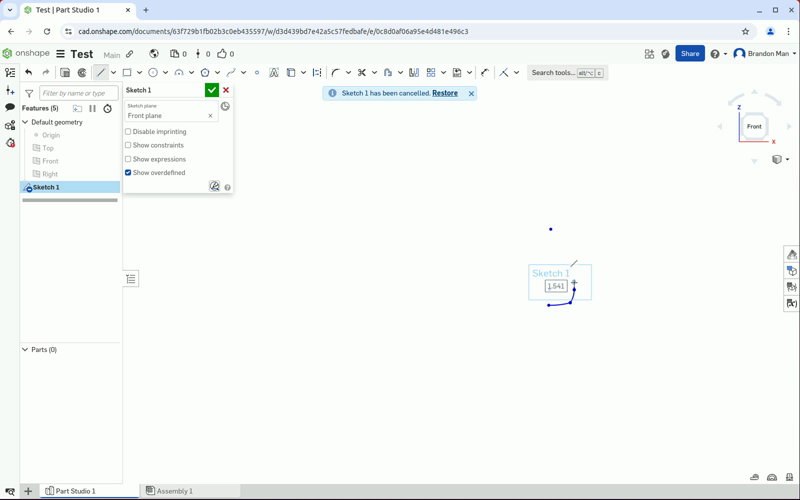
key_up(shift)
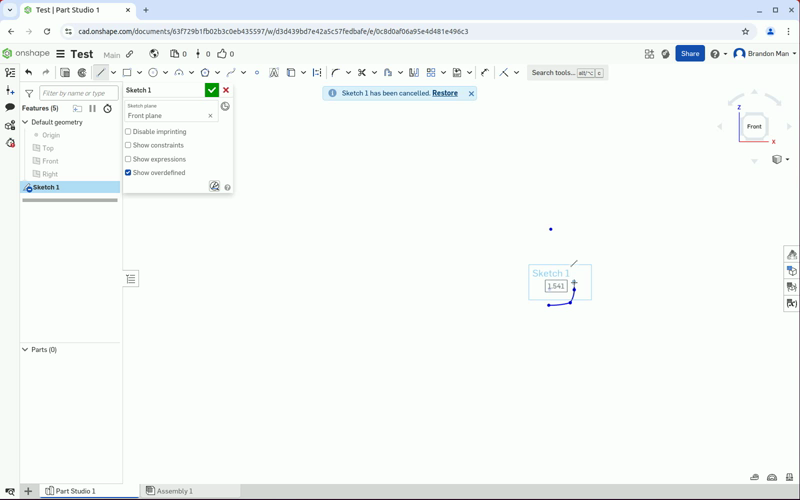
key_down(shift)
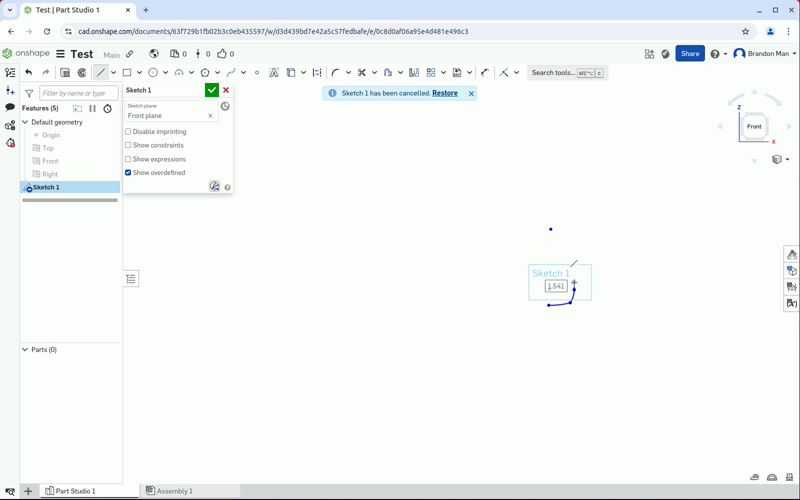
mouse_move(589, 282)
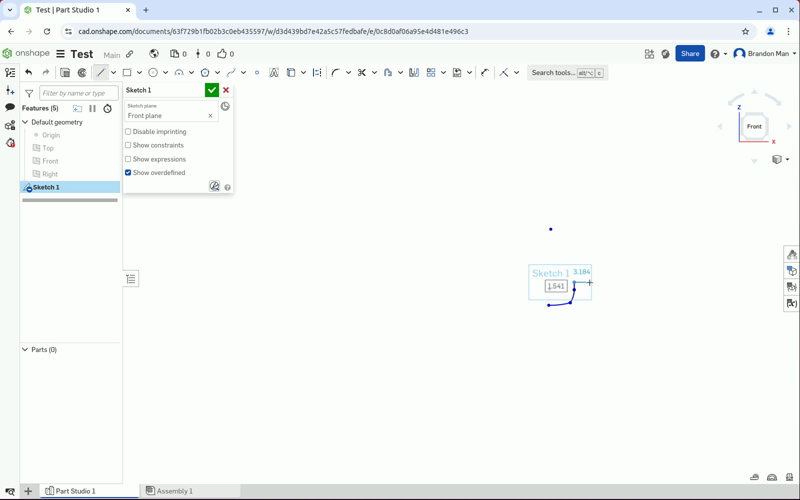
mouse_move(571, 282)
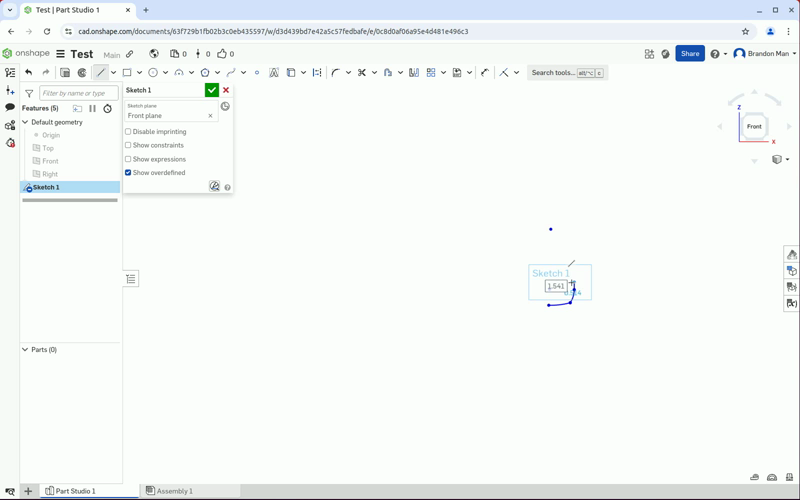
scroll(6)
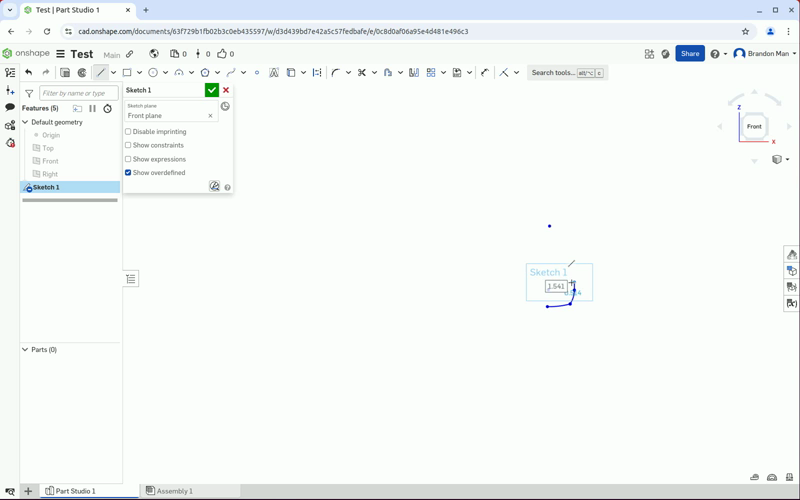
scroll(6)
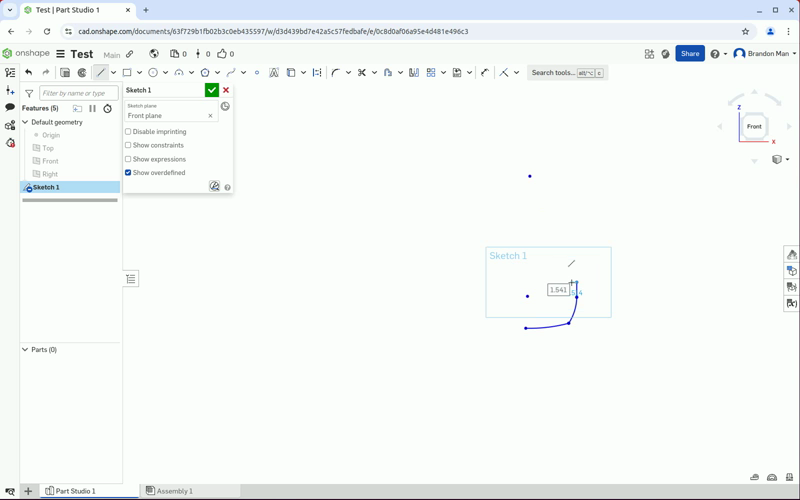
scroll(6)
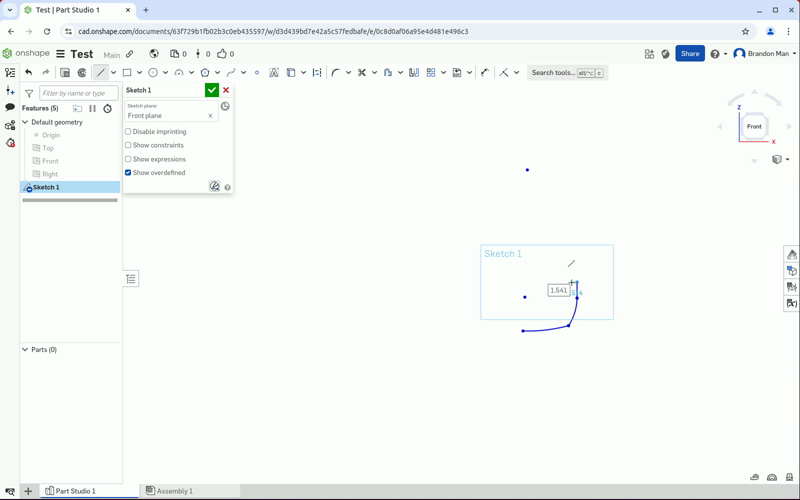
scroll(6)
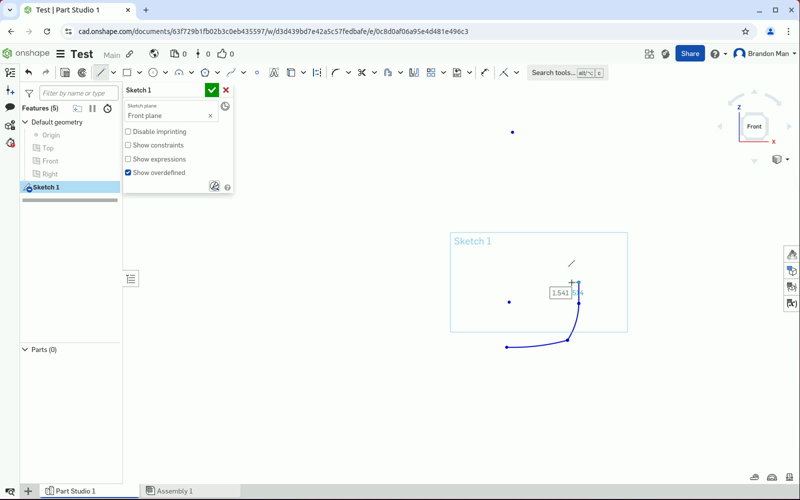
scroll(6)
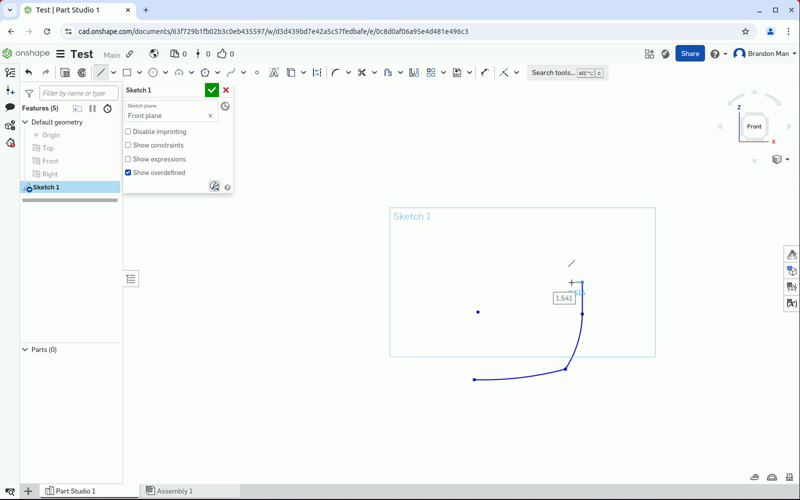
scroll(6)
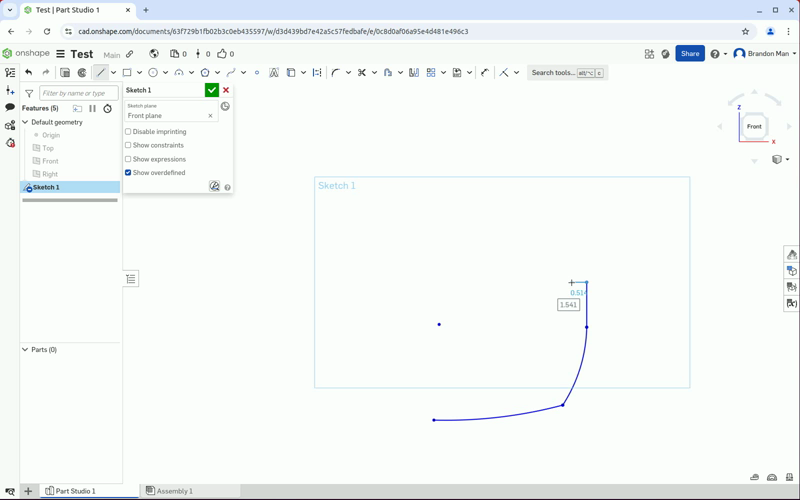
scroll(6)
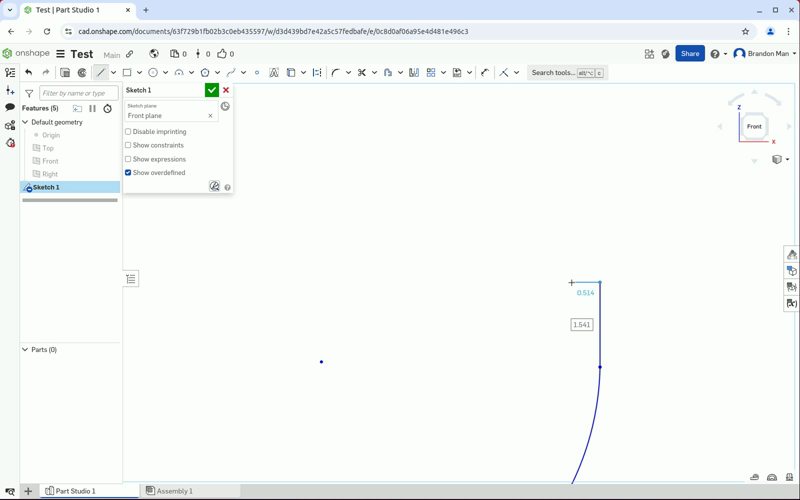
click(571, 282)
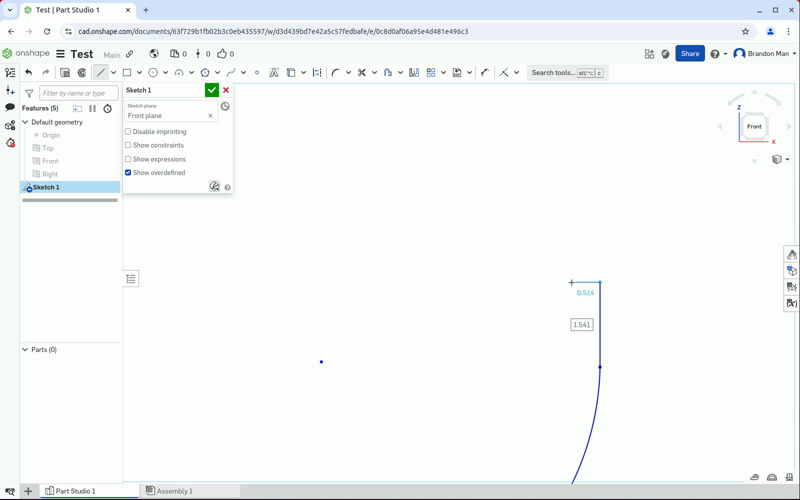
scroll(-6)
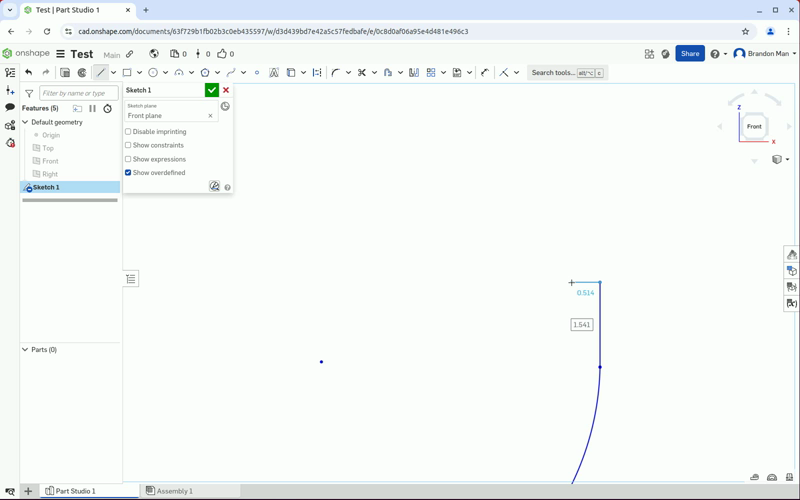
scroll(-6)
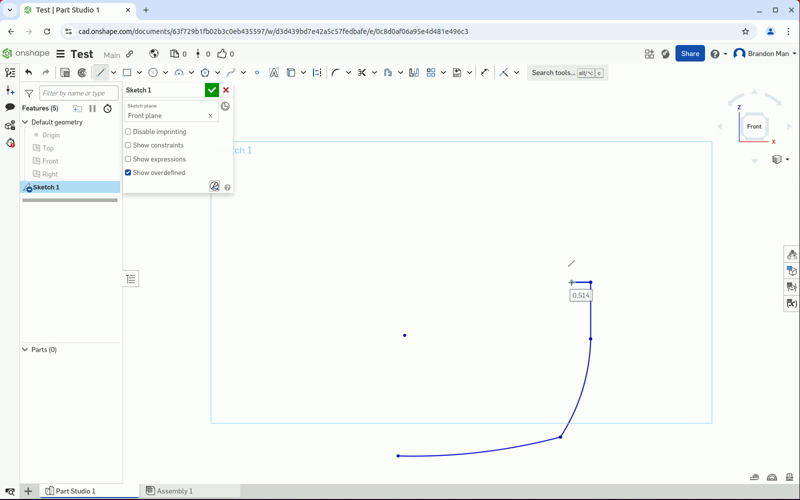
scroll(-6)
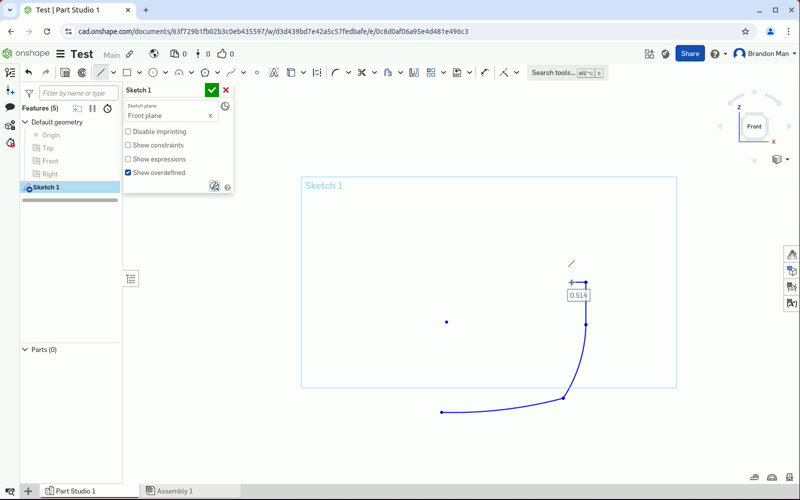
scroll(-6)
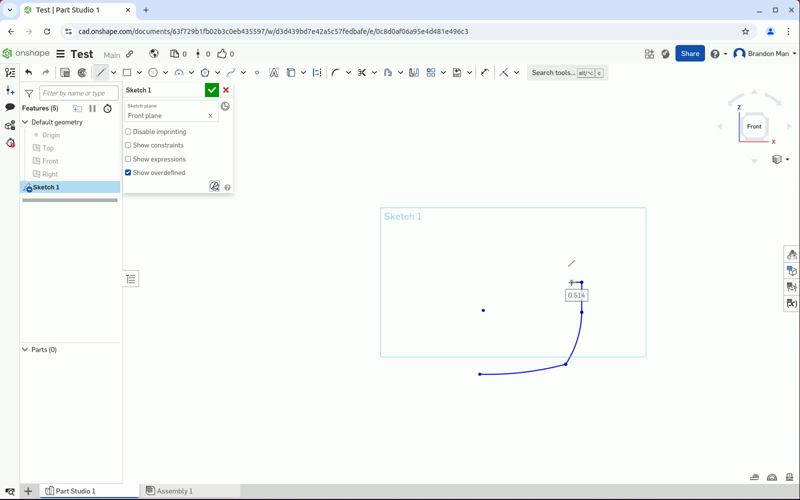
scroll(-6)
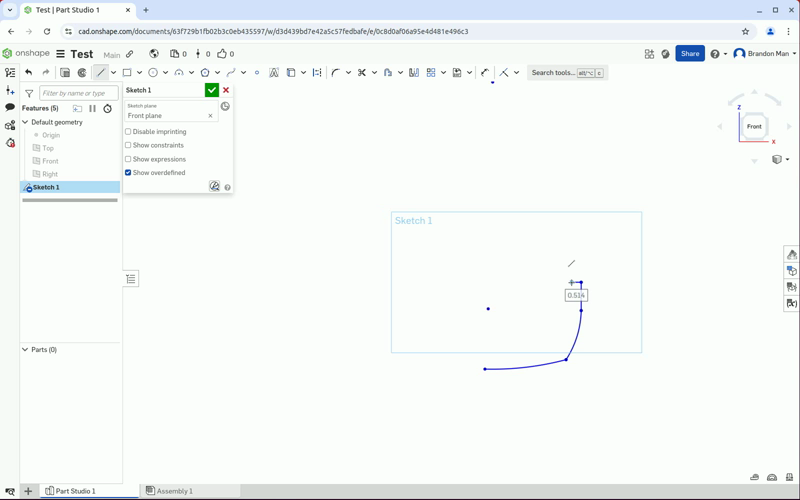
scroll(-6)
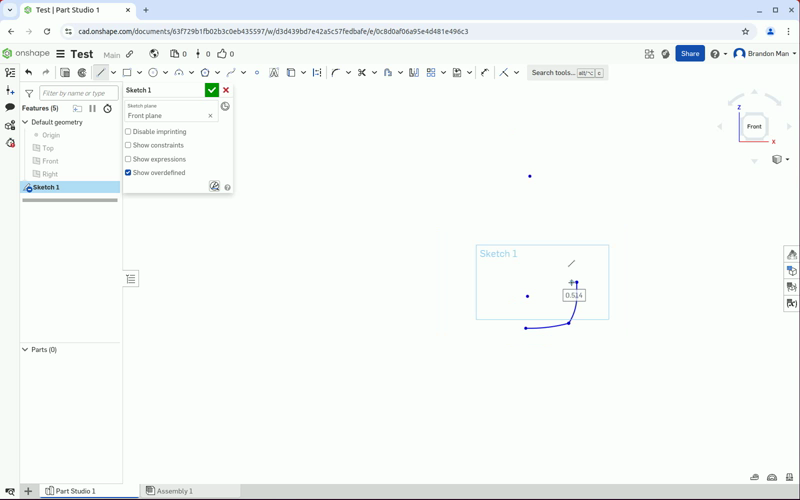
scroll(-6)
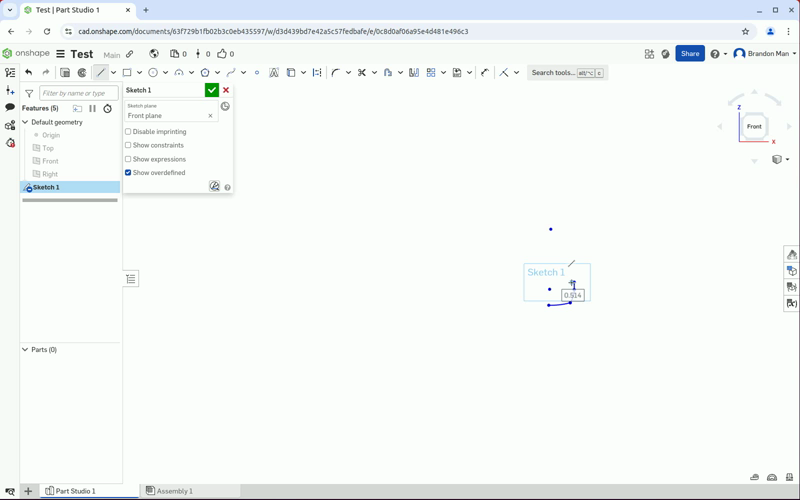
key_up(shift)
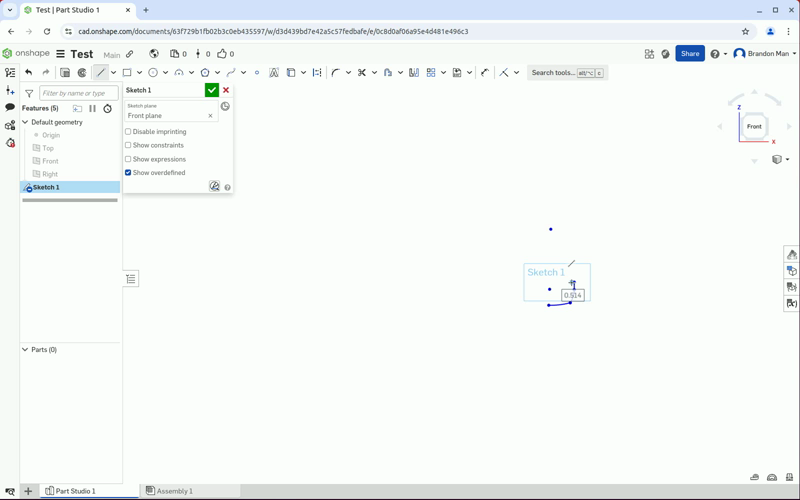
key_down(shift)
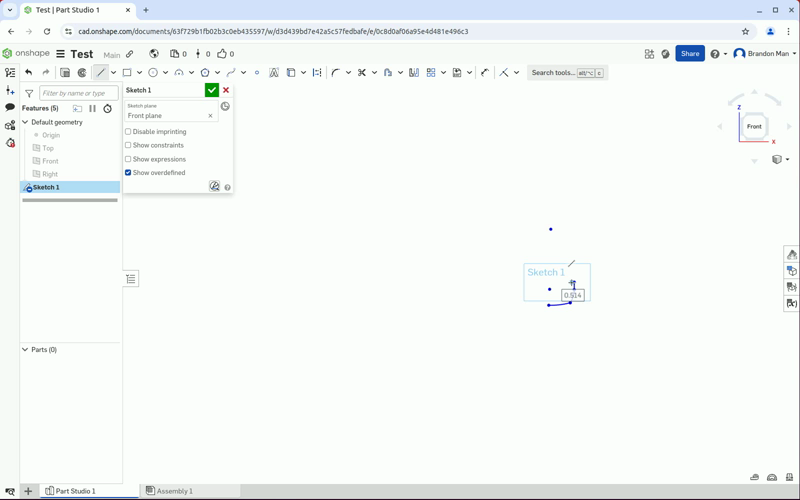
mouse_move(589, 282)
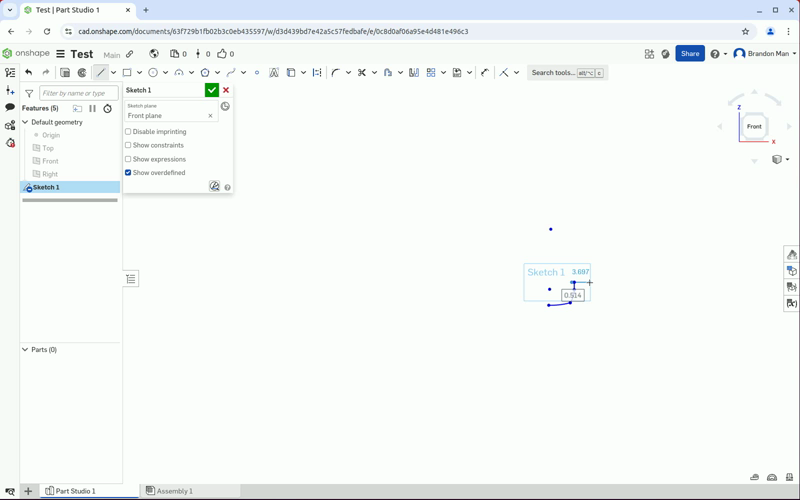
mouse_move(571, 283)
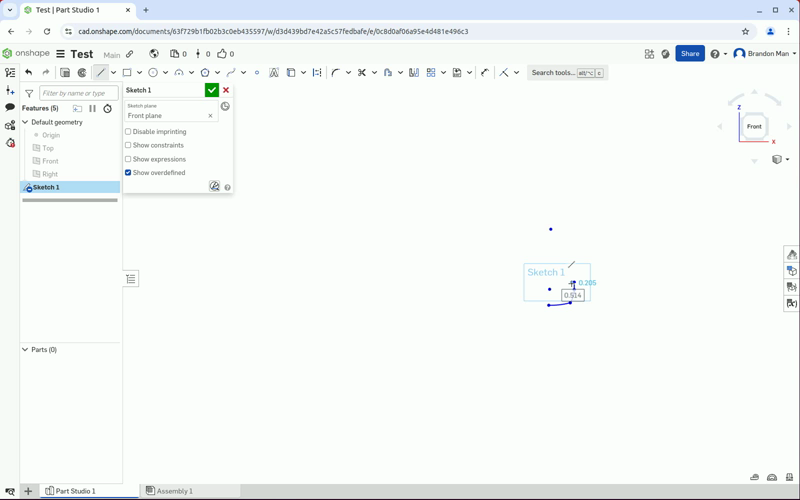
scroll(6)
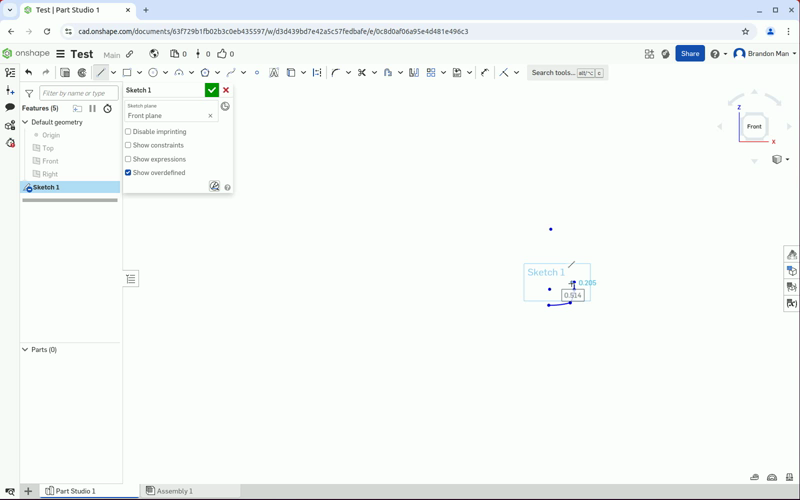
scroll(6)
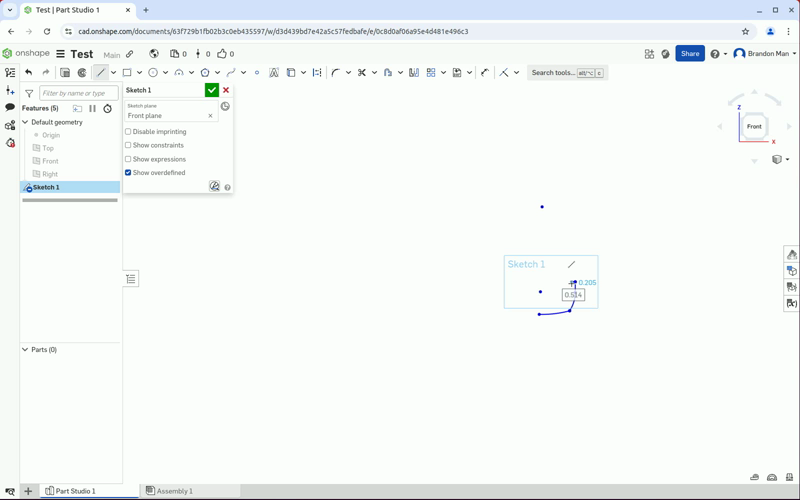
scroll(6)
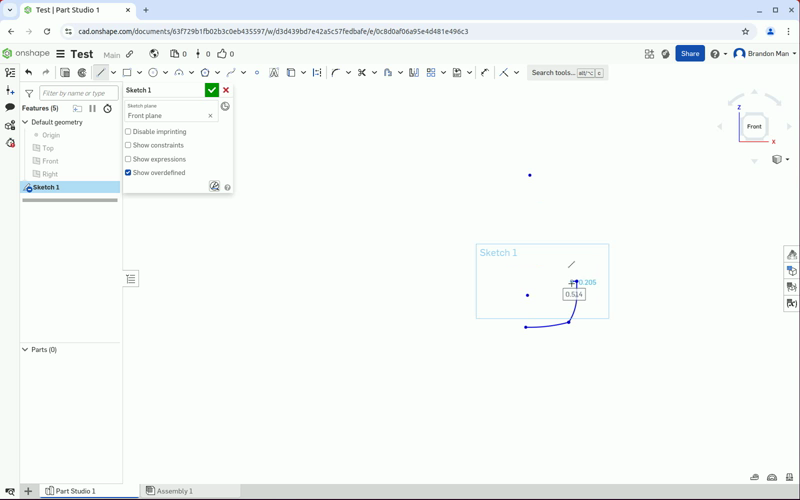
scroll(6)
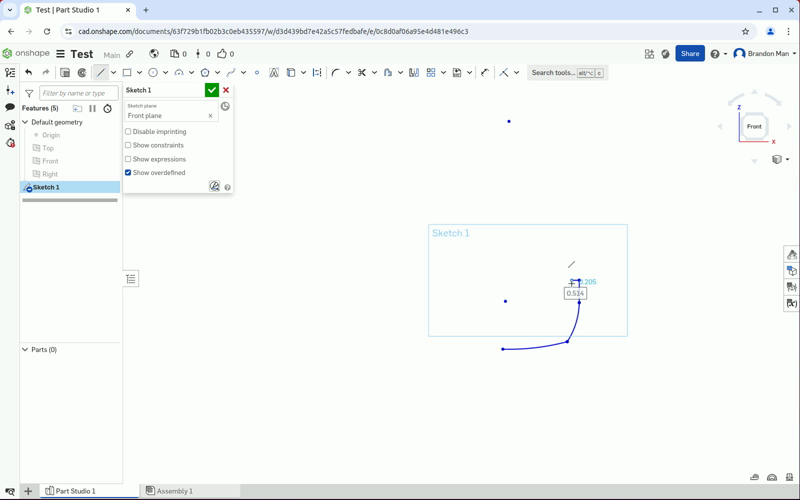
scroll(6)
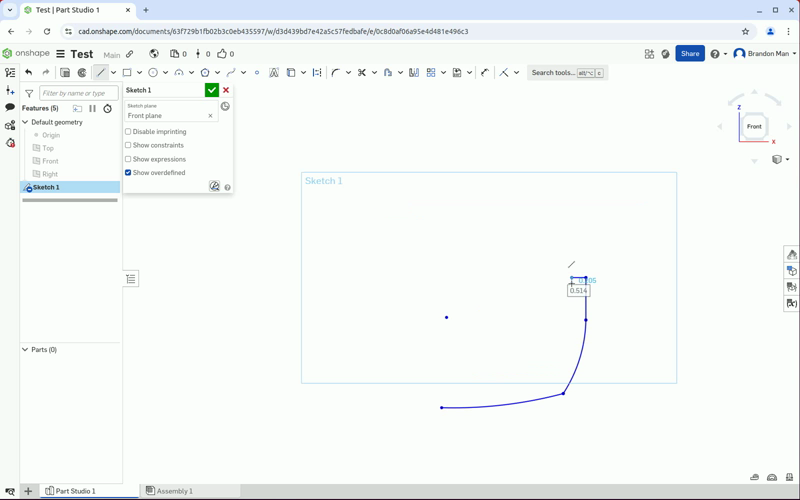
scroll(6)
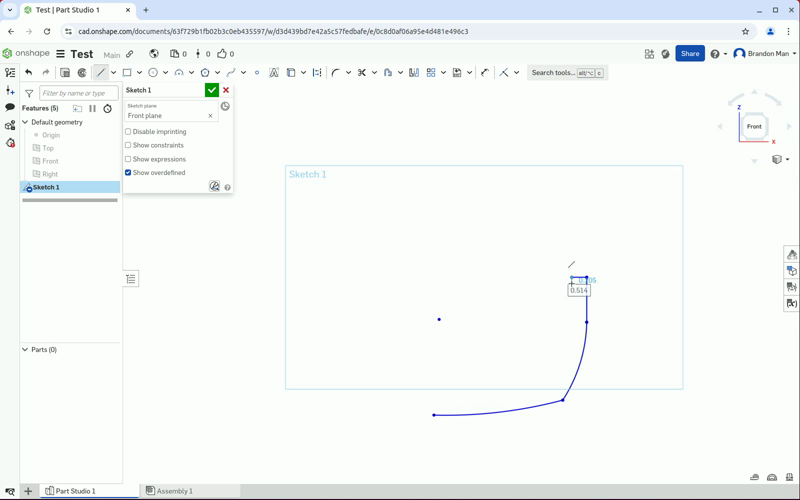
scroll(6)
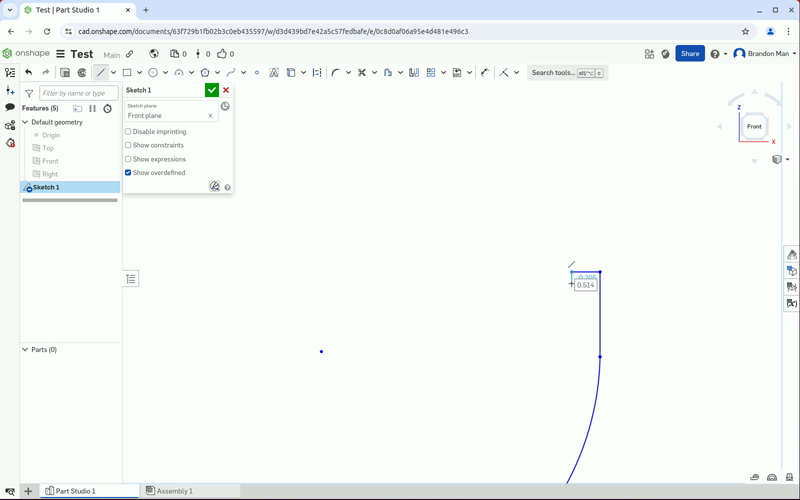
click(571, 283)
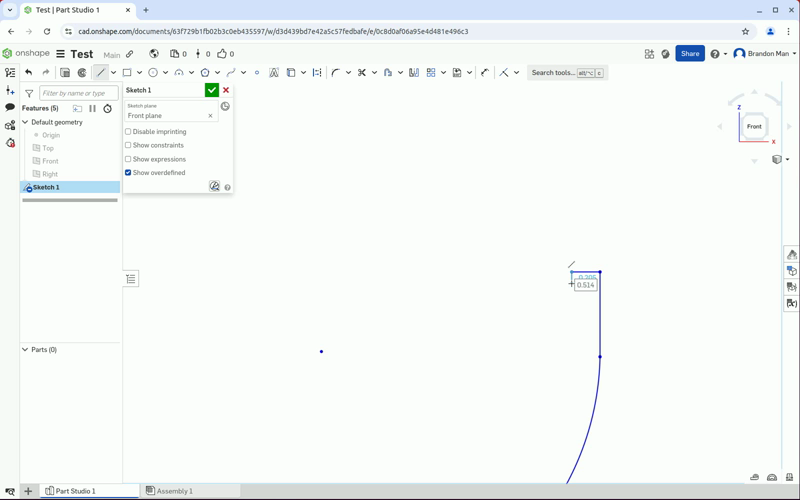
scroll(-6)
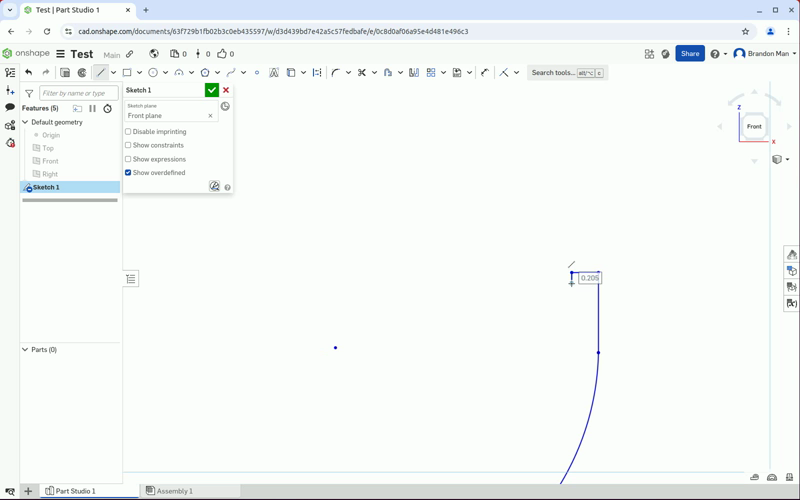
scroll(-6)
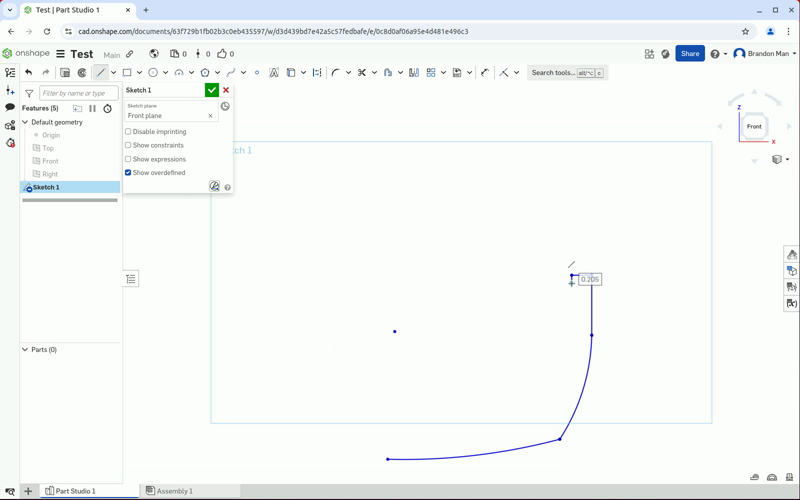
scroll(-6)
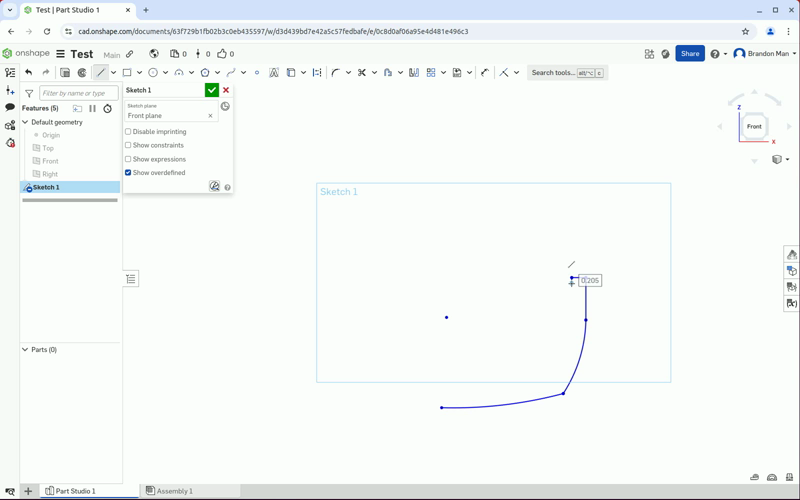
scroll(-6)
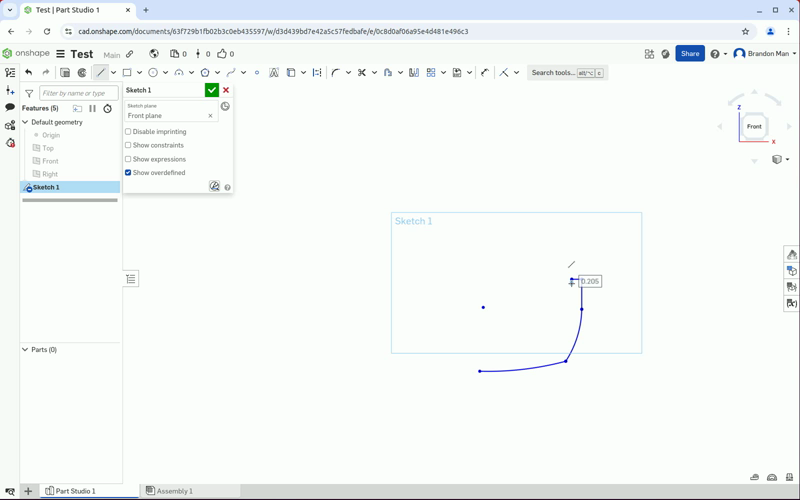
scroll(-6)
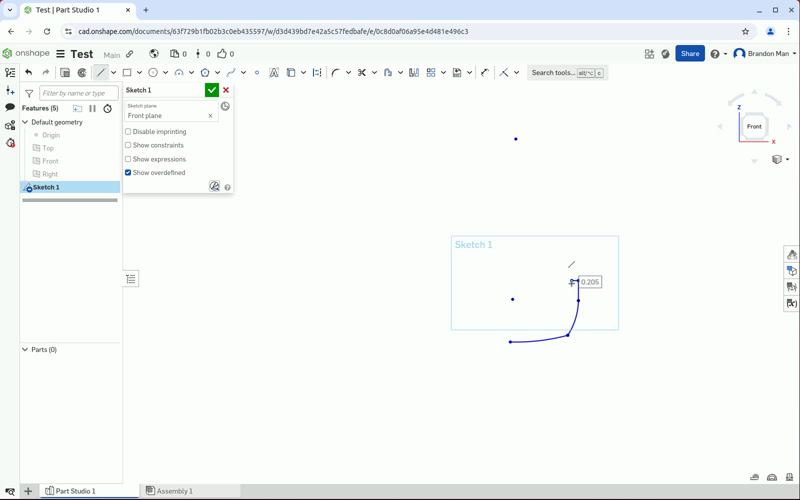
scroll(-6)
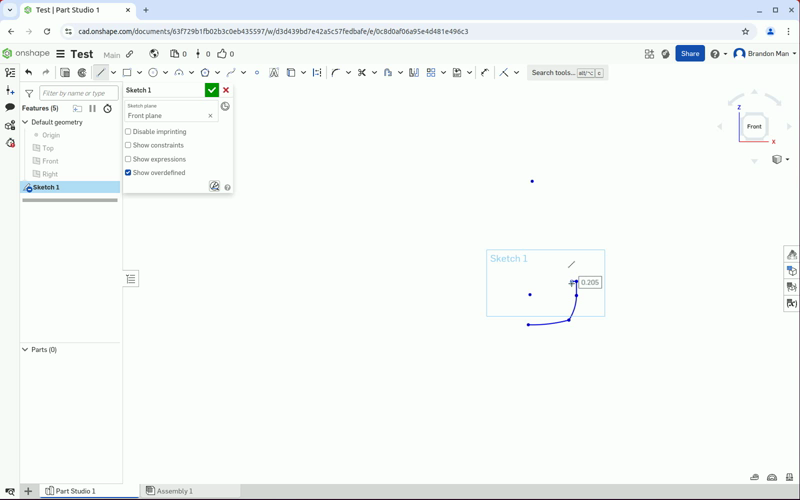
scroll(-6)
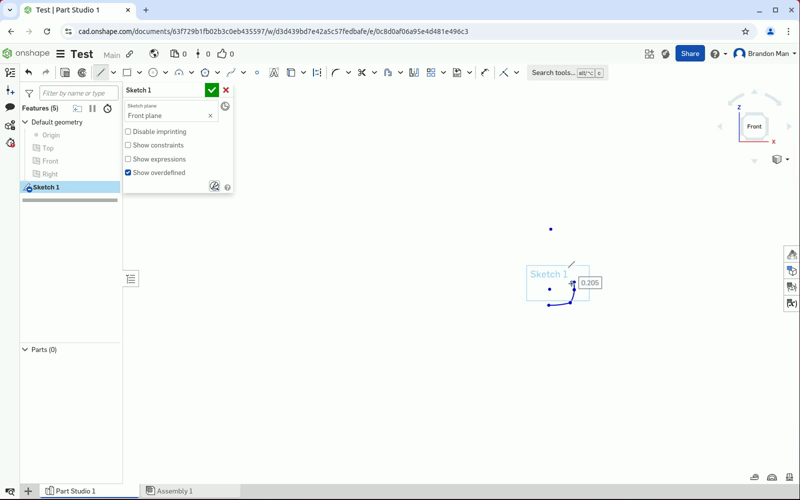
key_up(shift)
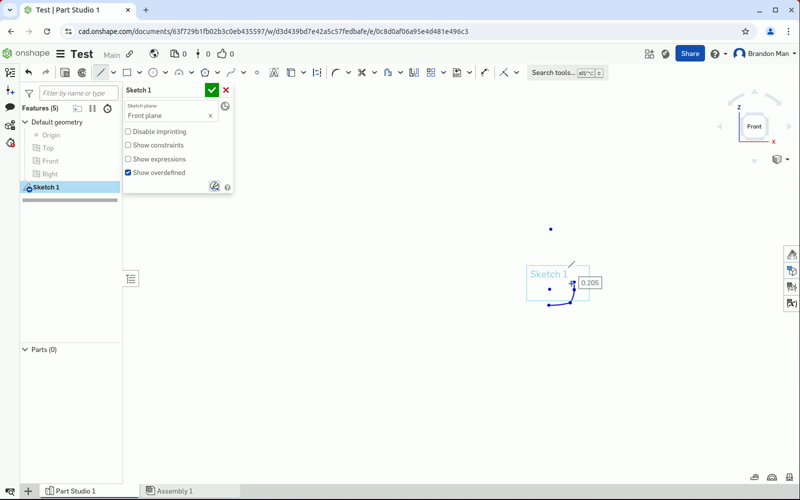
key(esc)
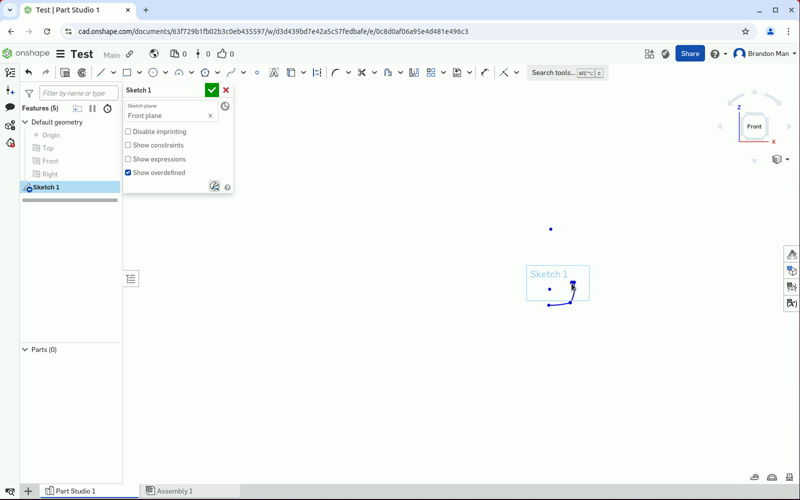
key(a)
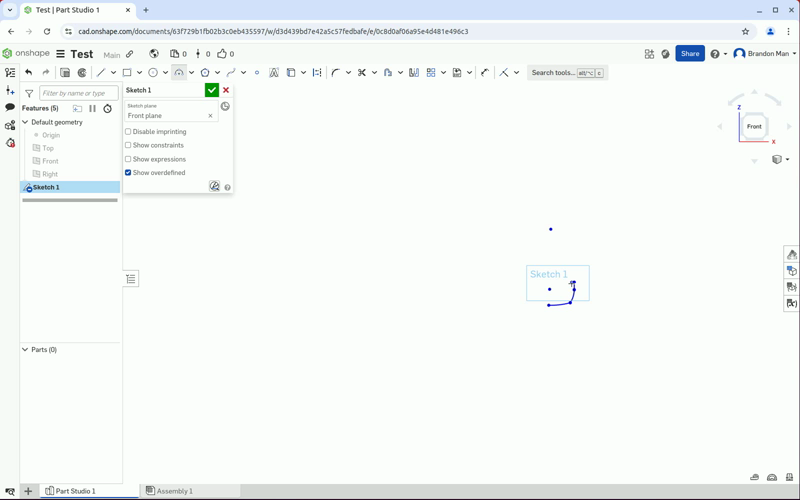
mouse_move(571, 283)
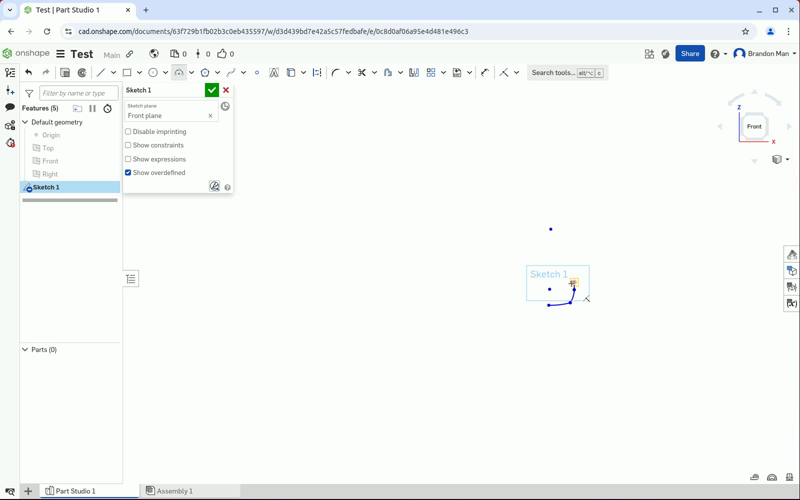
scroll(6)
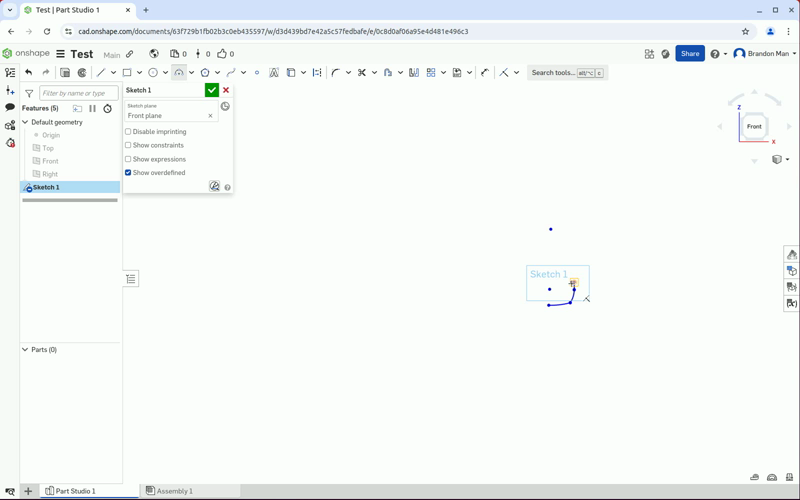
scroll(6)
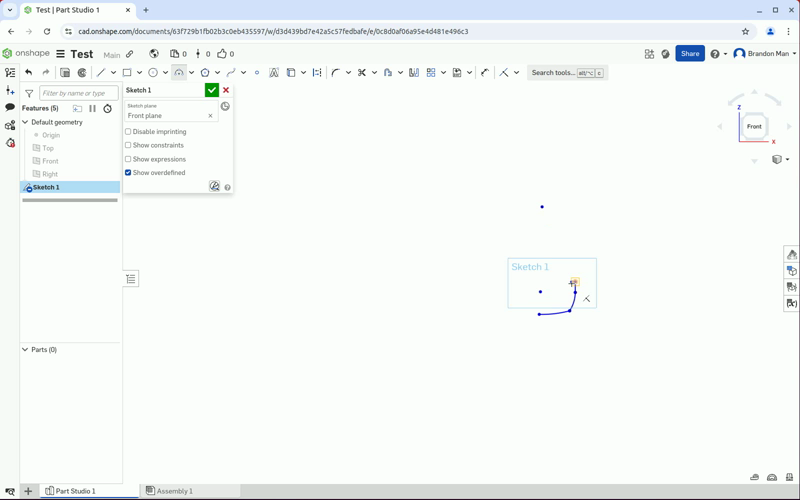
scroll(6)
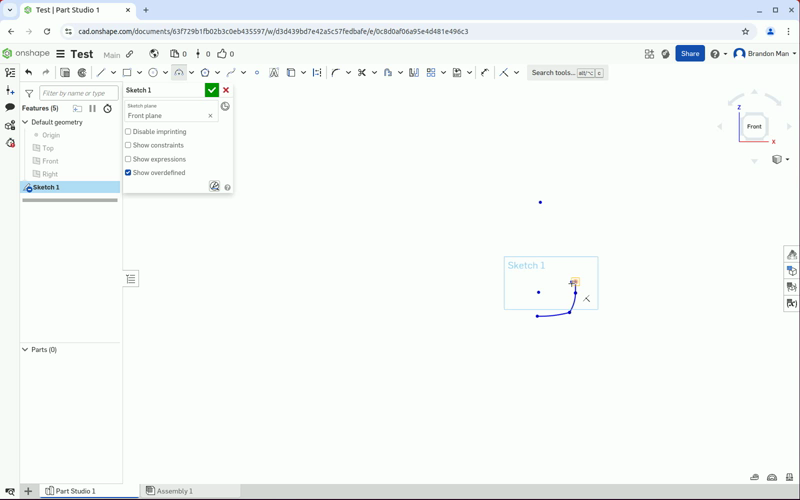
scroll(6)
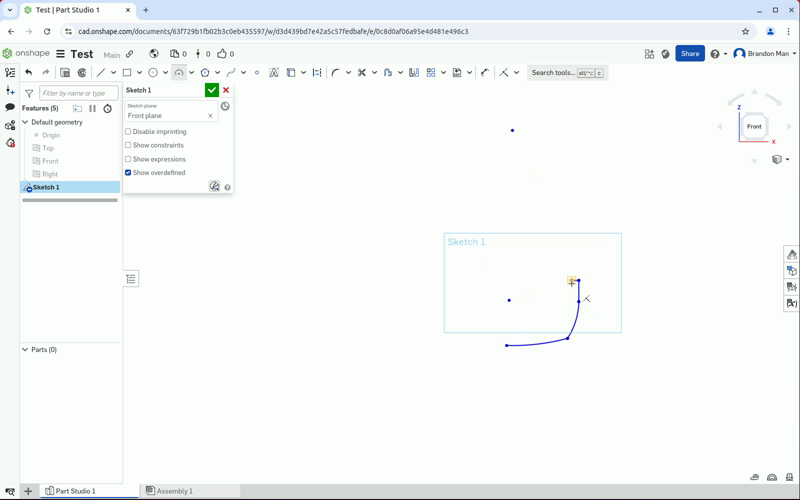
scroll(6)
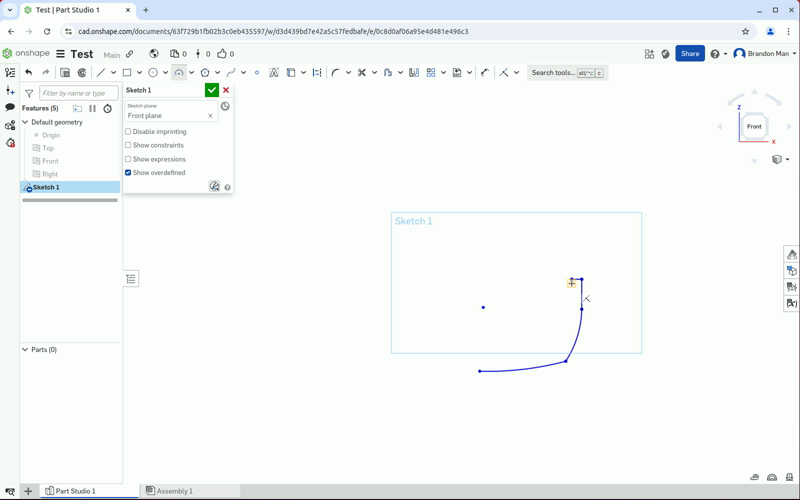
scroll(6)
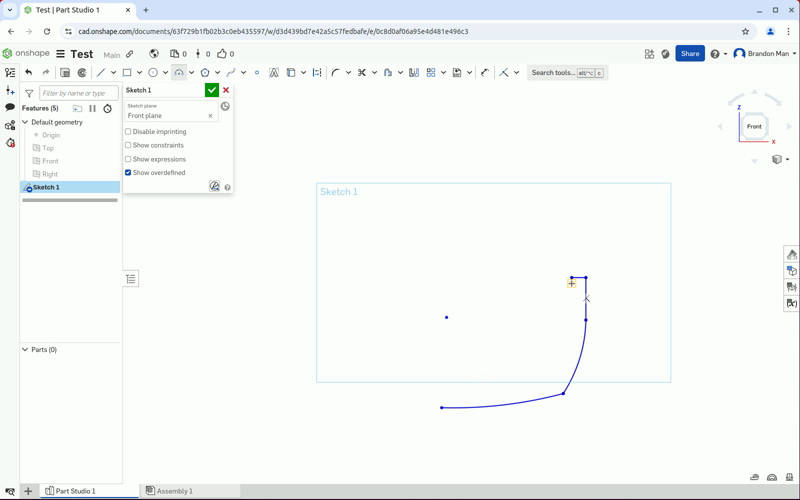
scroll(6)
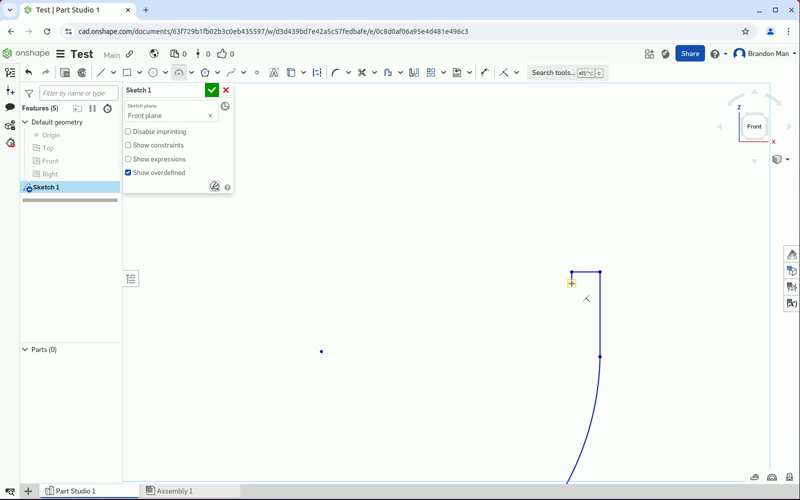
click(571, 283)
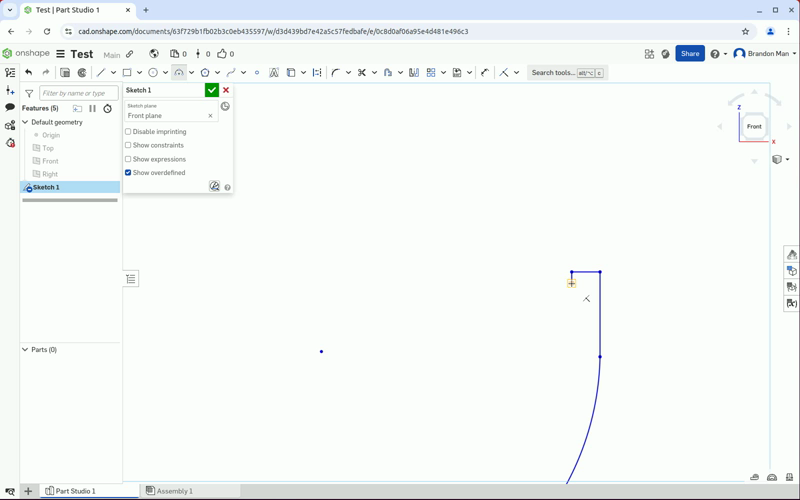
scroll(-6)
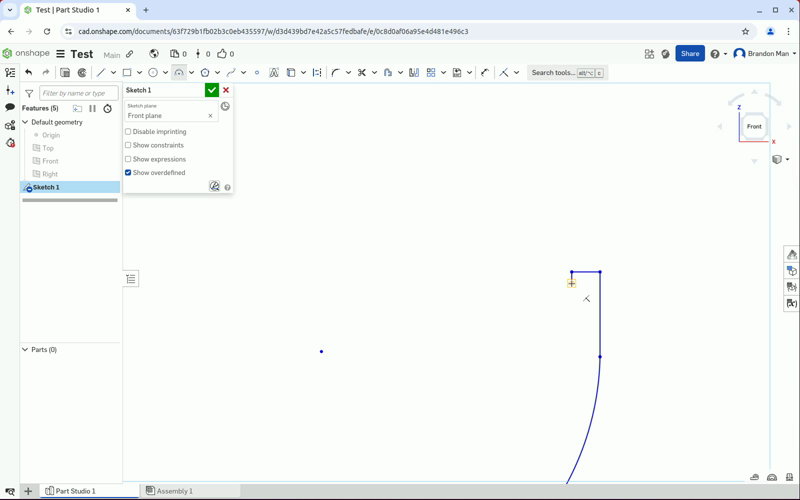
scroll(-6)
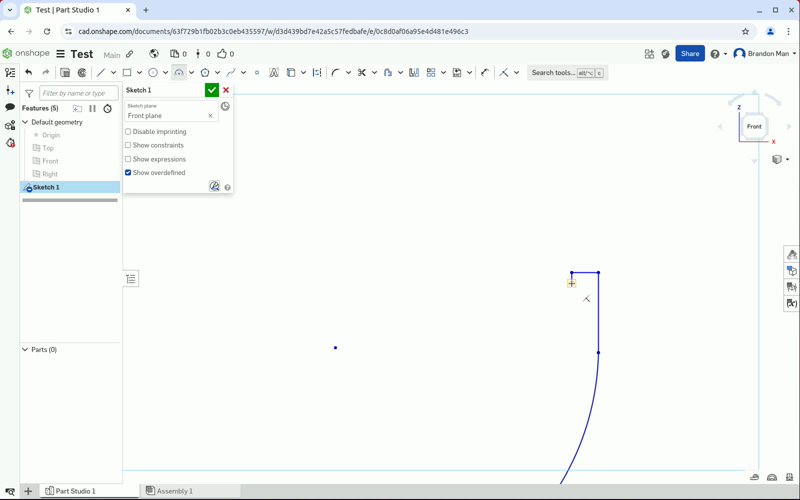
scroll(-6)
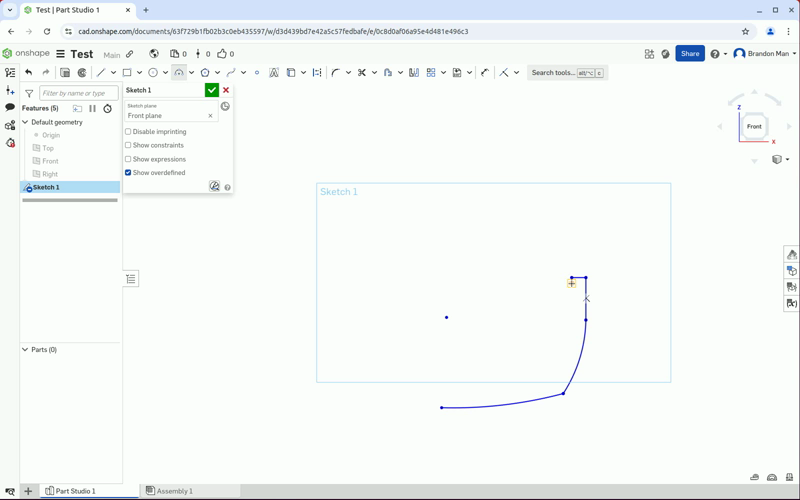
scroll(-6)
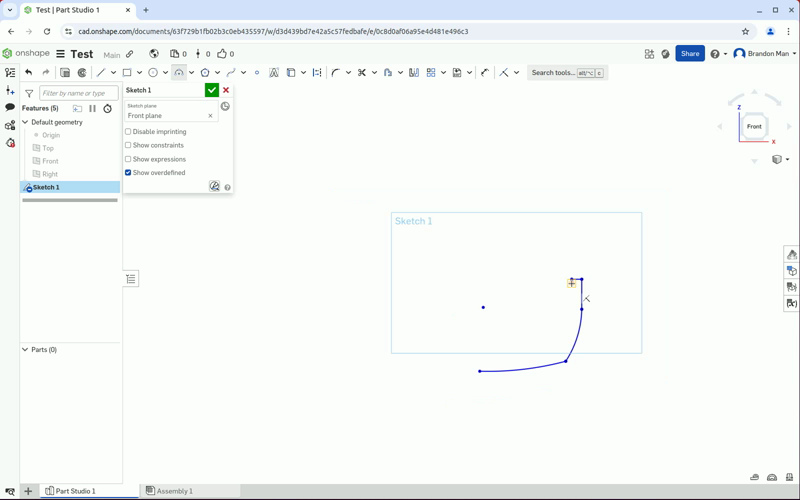
scroll(-6)
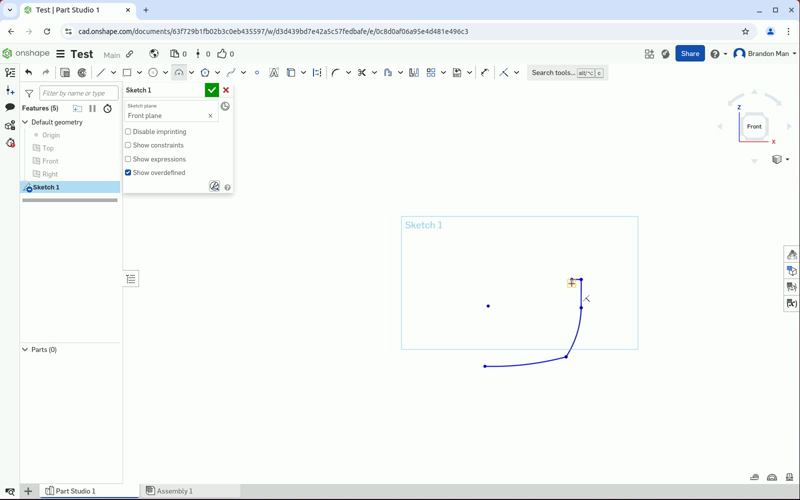
scroll(-6)
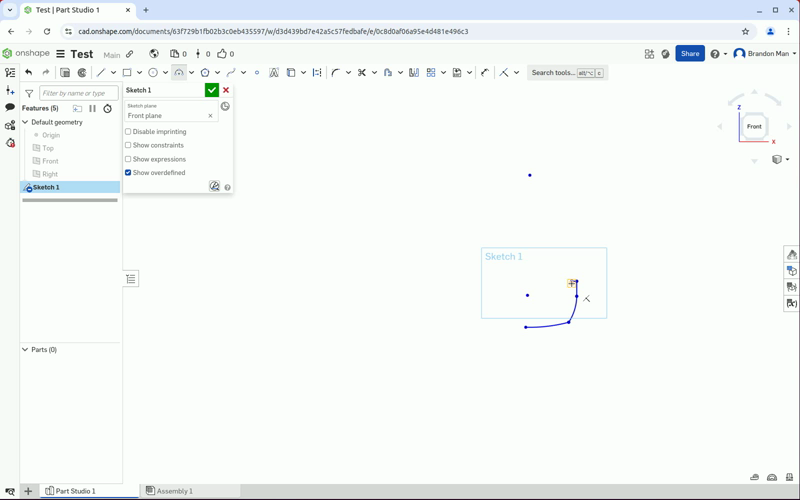
scroll(-6)
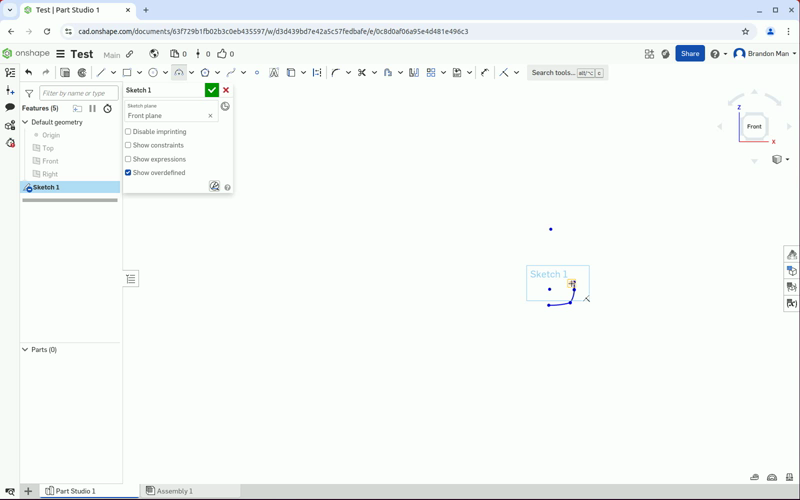
key_down(shift)
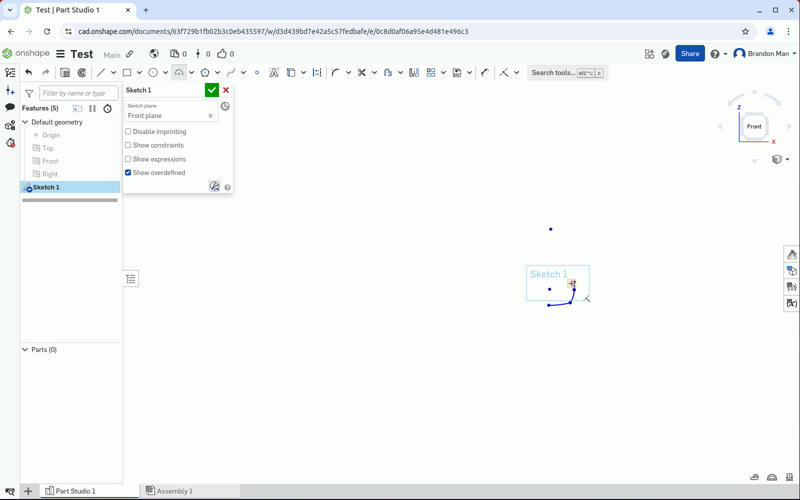
mouse_move(565, 297)
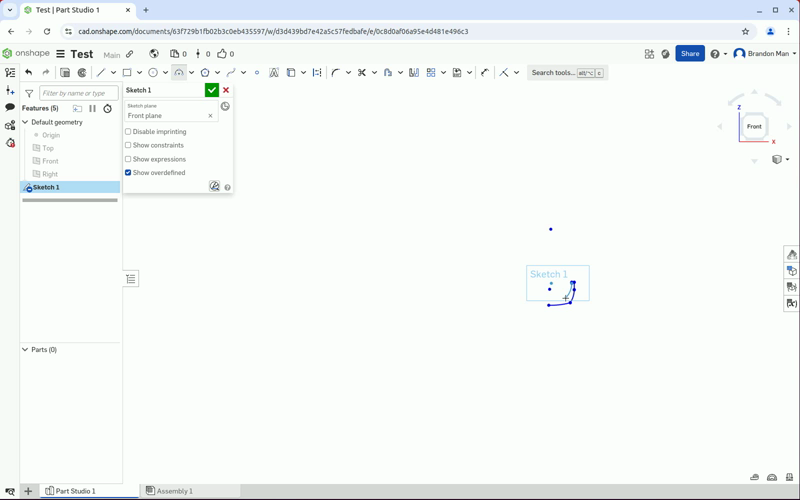
click(565, 297)
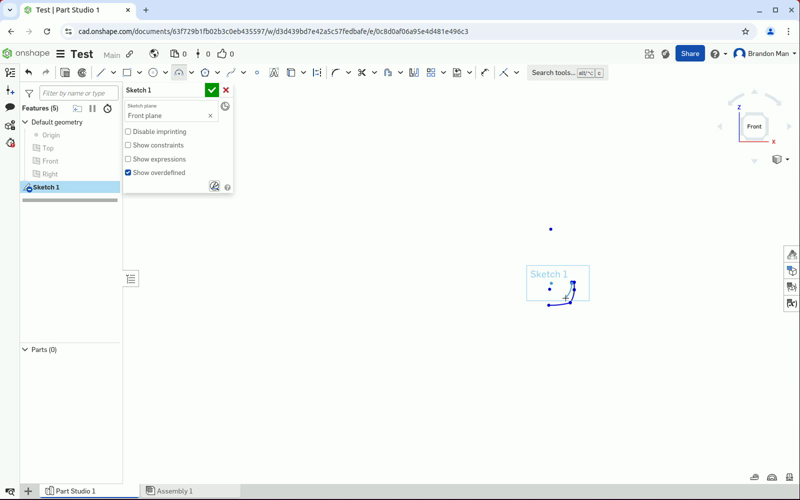
mouse_move(570, 290)
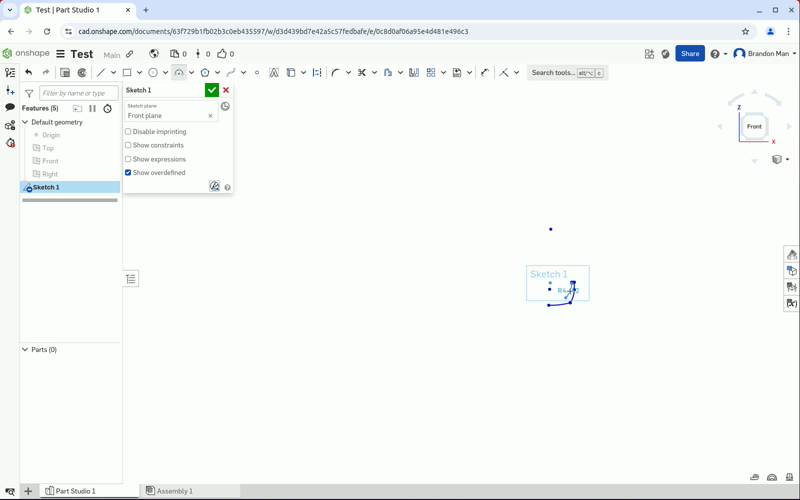
scroll(6)
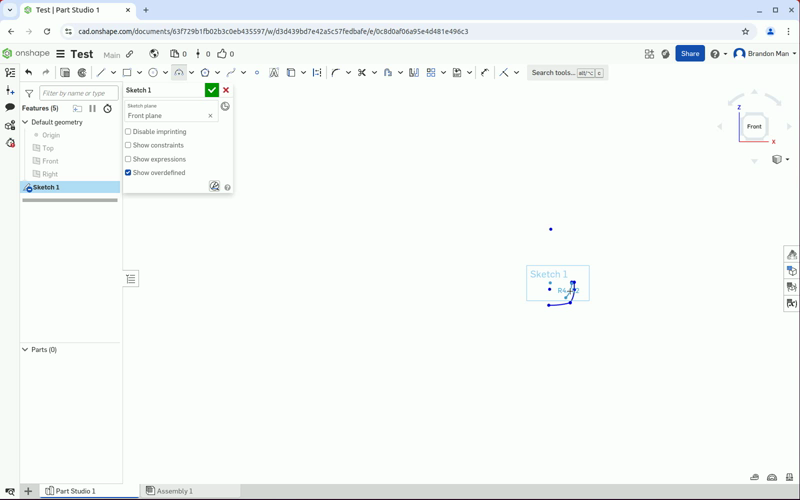
scroll(6)
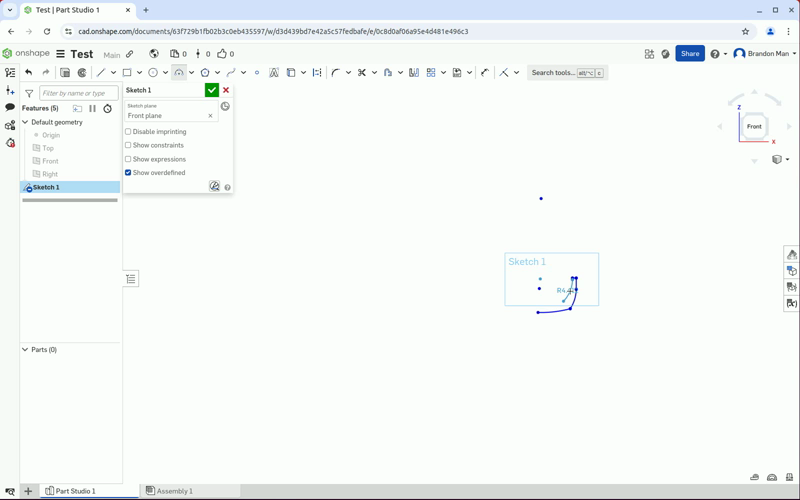
scroll(6)
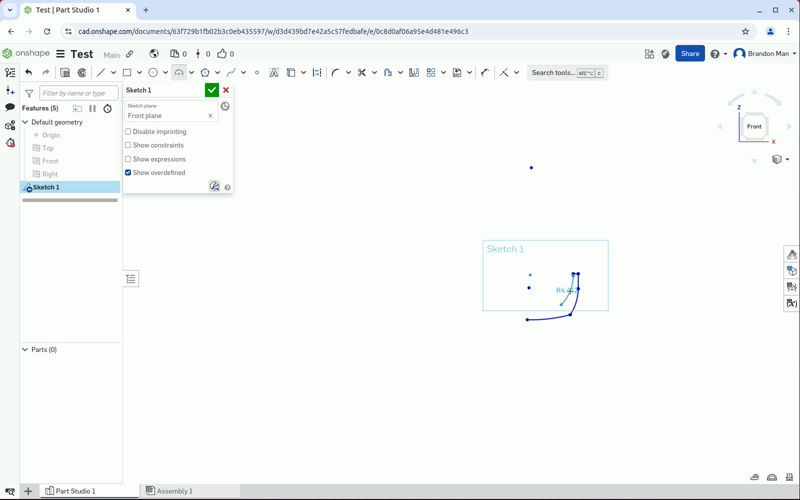
scroll(6)
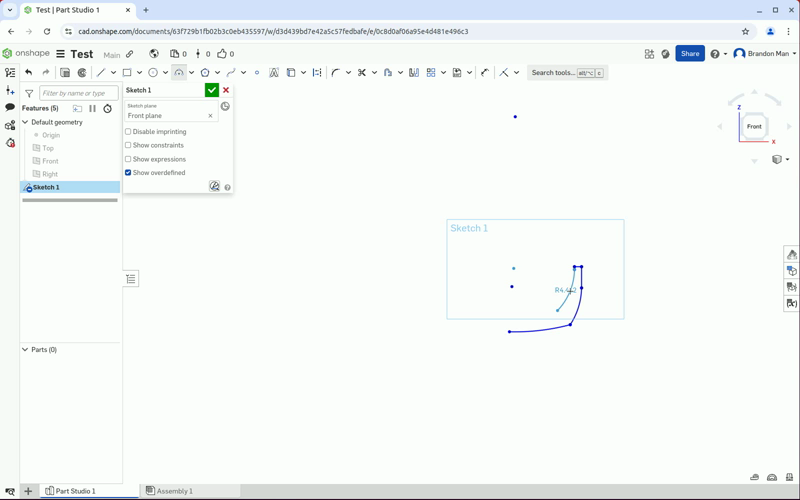
scroll(6)
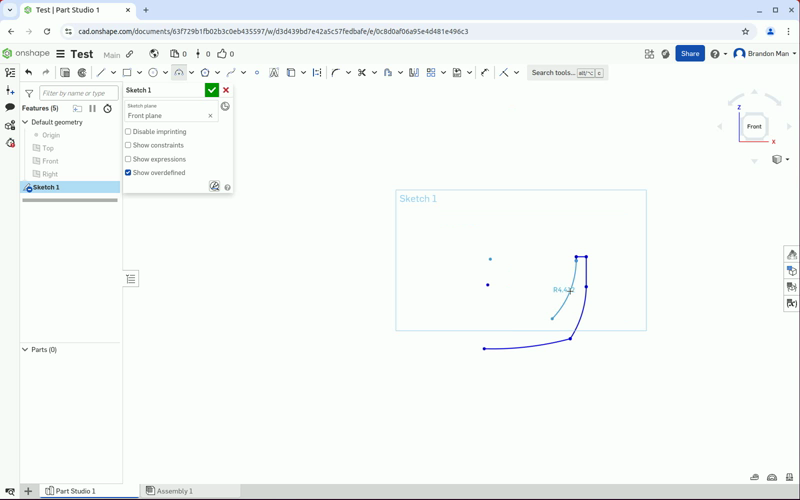
scroll(6)
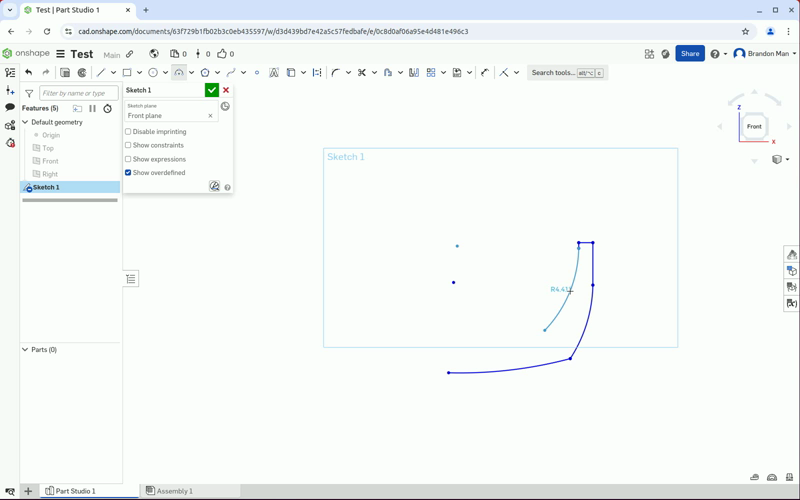
scroll(6)
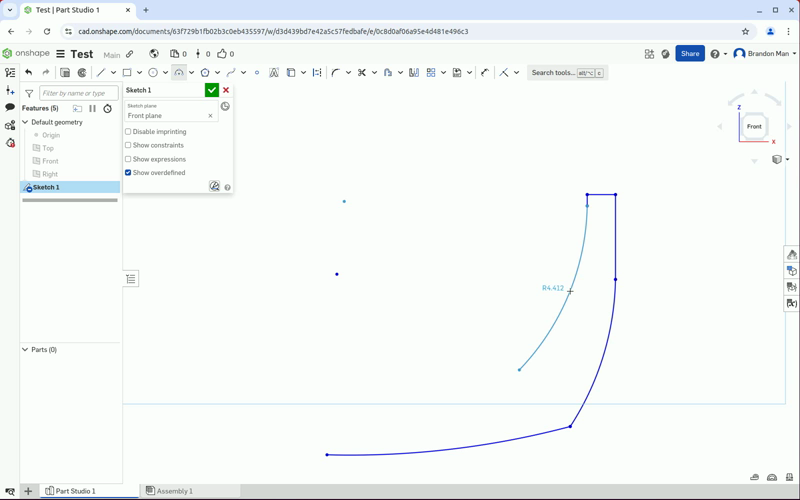
click(570, 290)
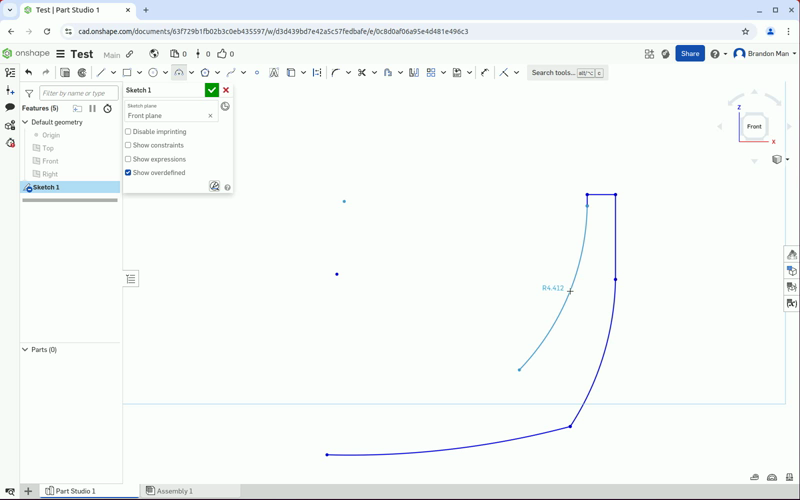
scroll(-6)
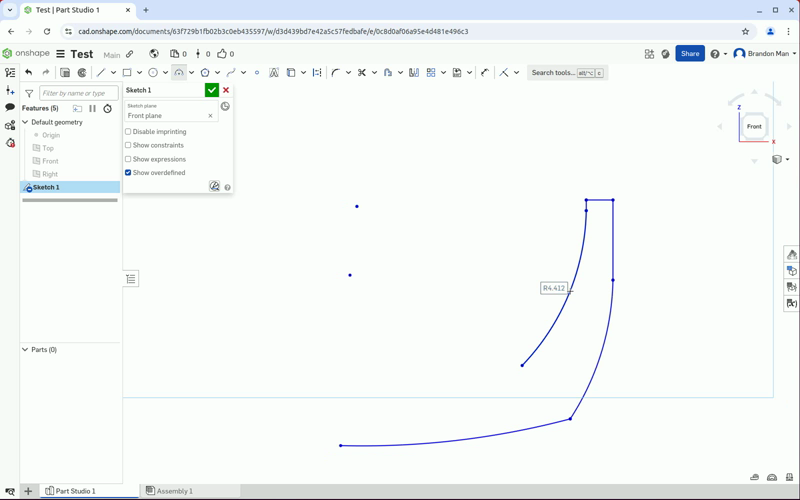
scroll(-6)
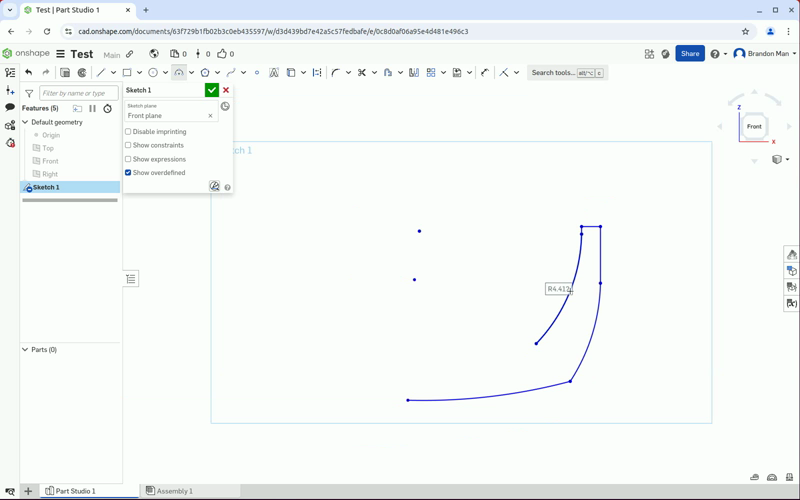
scroll(-6)
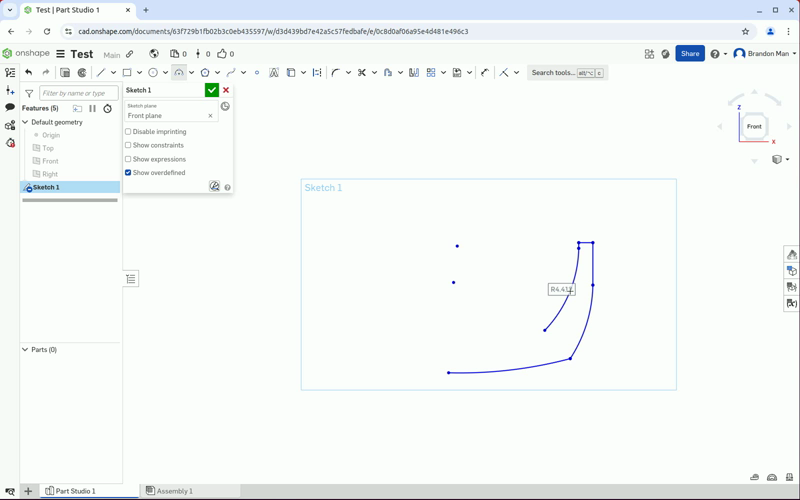
scroll(-6)
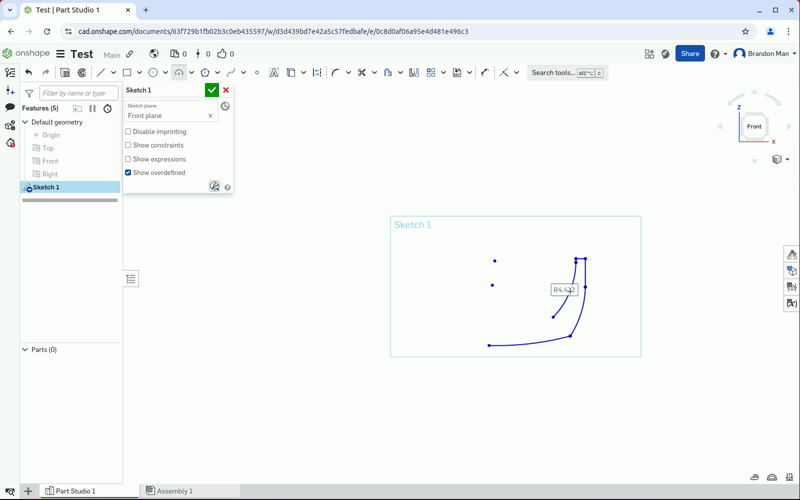
scroll(-6)
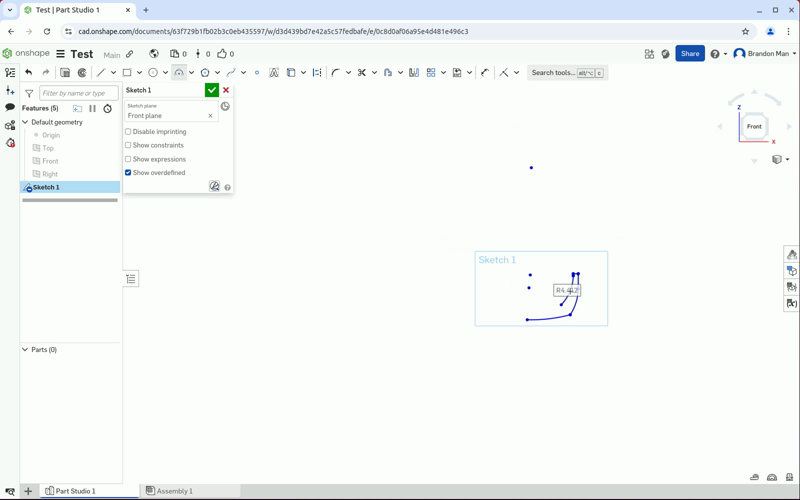
scroll(-6)
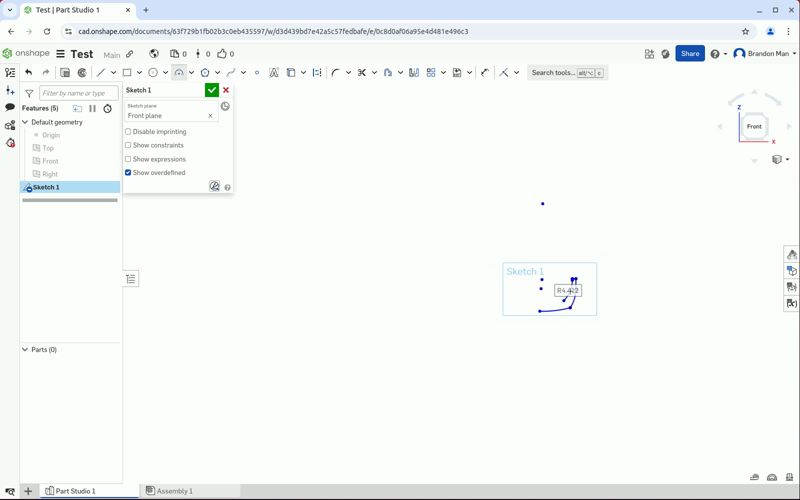
scroll(-6)
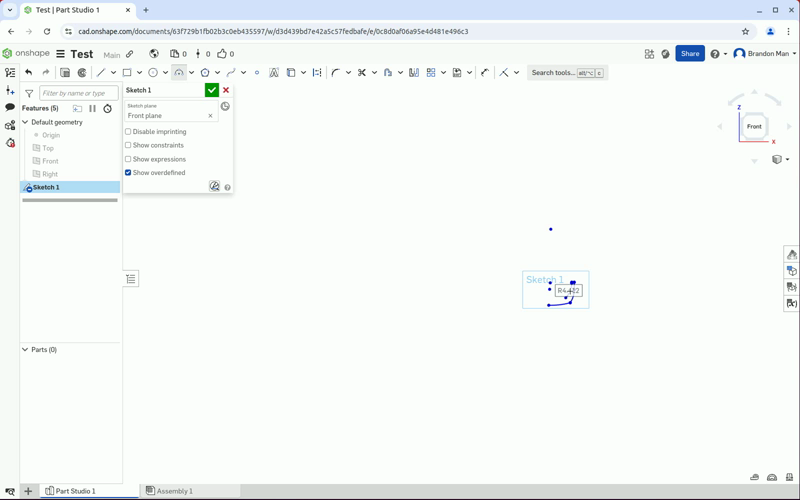
key_up(shift)
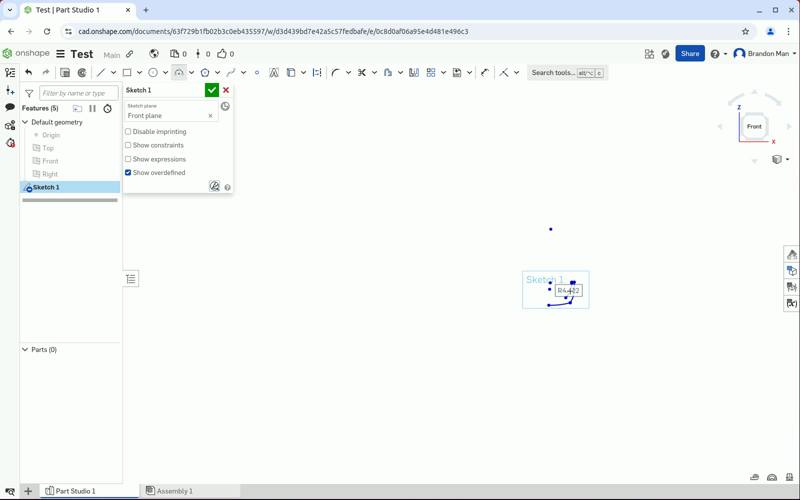
mouse_move(565, 297)
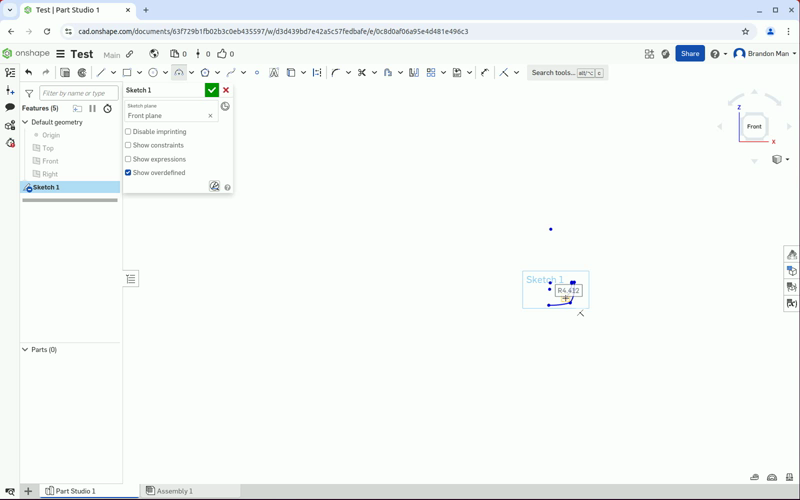
click(565, 297)
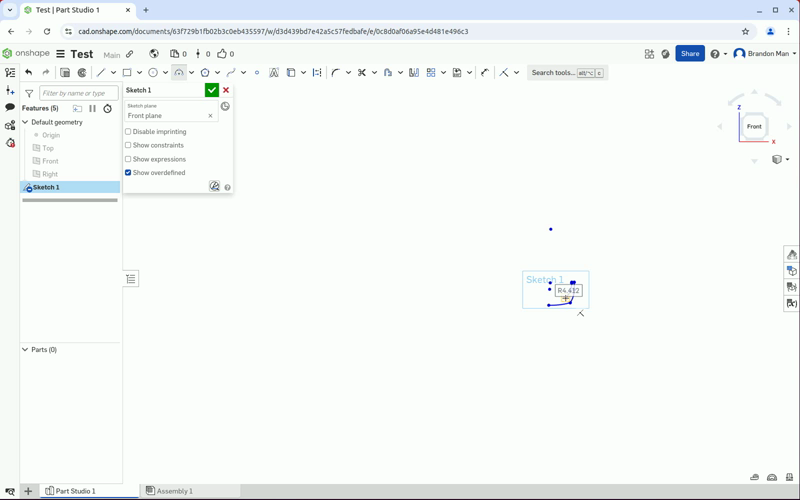
mouse_move(548, 305)
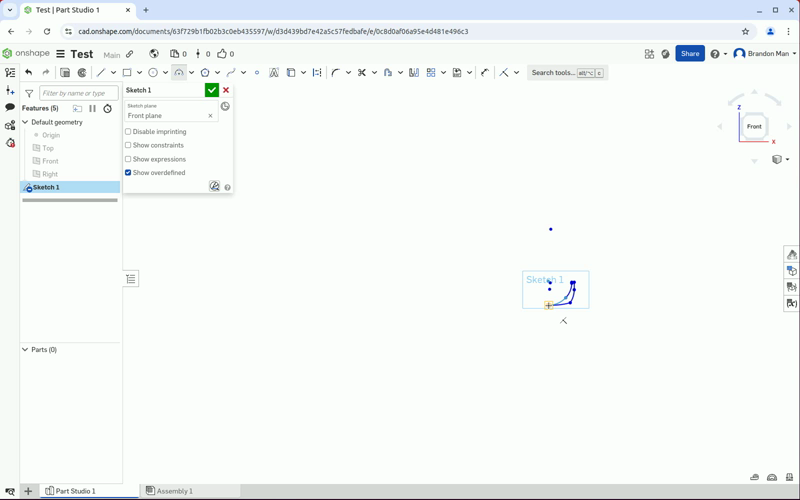
click(548, 305)
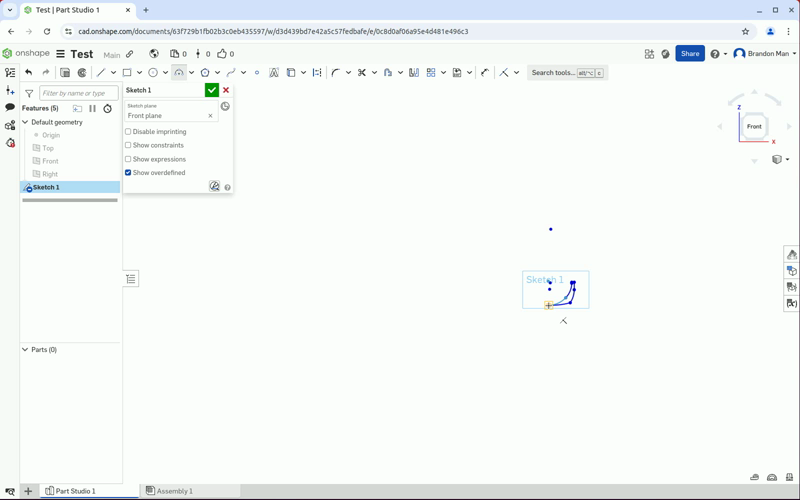
key_down(shift)
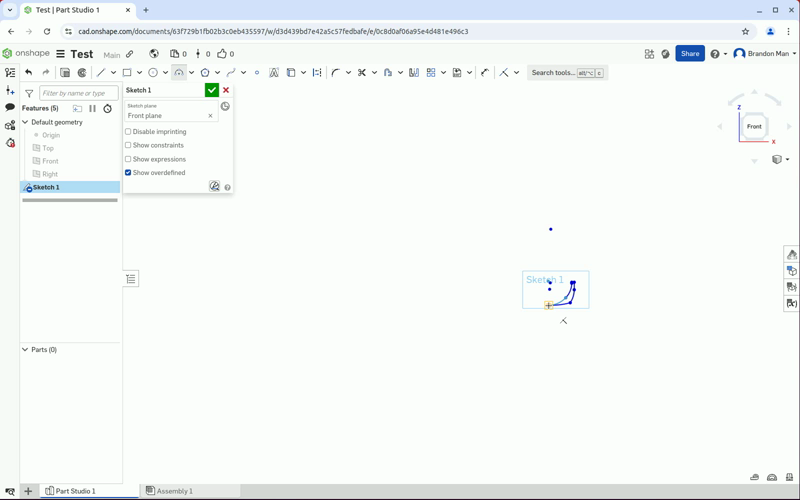
mouse_move(558, 303)
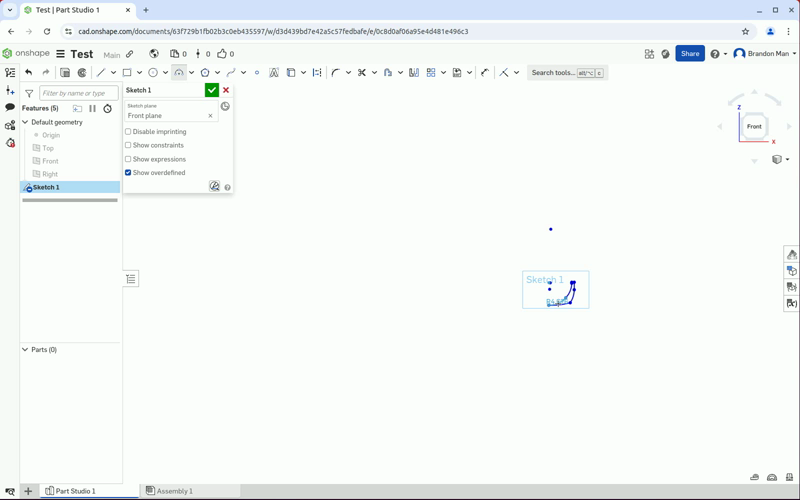
scroll(6)
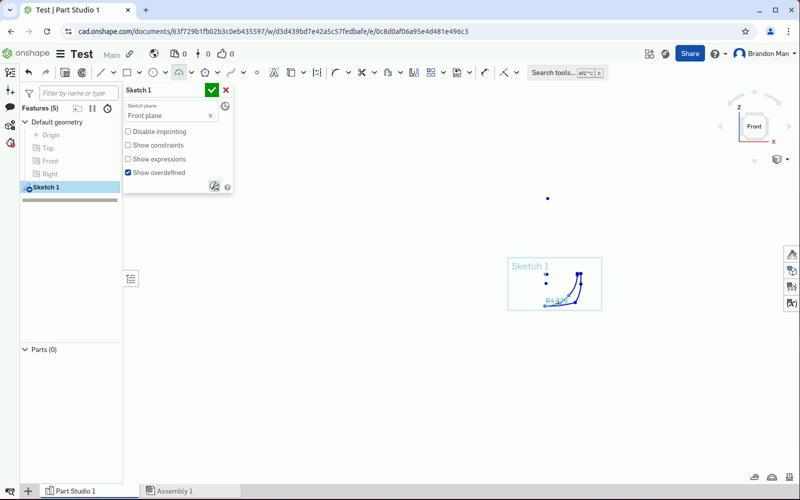
scroll(6)
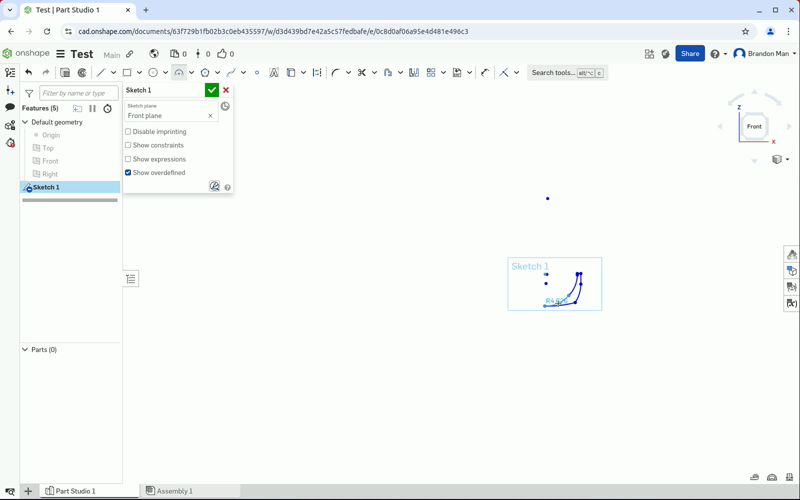
scroll(6)
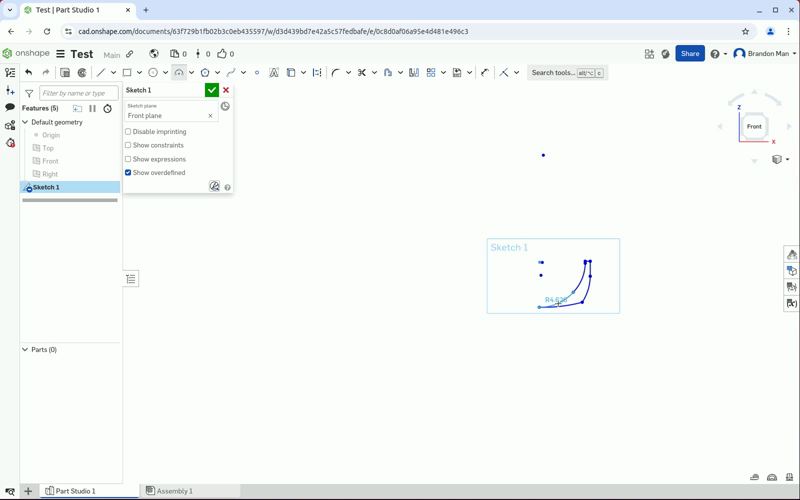
scroll(6)
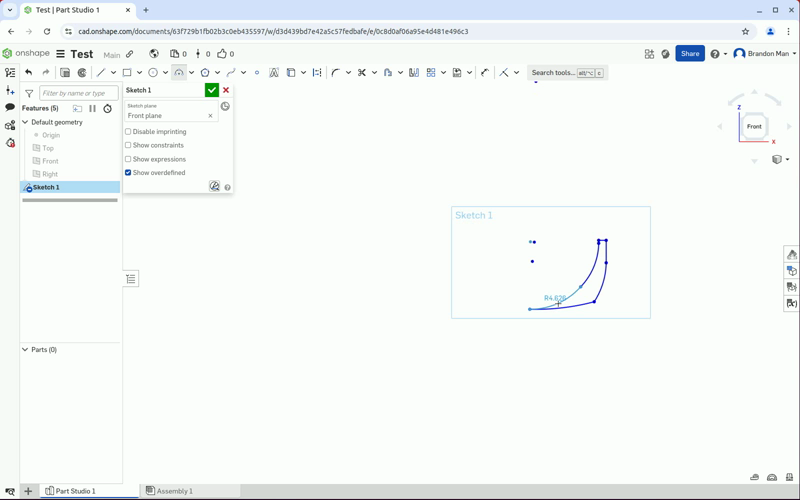
scroll(6)
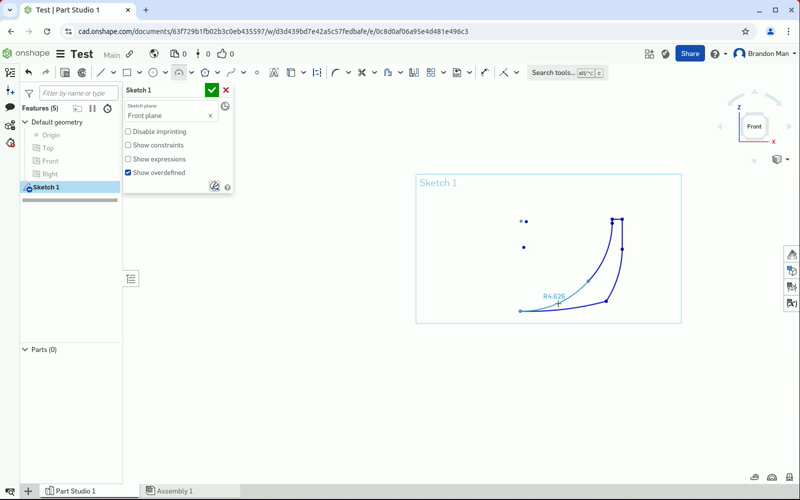
scroll(6)
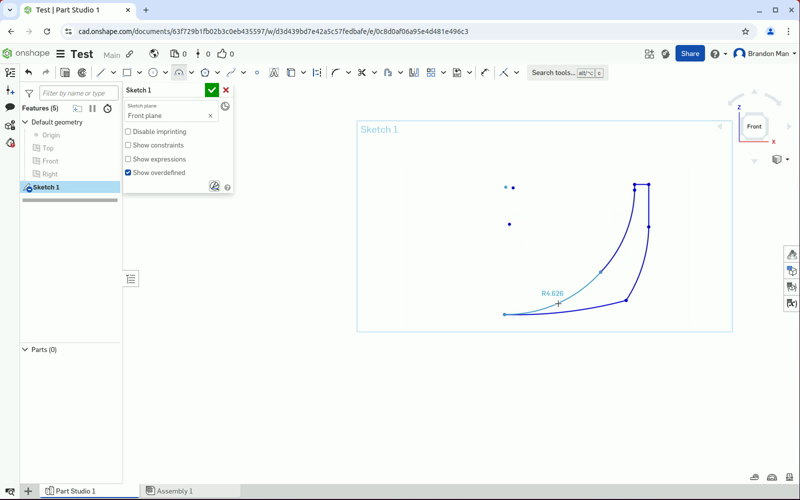
scroll(6)
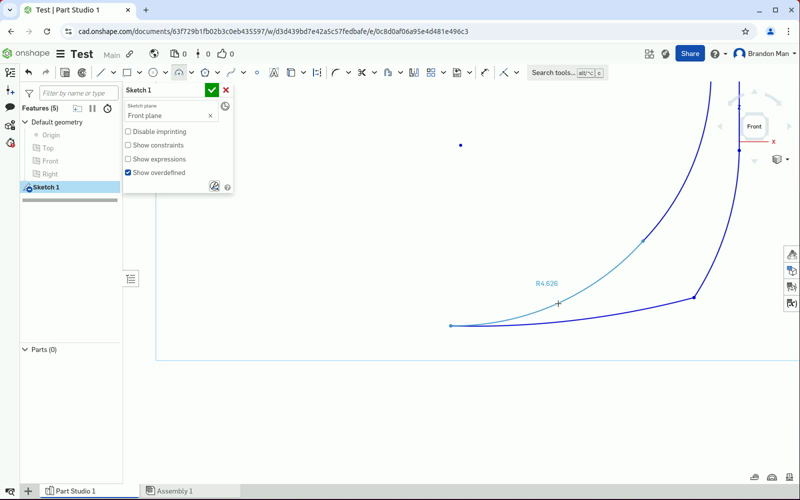
click(558, 303)
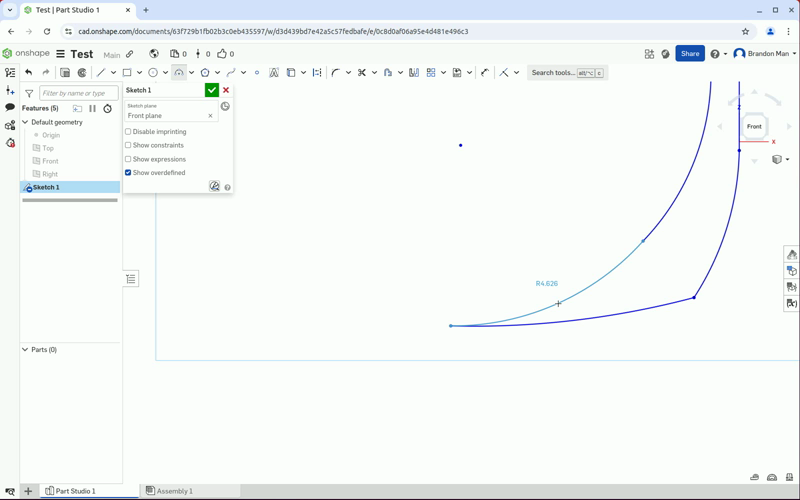
scroll(-6)
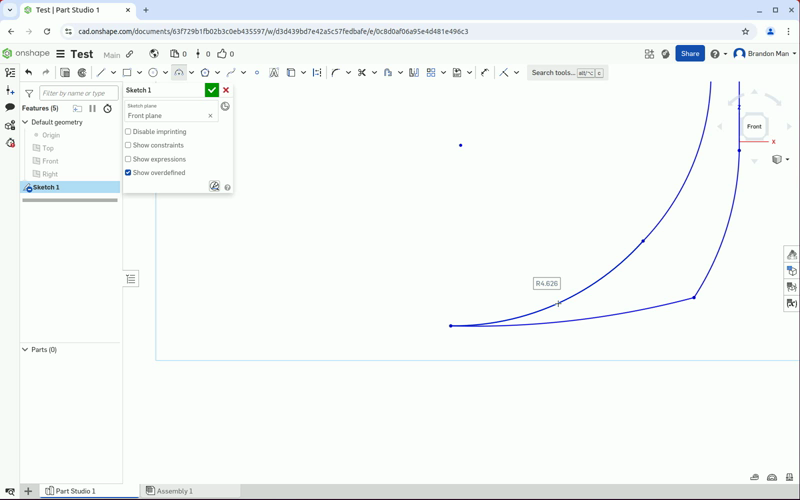
scroll(-6)
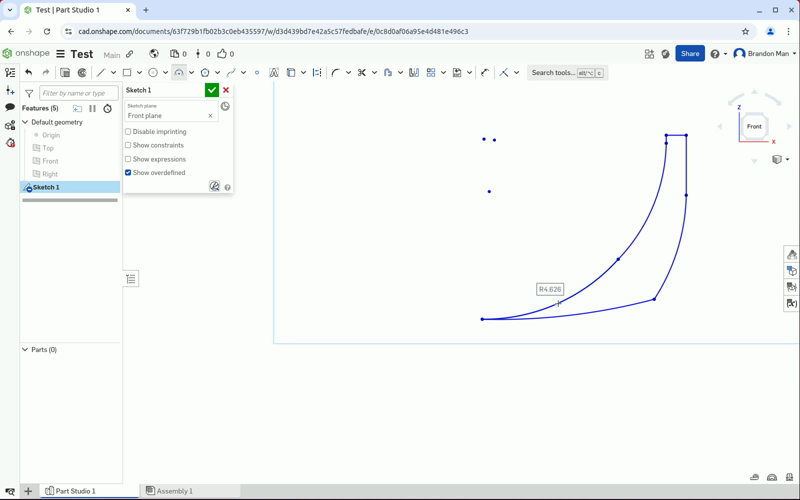
scroll(-6)
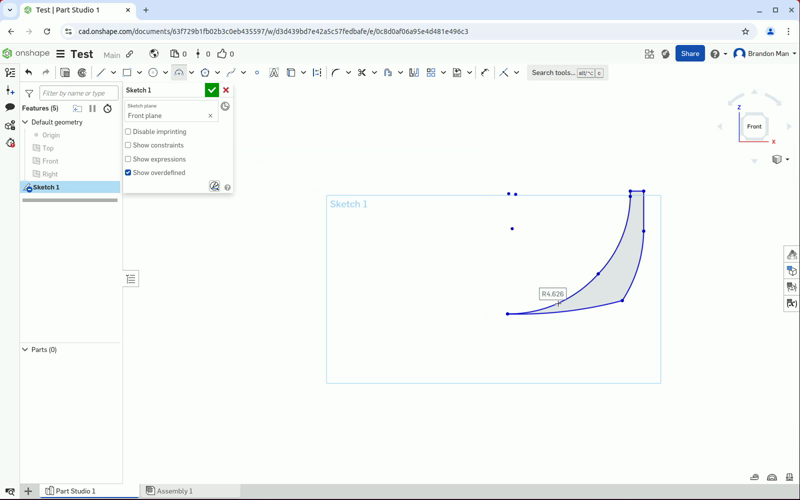
scroll(-6)
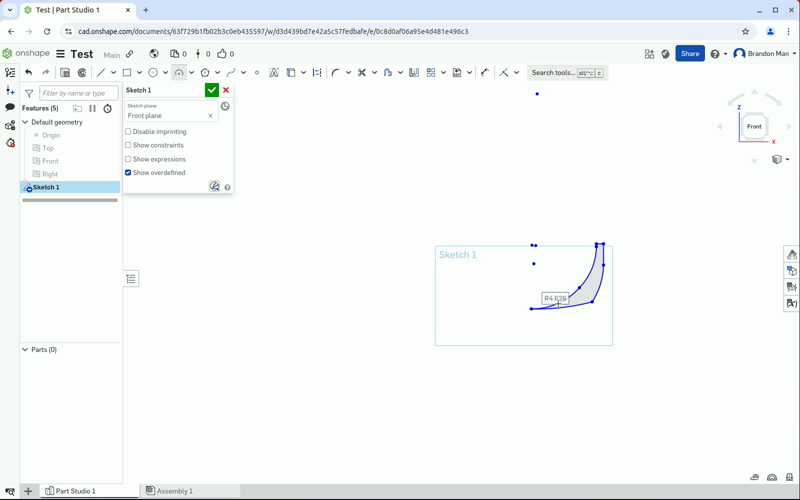
scroll(-6)
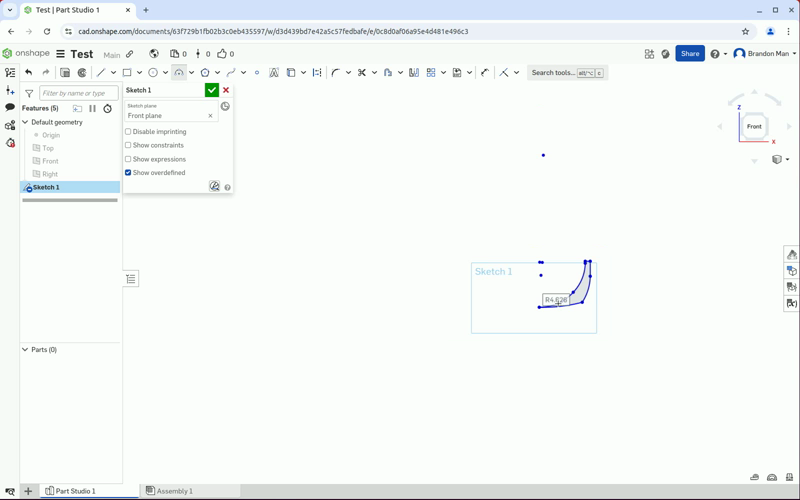
scroll(-6)
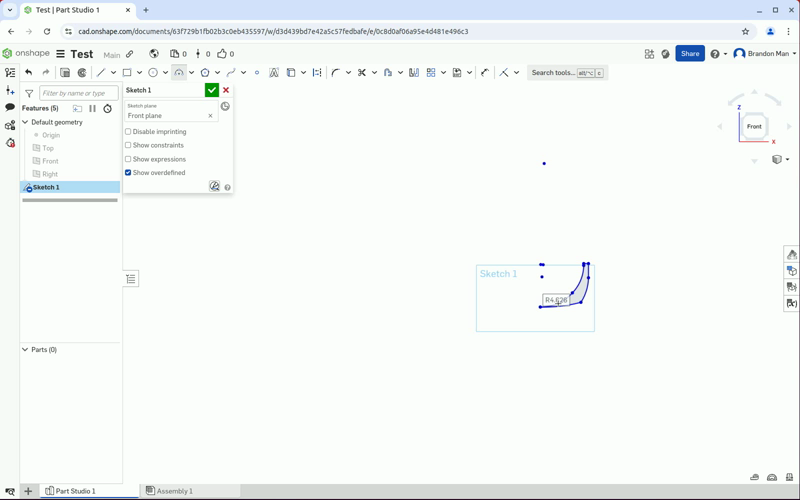
scroll(-6)
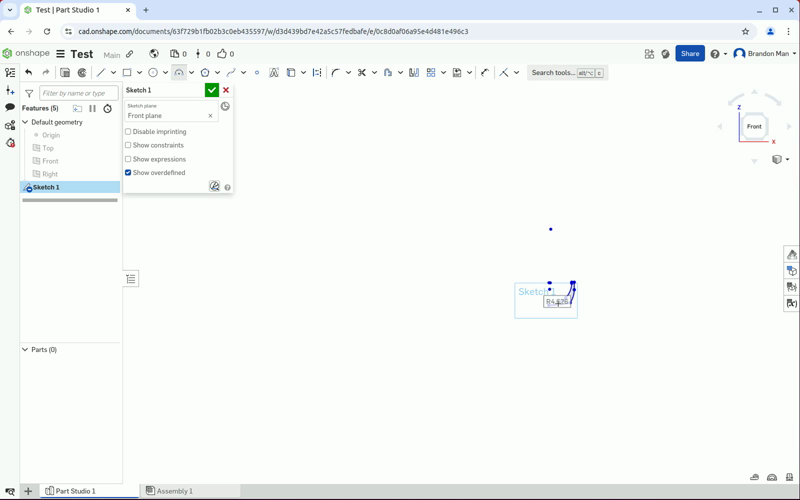
key_up(shift)
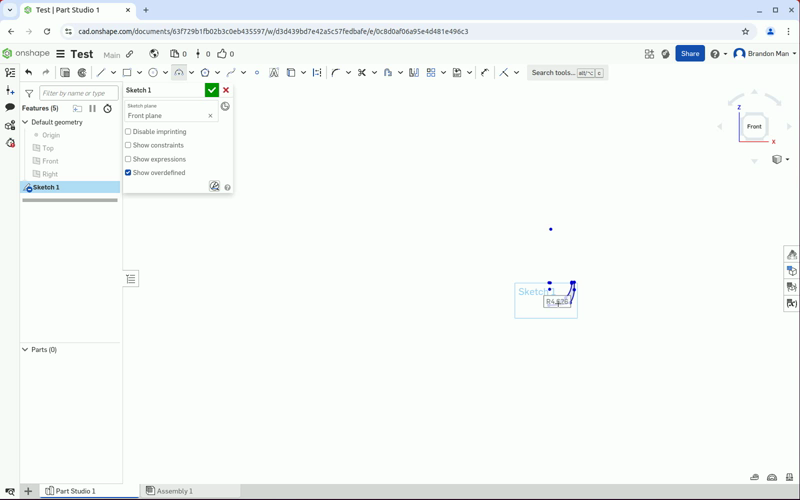
key(esc)
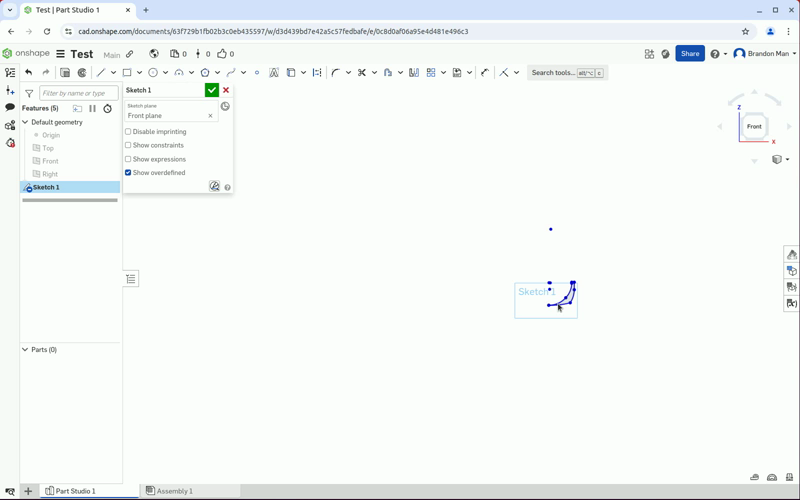
mouse_move(556, 300)
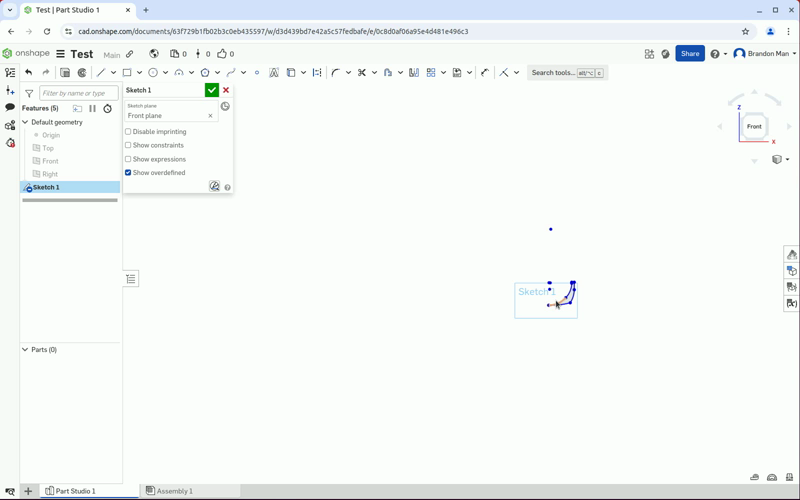
scroll(6)
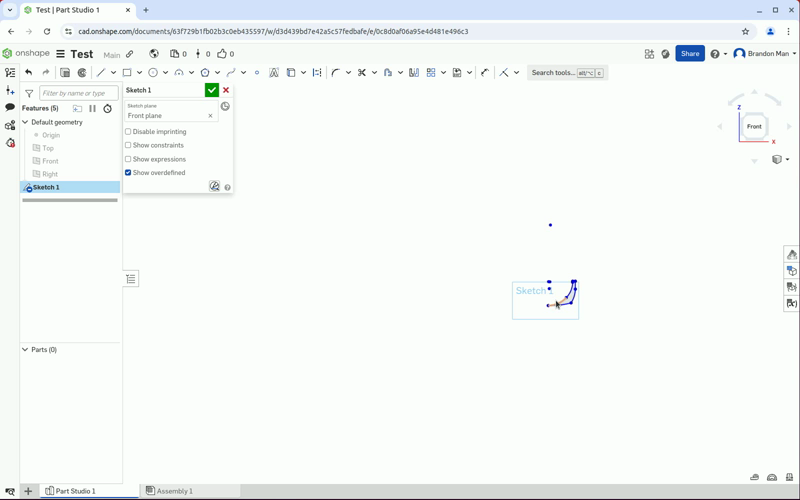
scroll(6)
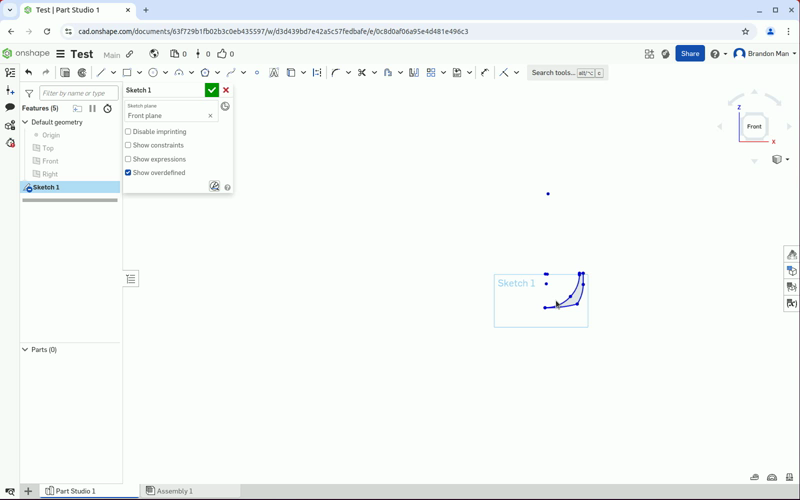
scroll(6)
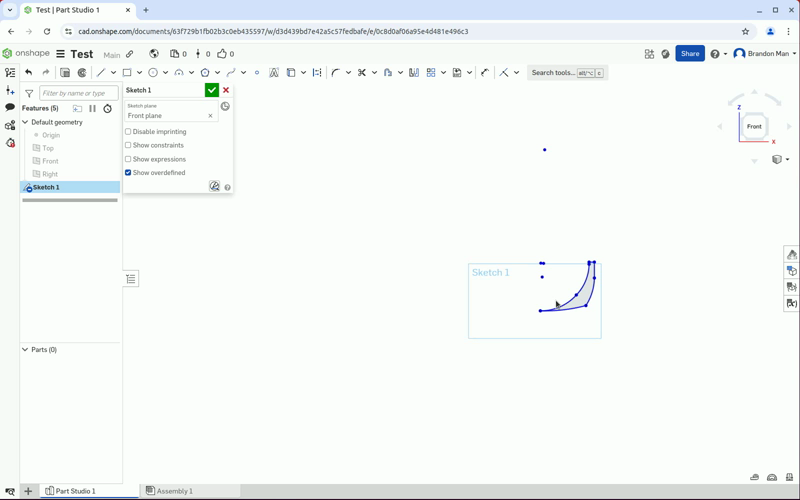
scroll(6)
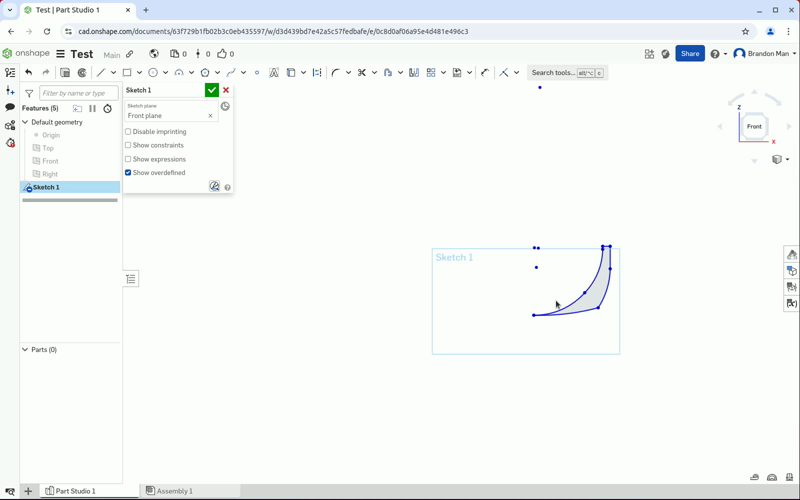
scroll(6)
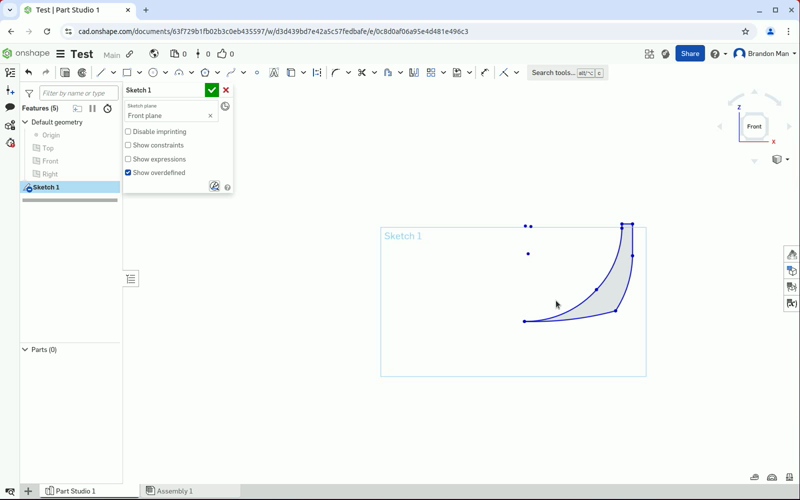
scroll(6)
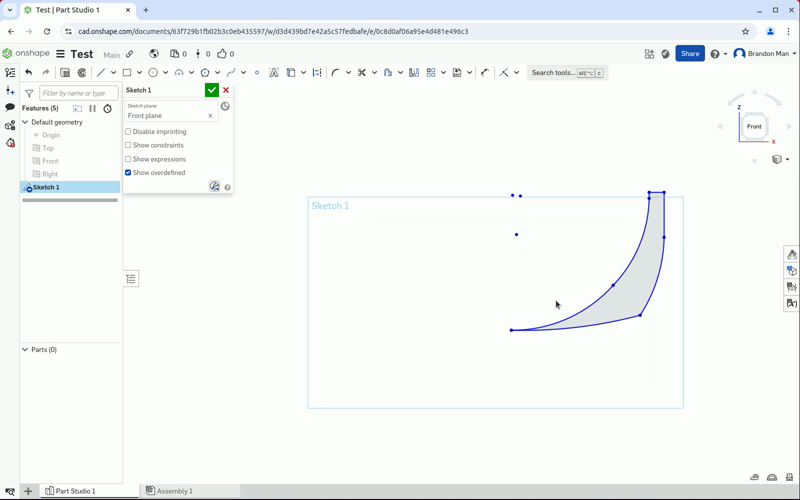
scroll(6)
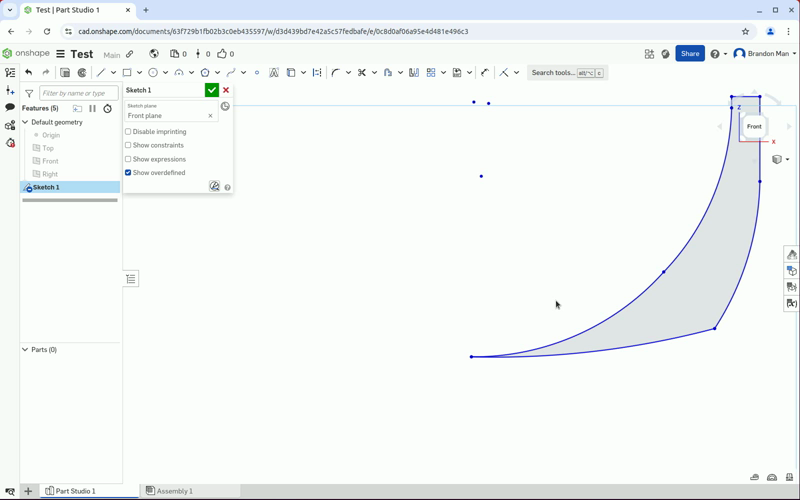
click(556, 300)
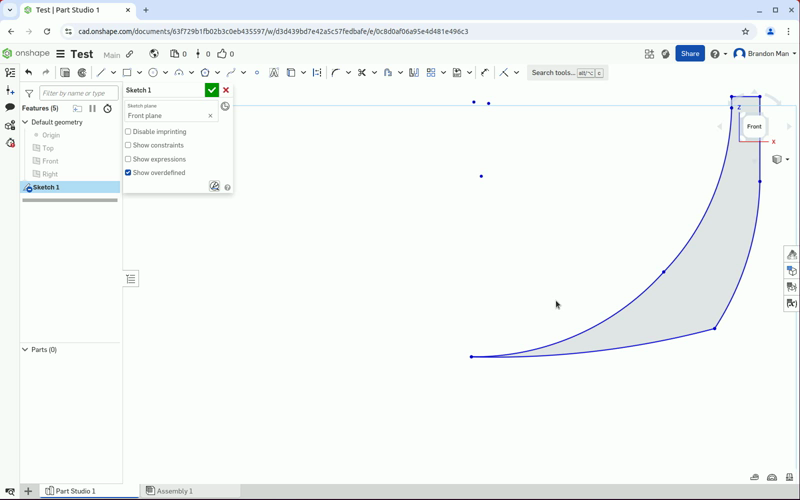
scroll(-6)
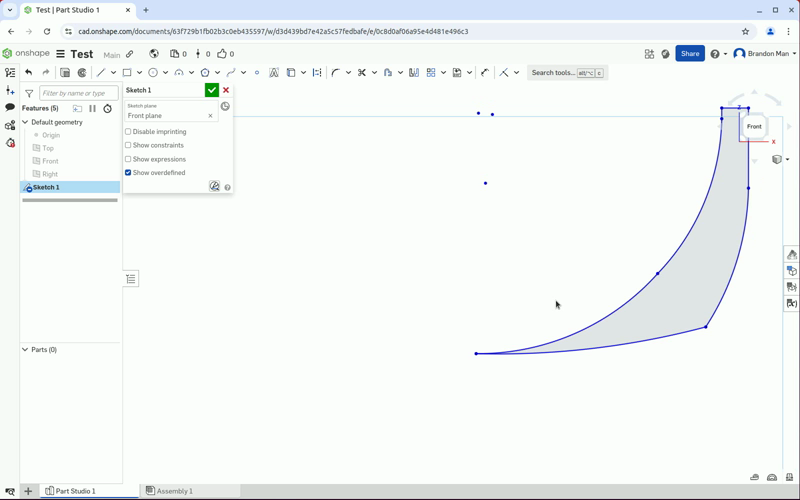
scroll(-6)
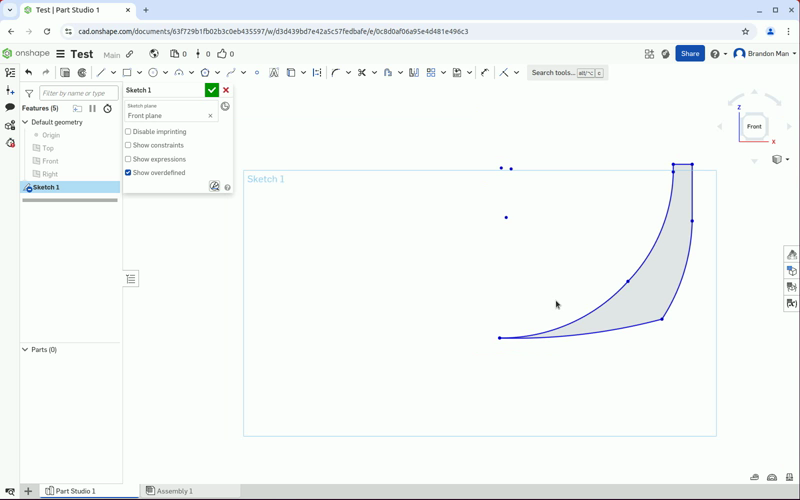
scroll(-6)
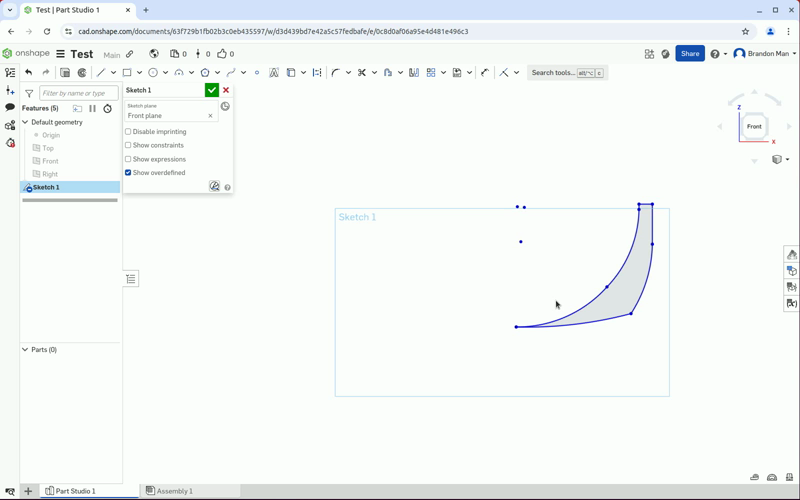
scroll(-6)
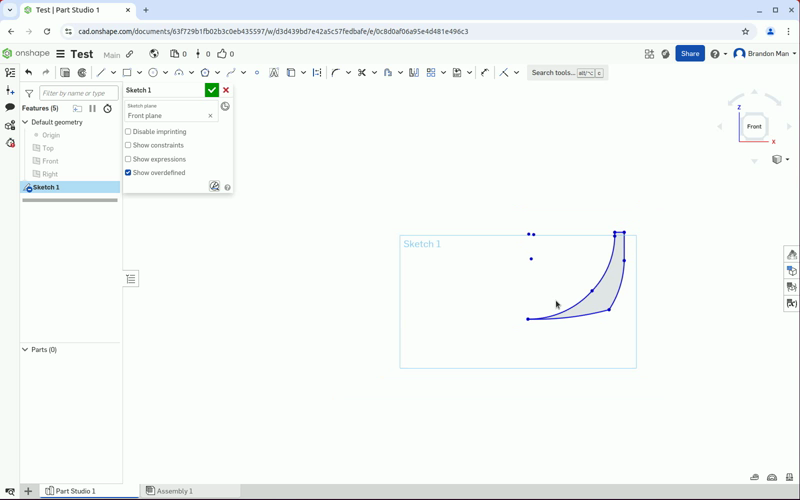
scroll(-6)
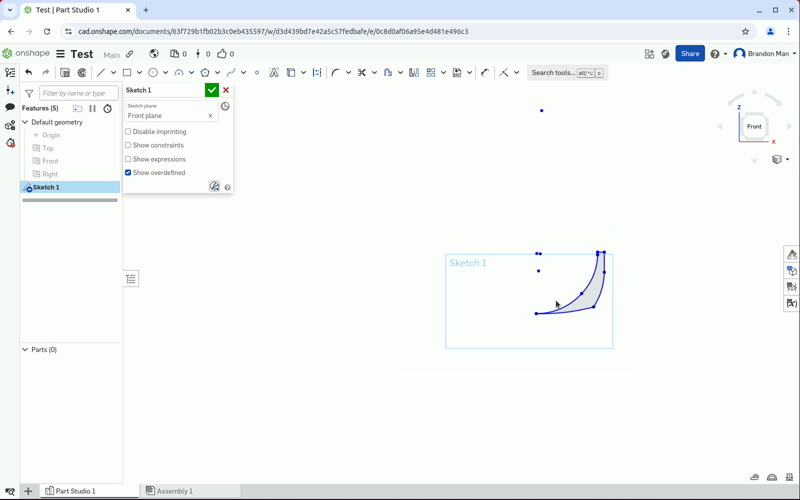
scroll(-6)
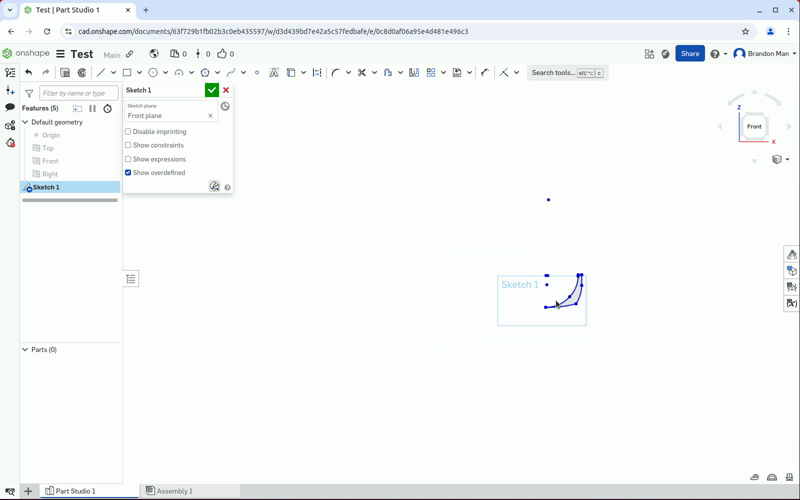
scroll(-6)
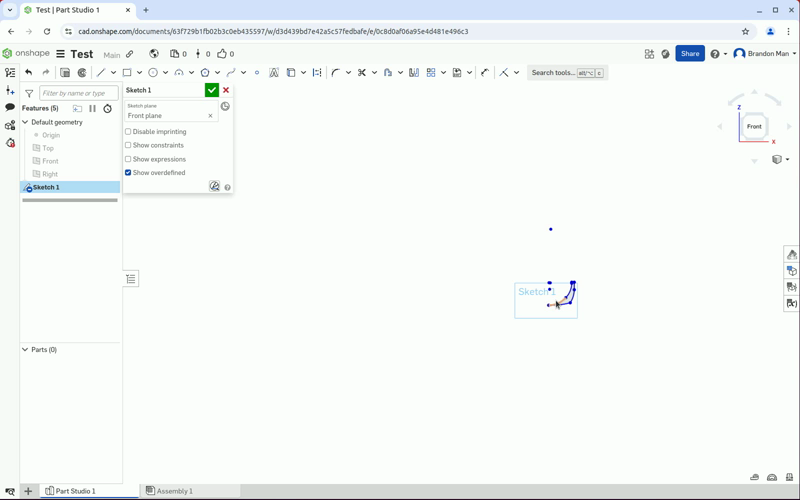
mouse_move(73, 352)
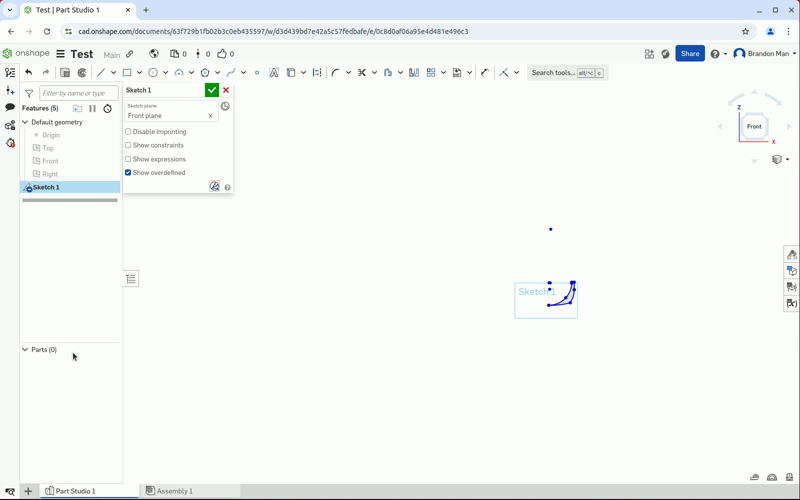
key(shift+y)
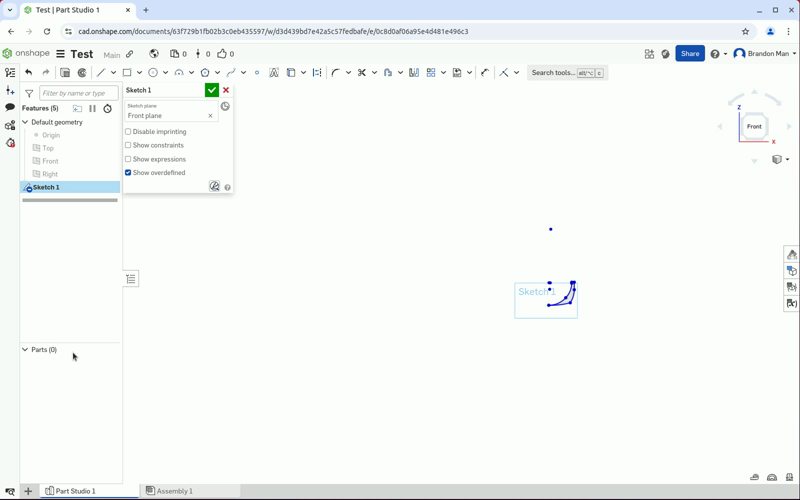
key(shift+e)
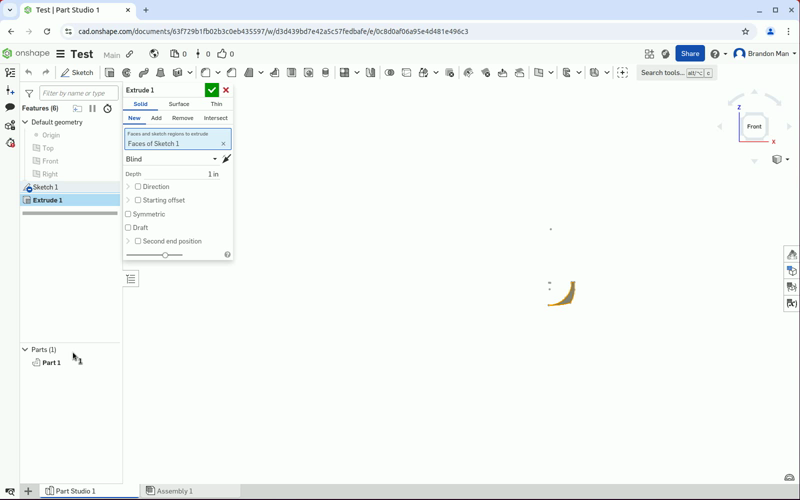
mouse_move(143, 106)
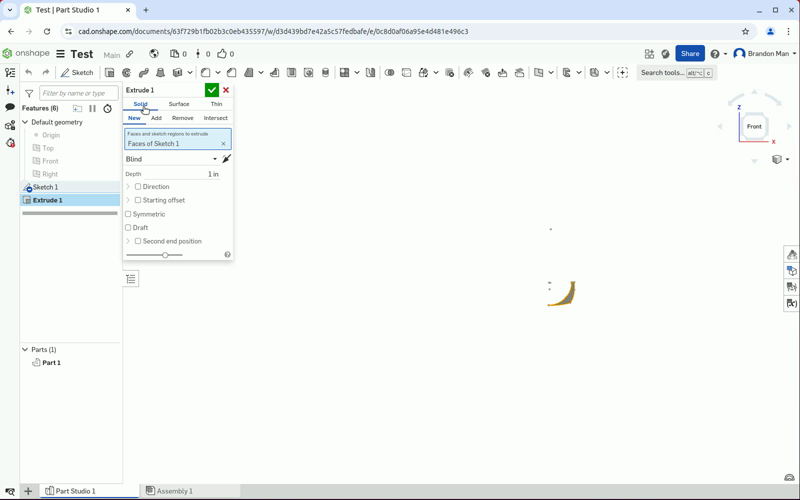
click(143, 106)
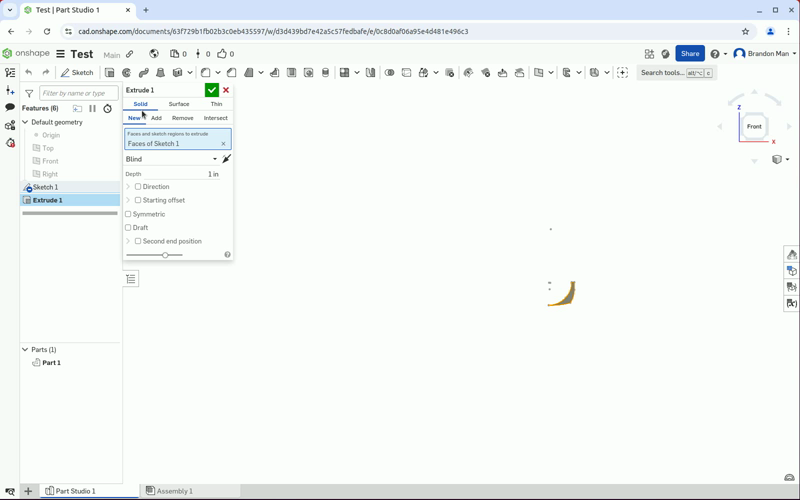
mouse_move(137, 120)
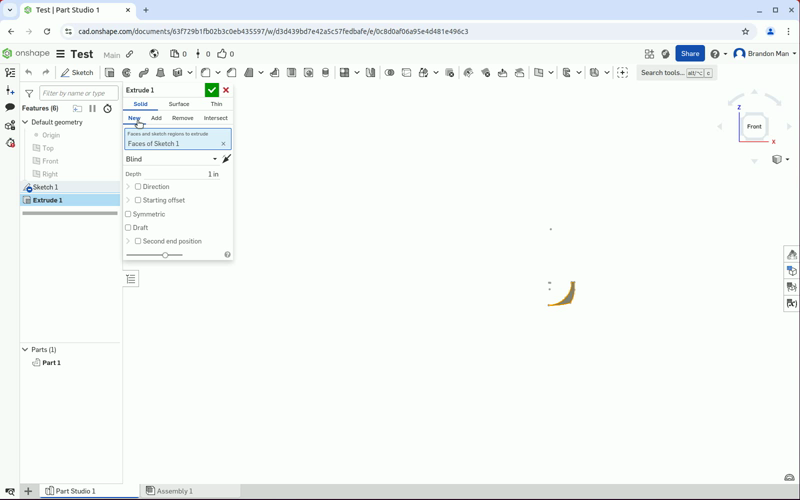
click(137, 120)
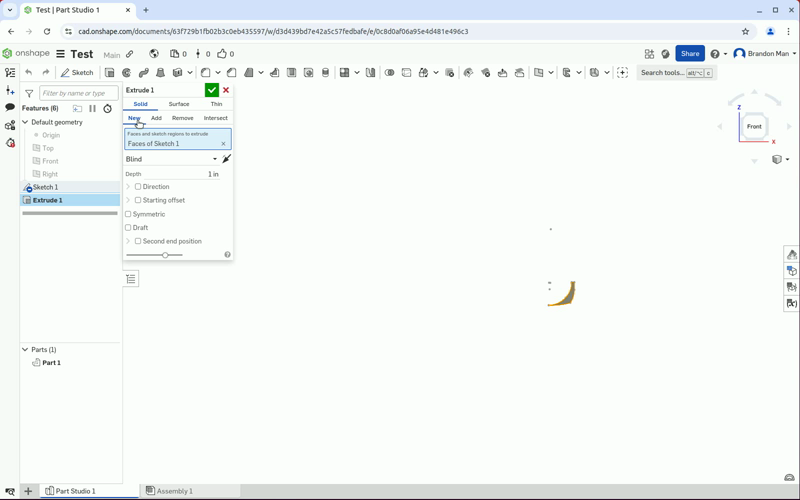
key(tab, 4)
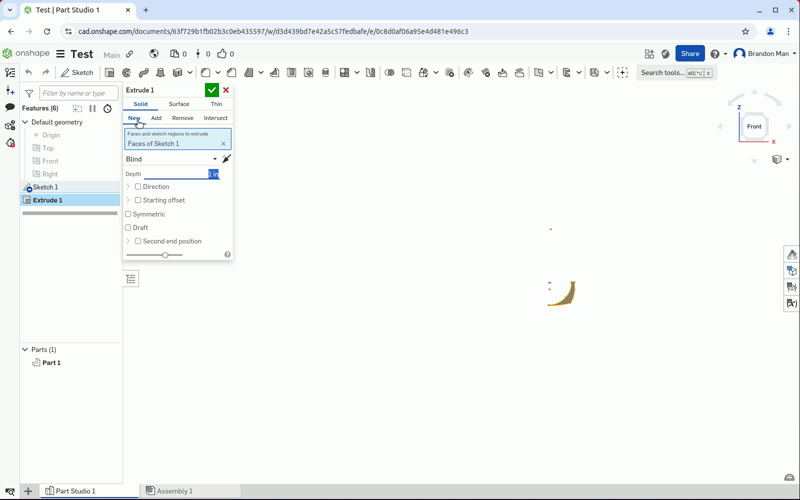
text(0.481)
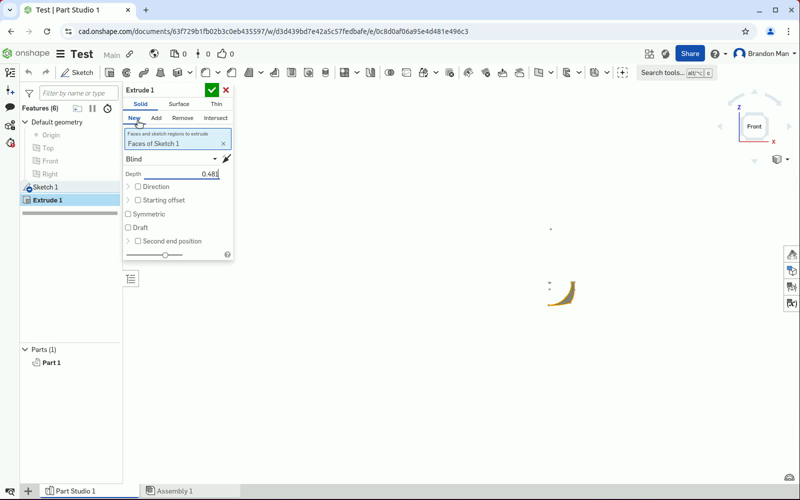
key(enter)
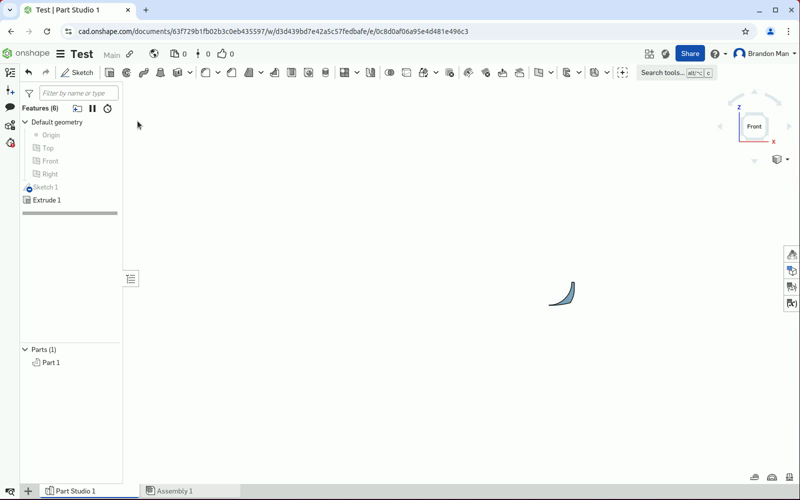
key(shift+h)
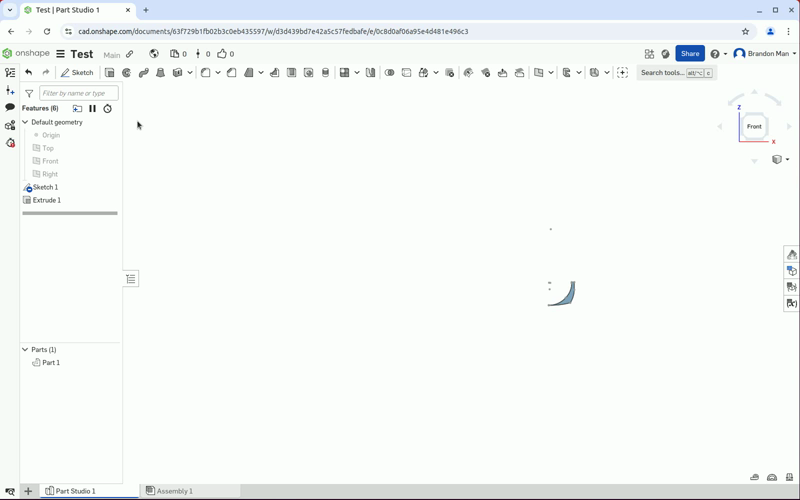
key(shift+h)
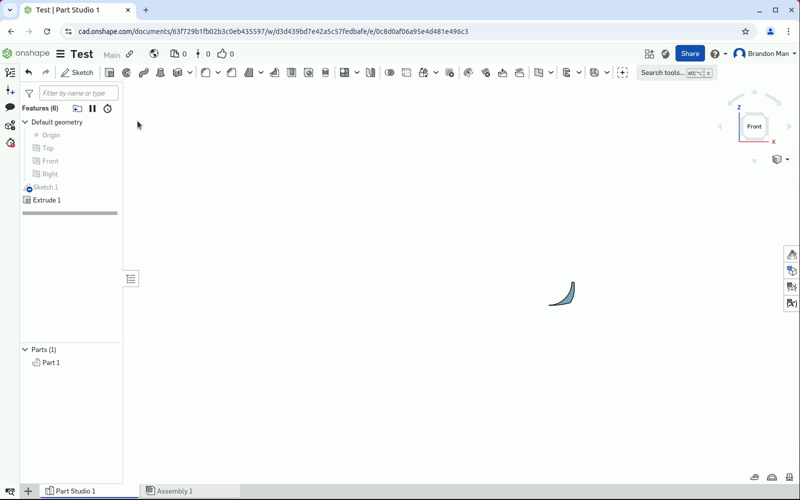
mouse_move(73, 189)
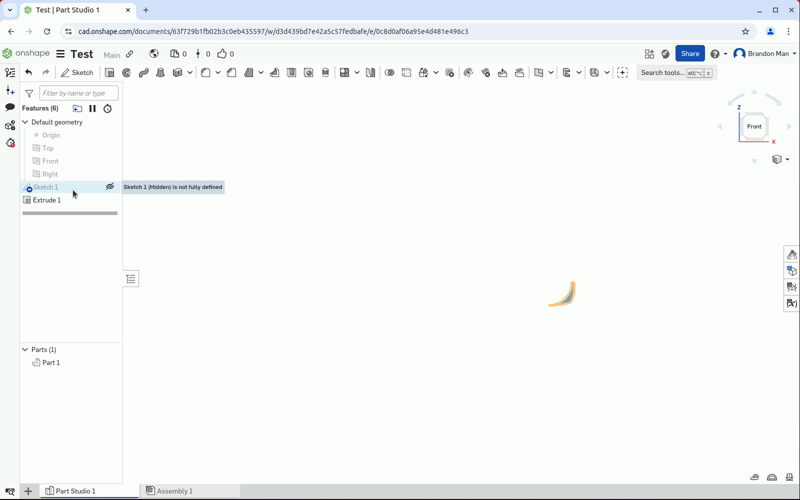
click(73, 189)
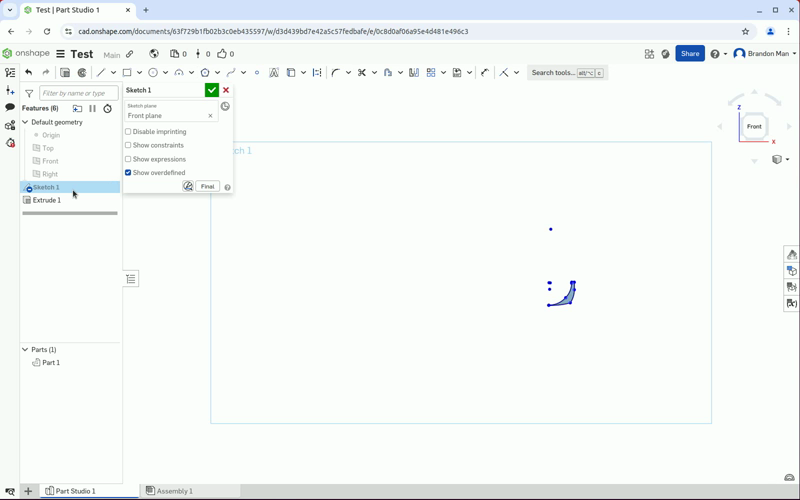
mouse_move(229, 92)
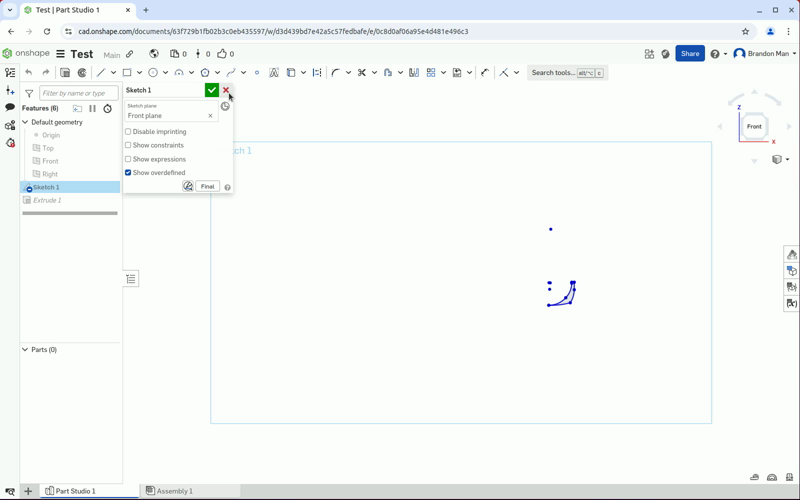
click(229, 92)
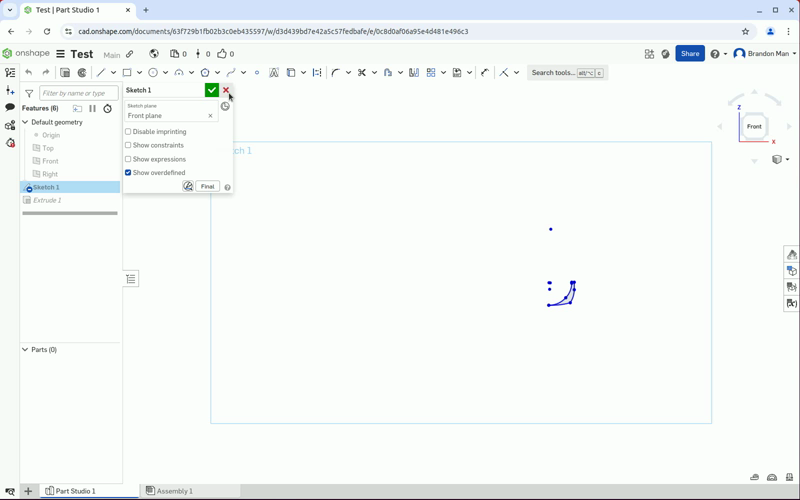
key(shift+s)
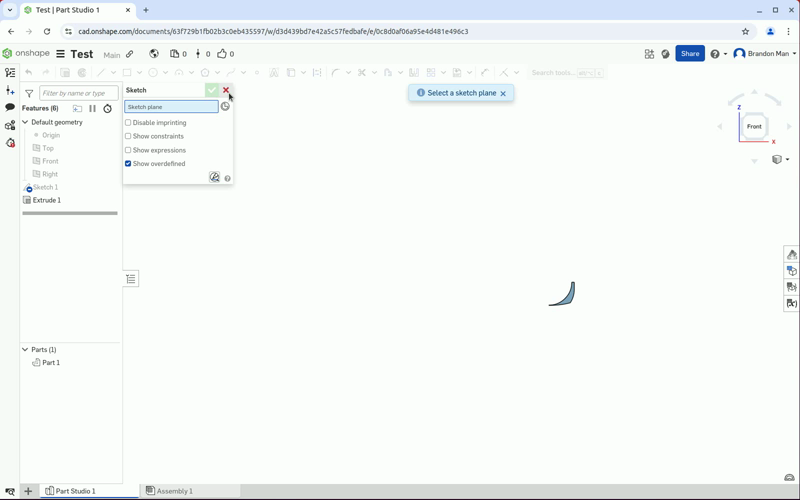
mouse_move(73, 163)
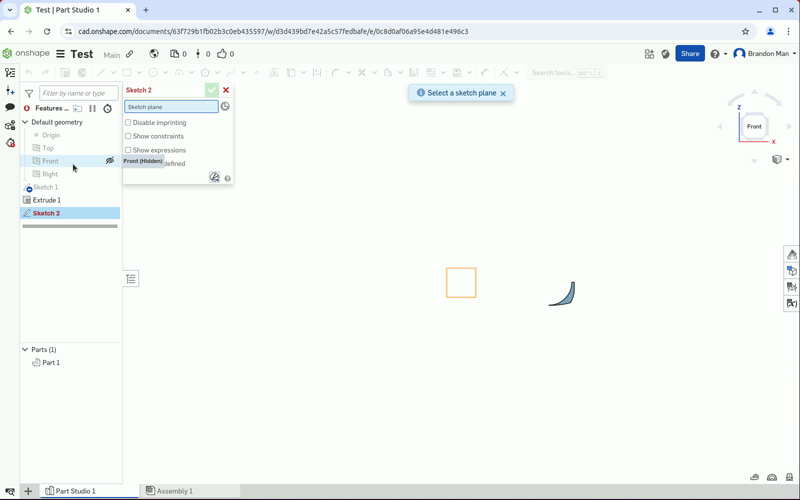
click(73, 163)
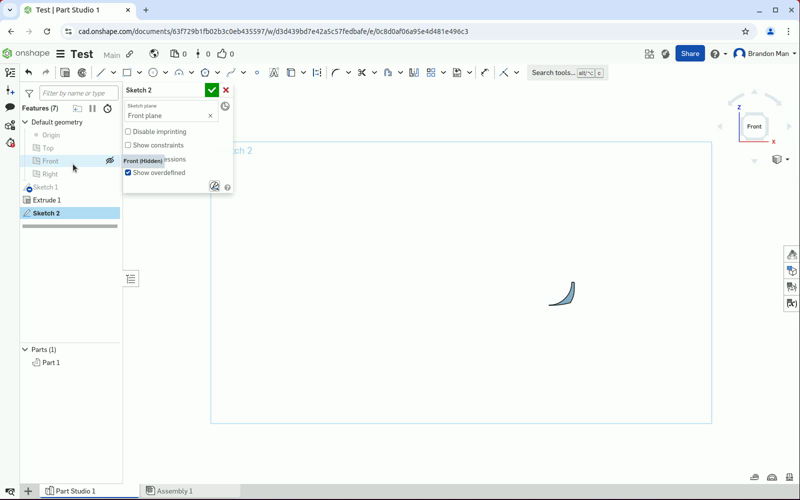
mouse_move(73, 352)
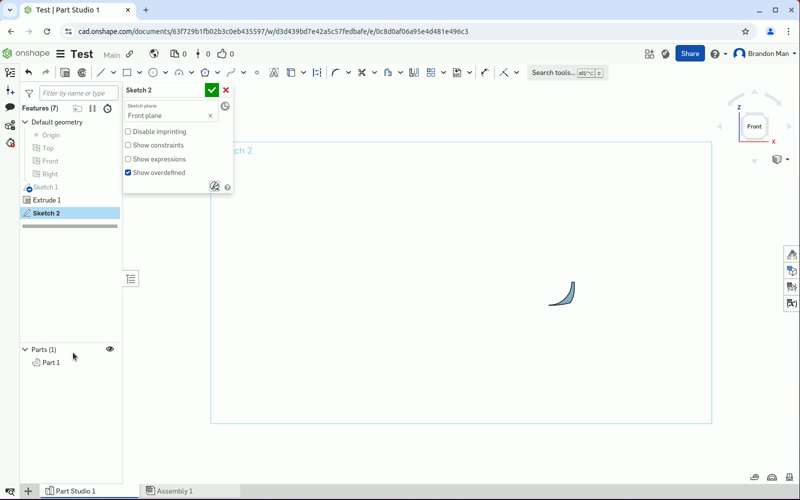
key(y)
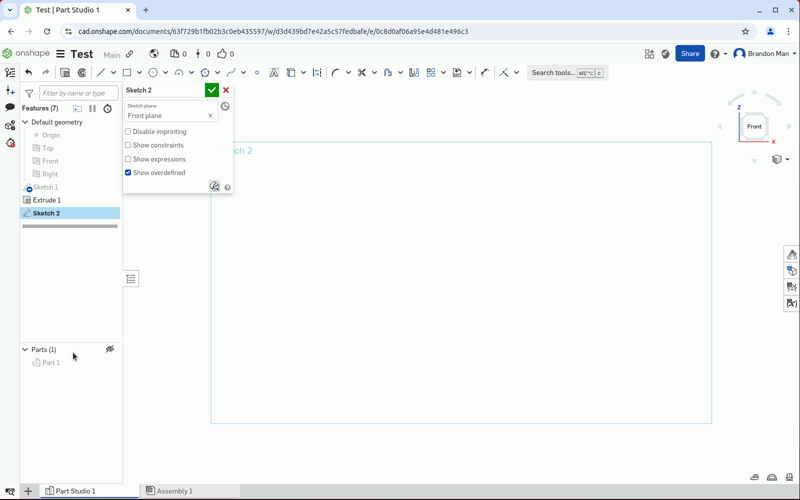
key(a)
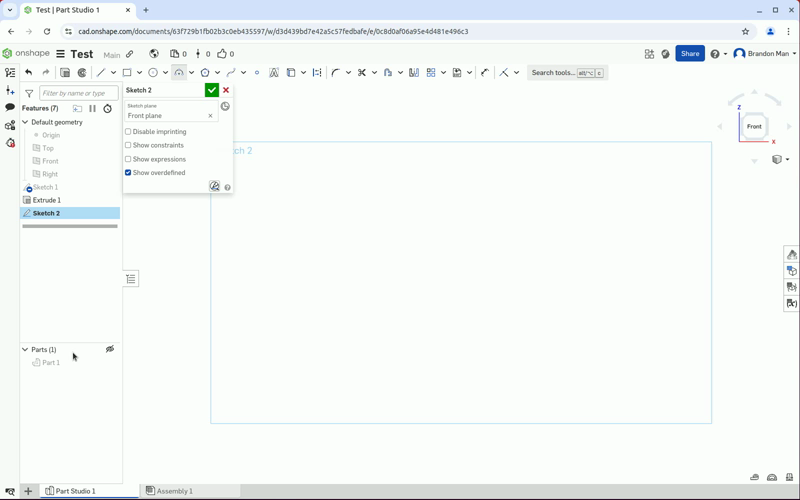
key_down(shift)
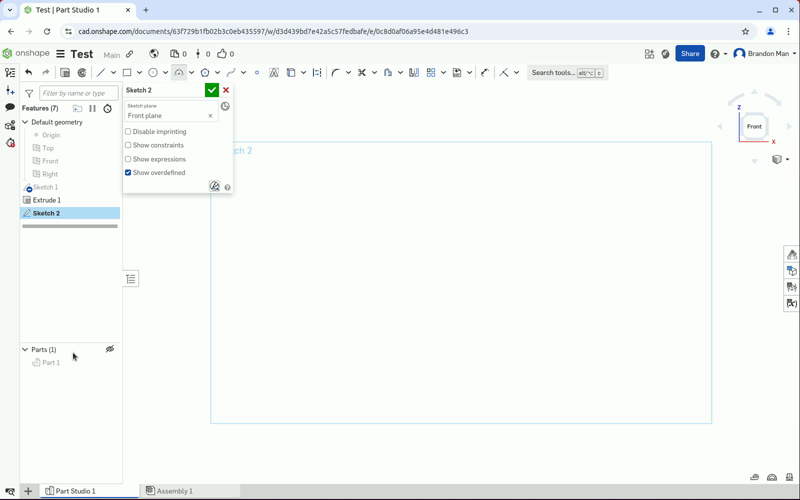
mouse_move(461, 290)
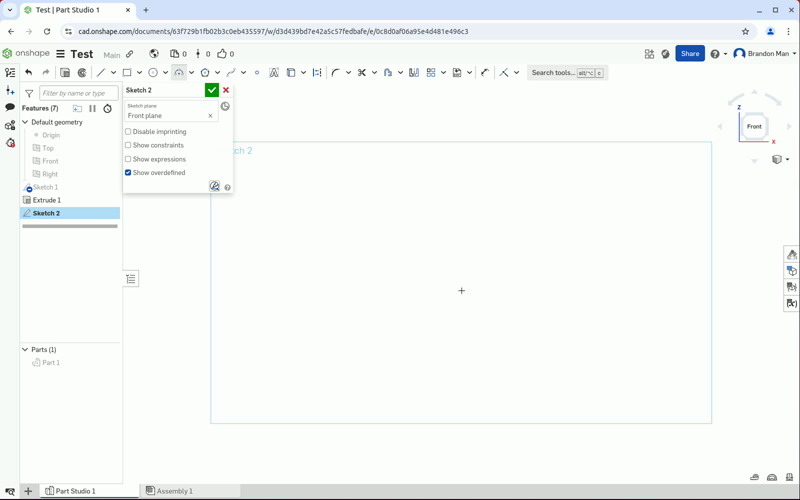
click(461, 290)
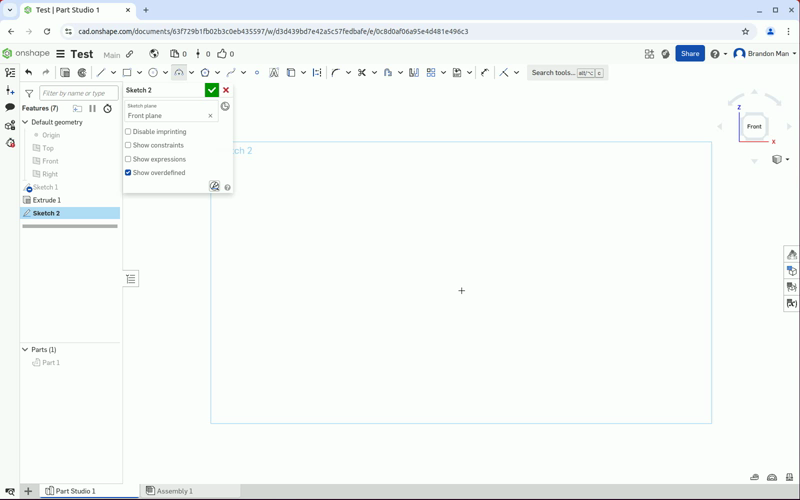
key_up(shift)
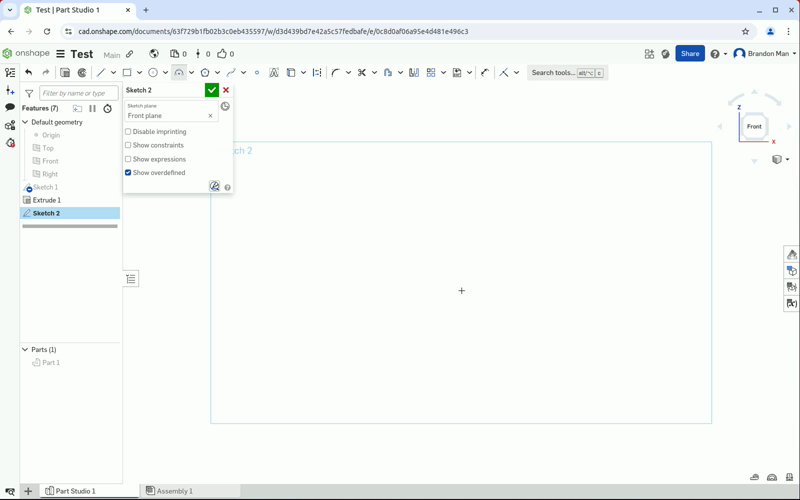
key_down(shift)
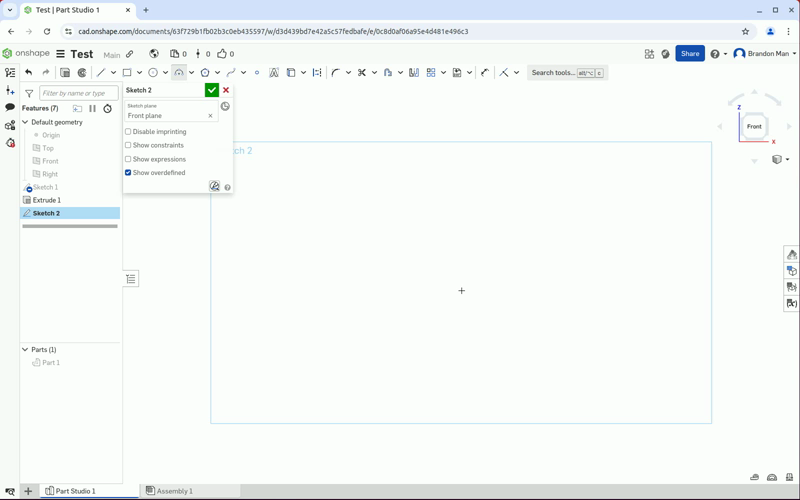
mouse_move(549, 318)
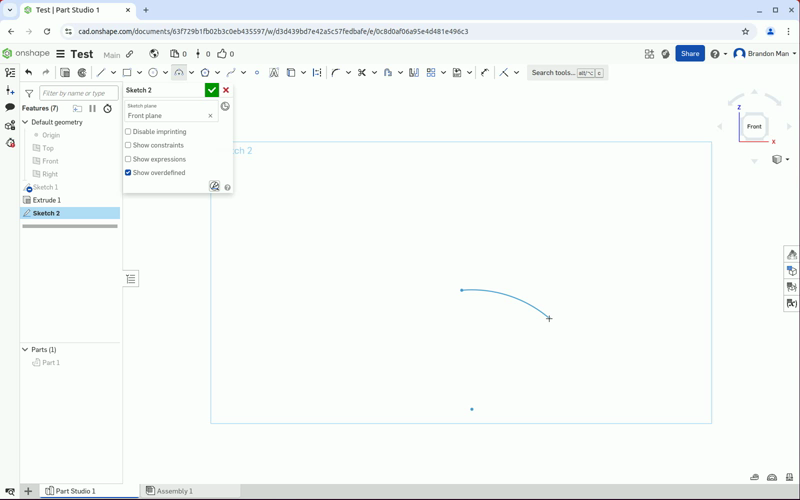
click(549, 318)
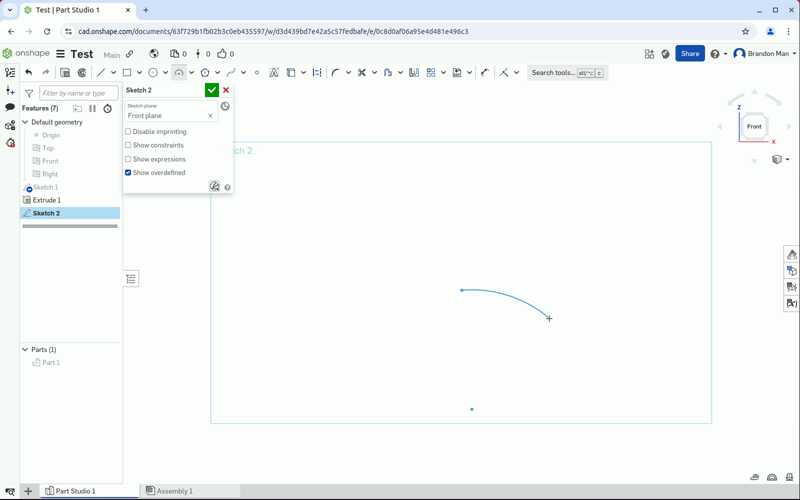
mouse_move(503, 311)
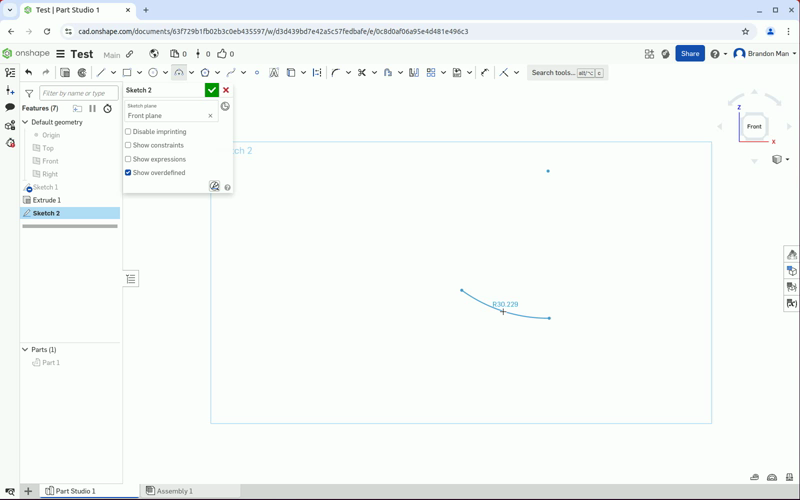
click(503, 311)
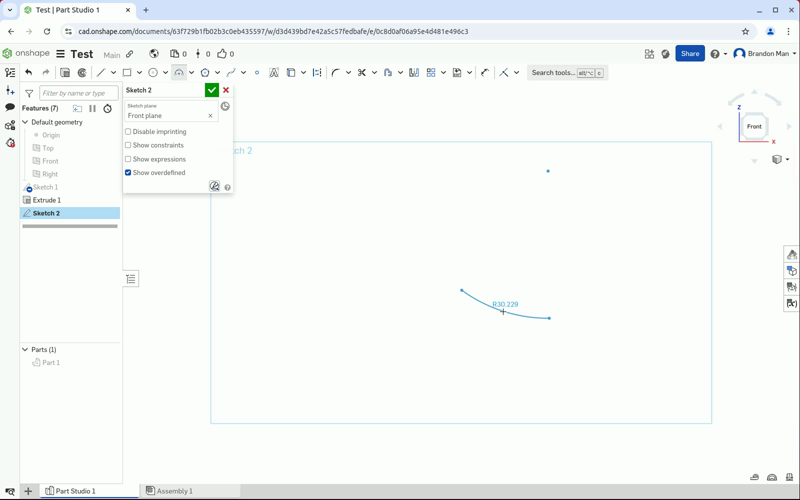
key_up(shift)
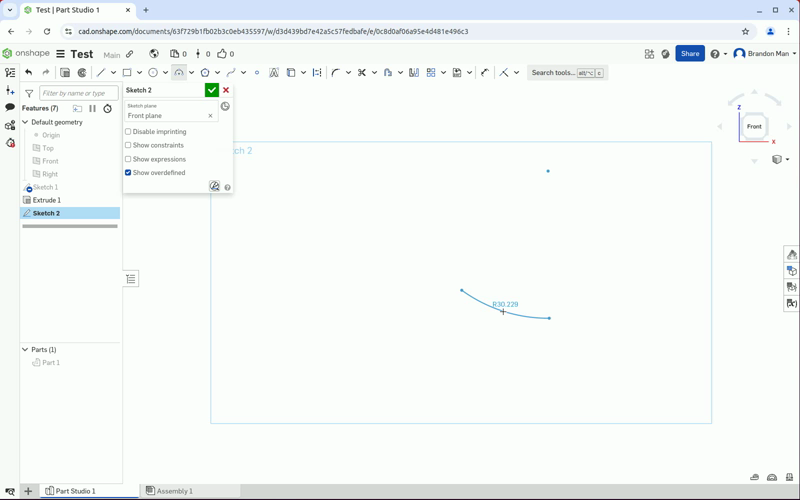
mouse_move(549, 318)
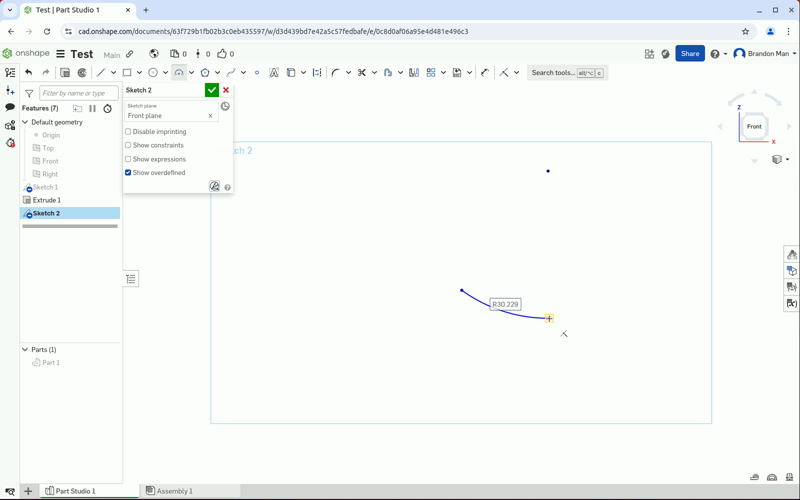
click(549, 318)
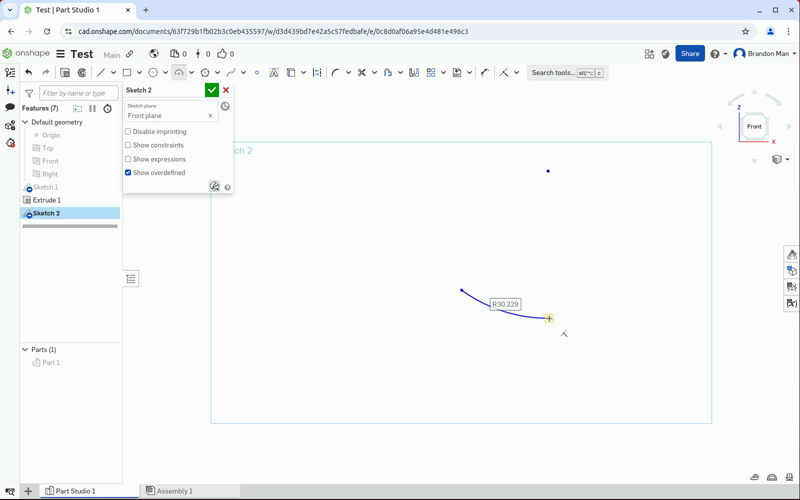
key_down(shift)
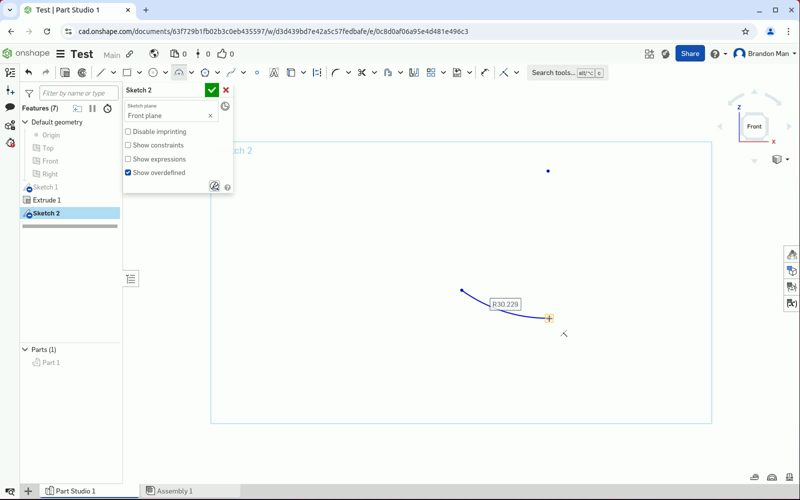
mouse_move(569, 303)
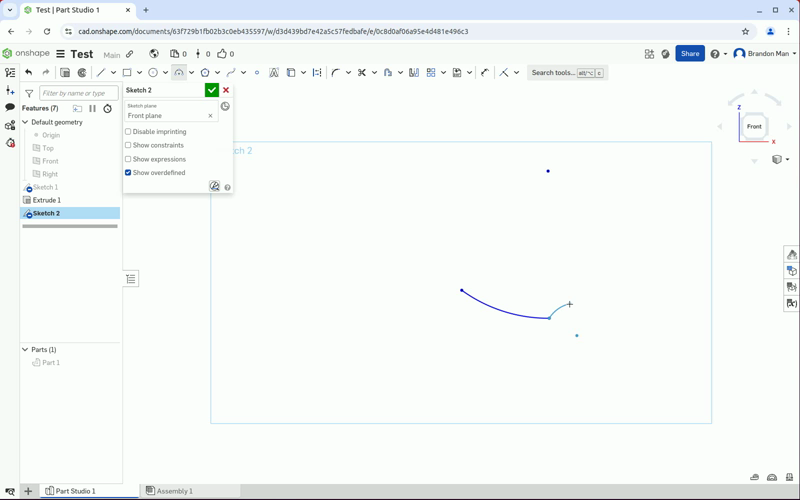
click(569, 303)
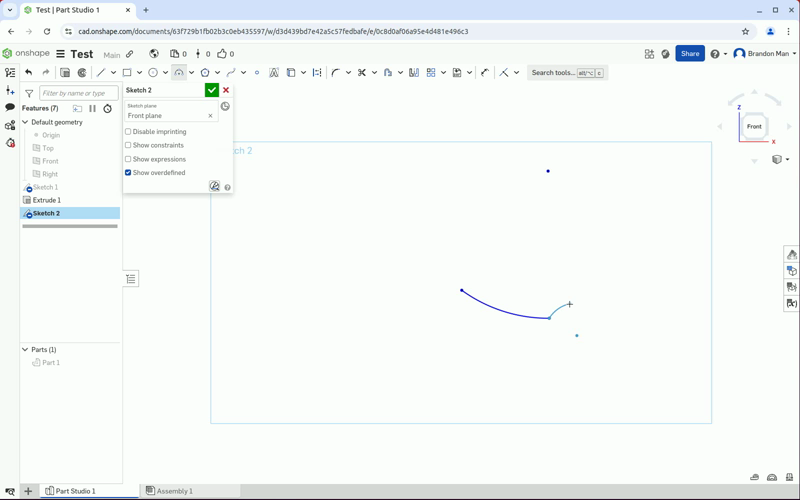
mouse_move(561, 313)
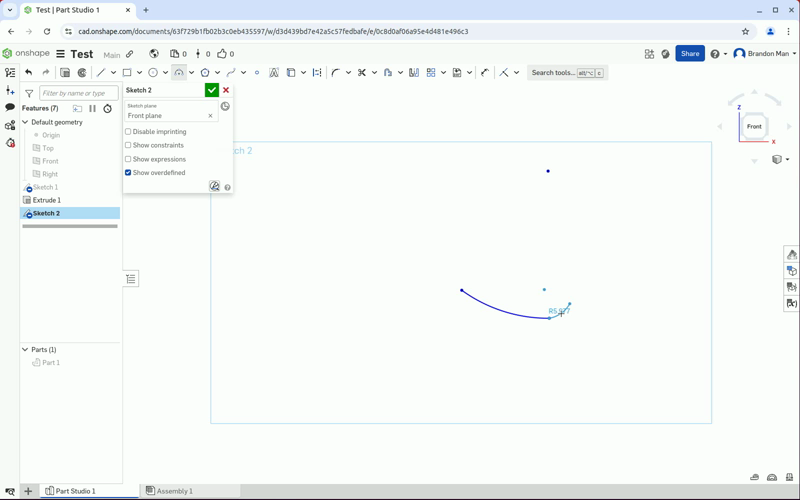
click(561, 313)
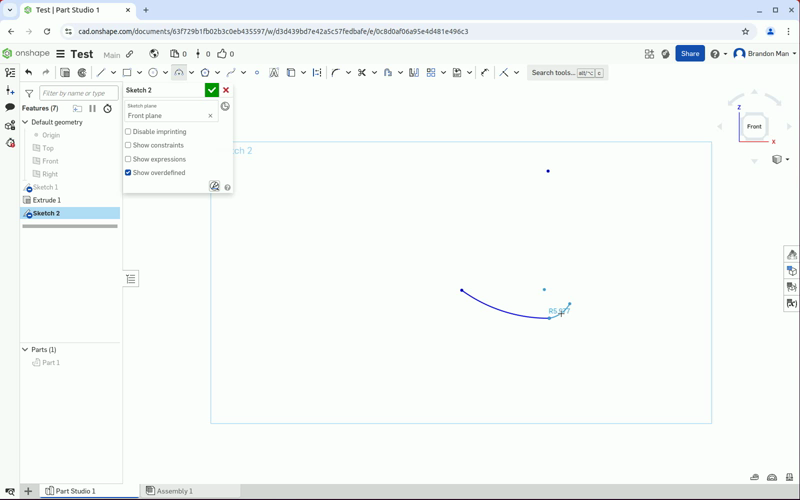
key_up(shift)
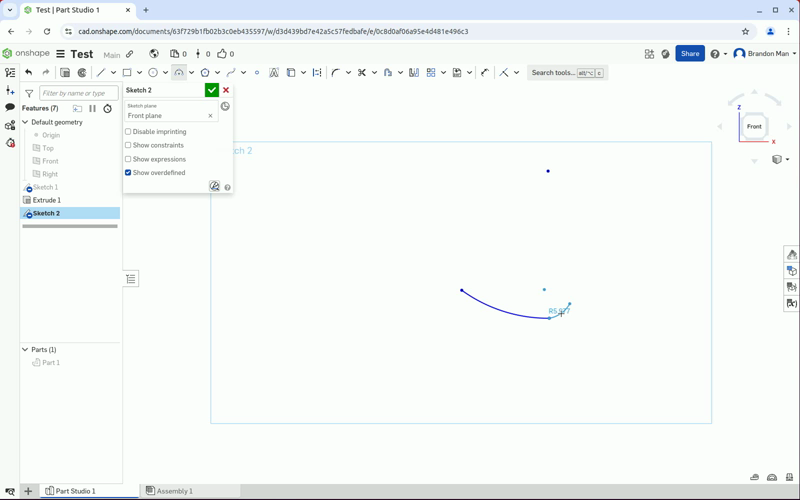
mouse_move(569, 303)
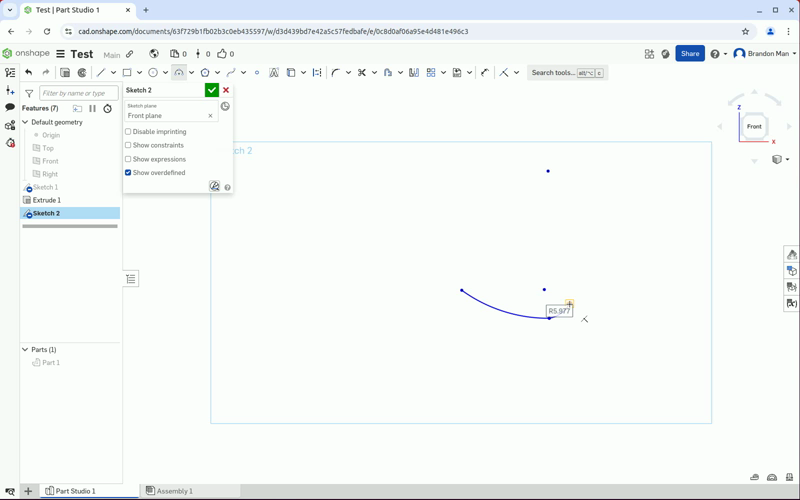
click(569, 303)
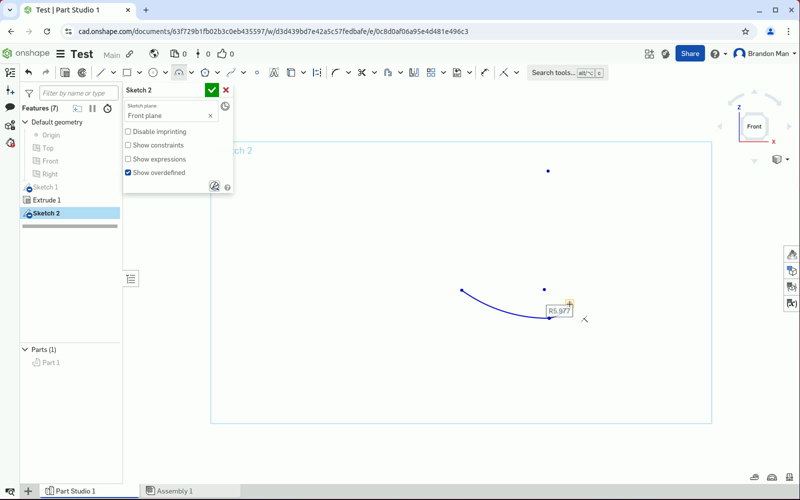
key_down(shift)
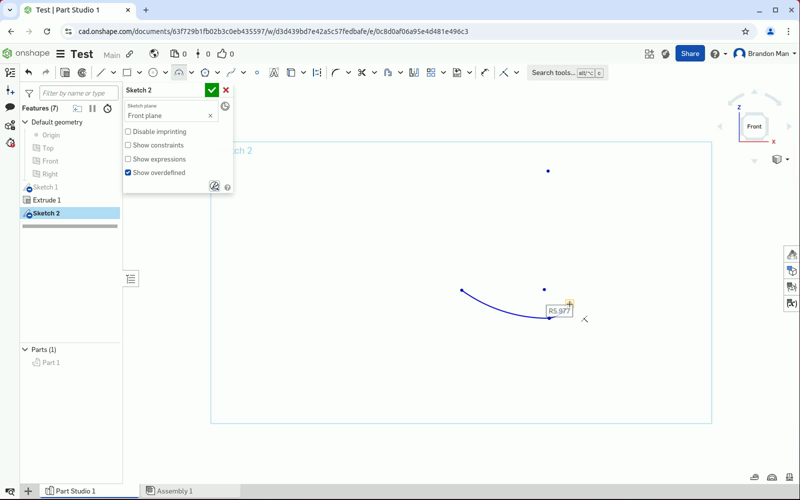
mouse_move(461, 232)
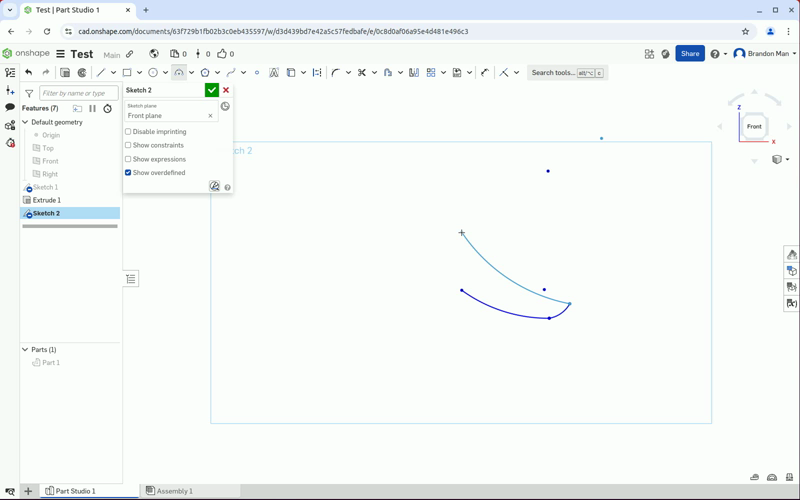
click(461, 232)
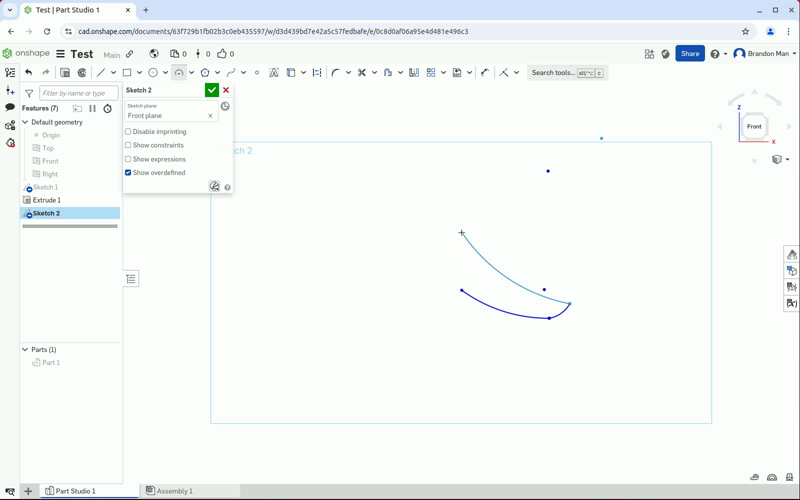
mouse_move(500, 291)
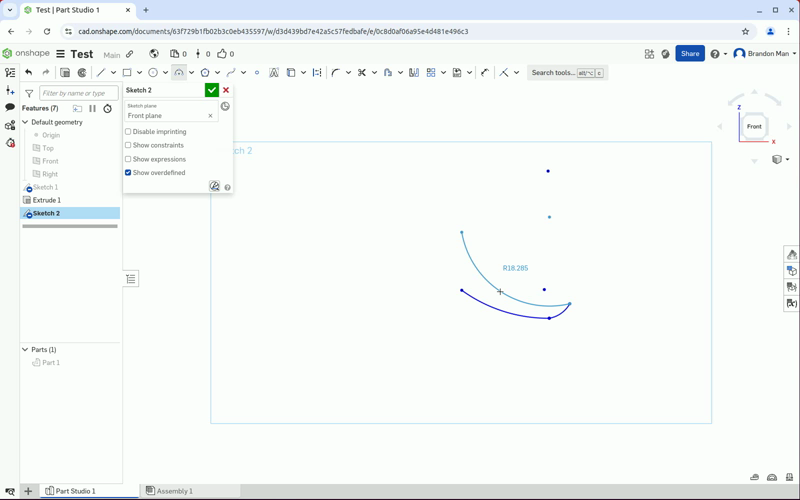
click(500, 291)
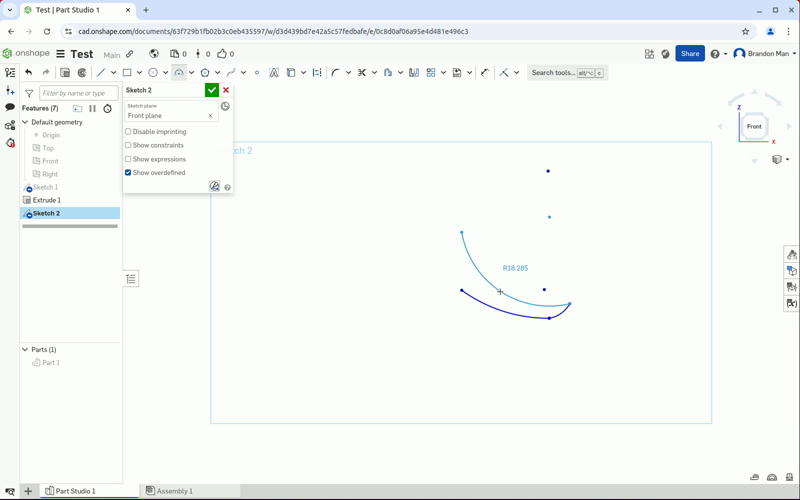
key_up(shift)
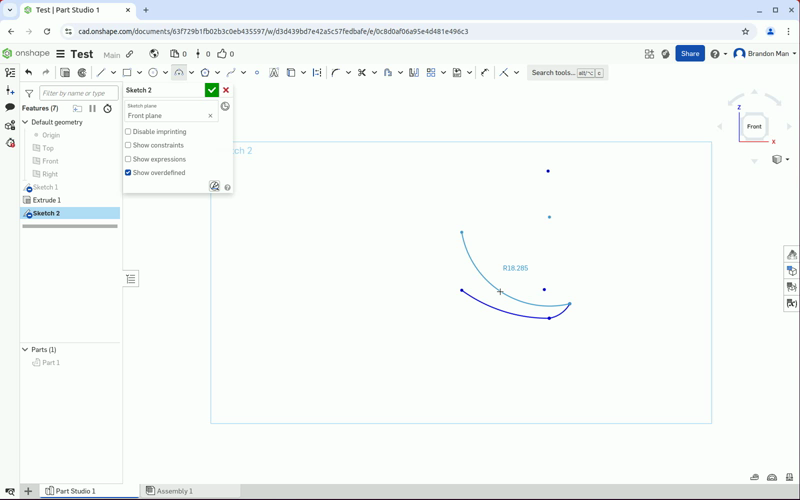
key(esc)
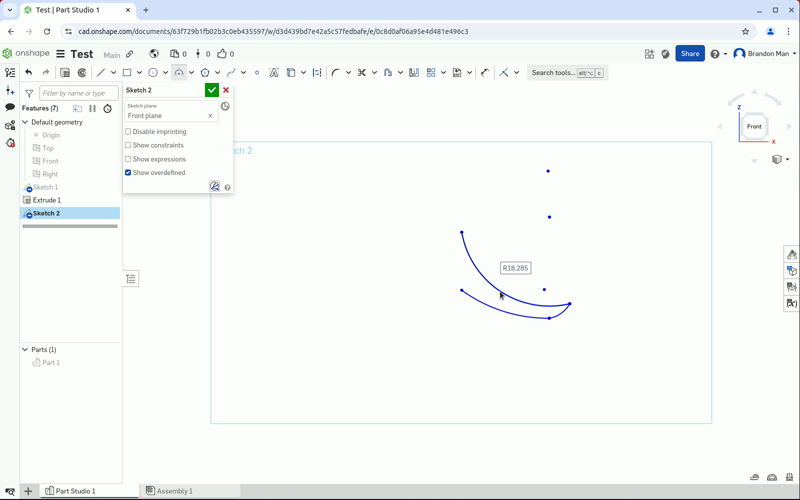
key(l)
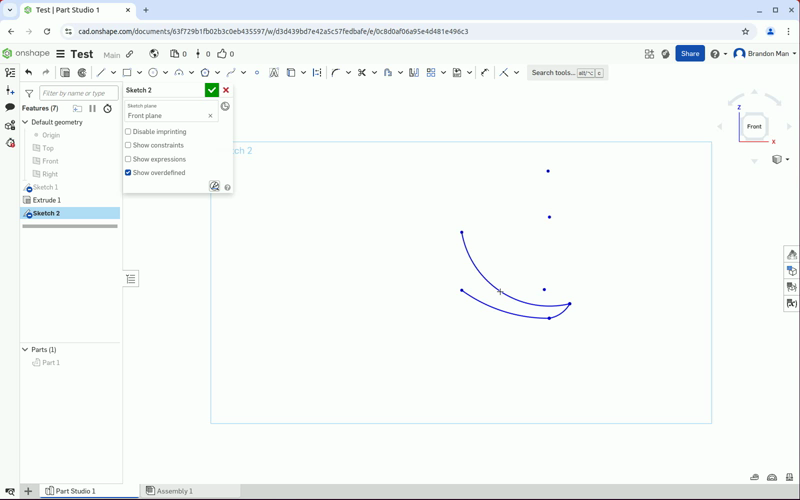
mouse_move(461, 232)
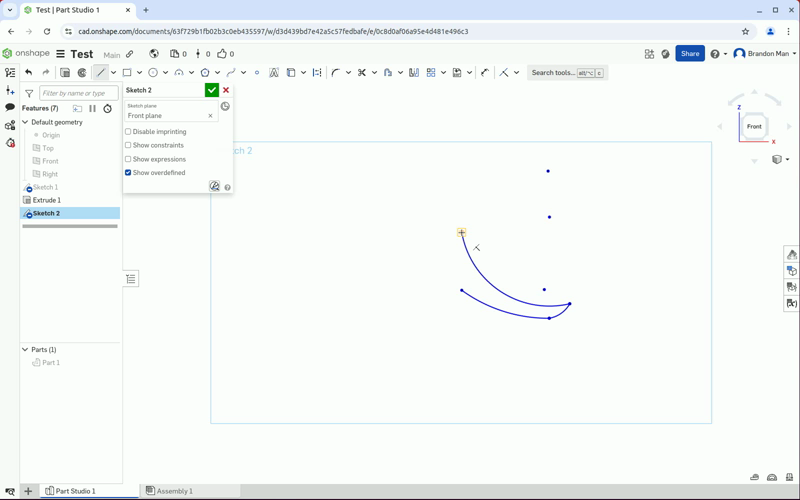
click(461, 232)
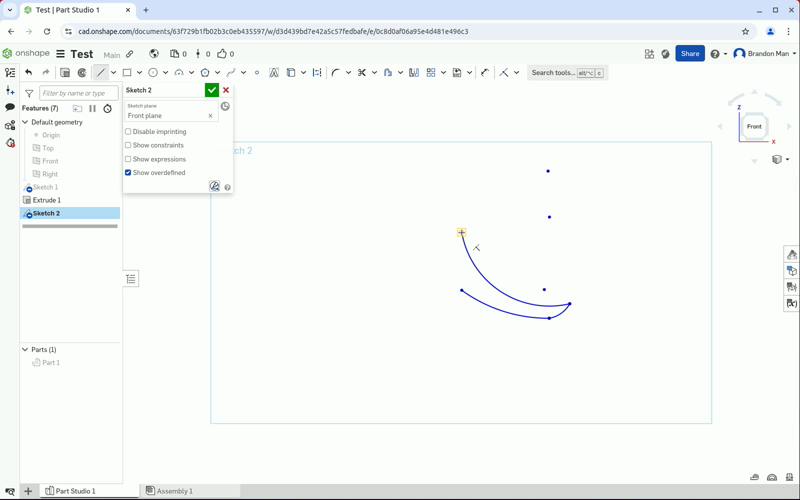
mouse_move(492, 232)
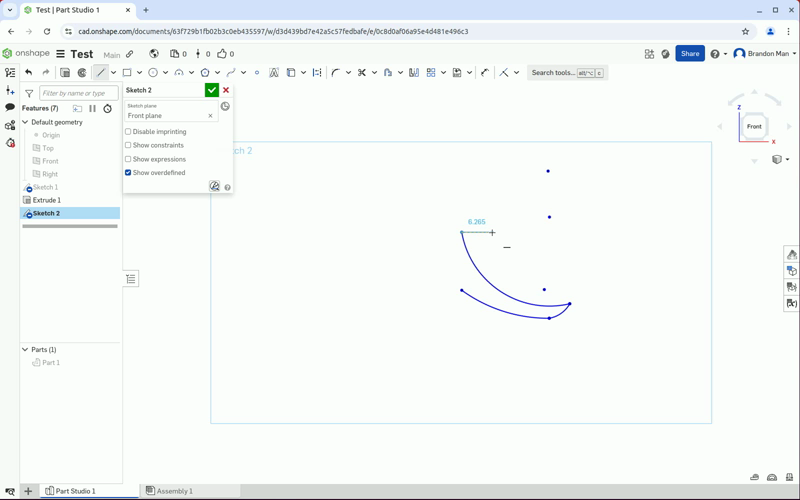
key_down(shift)
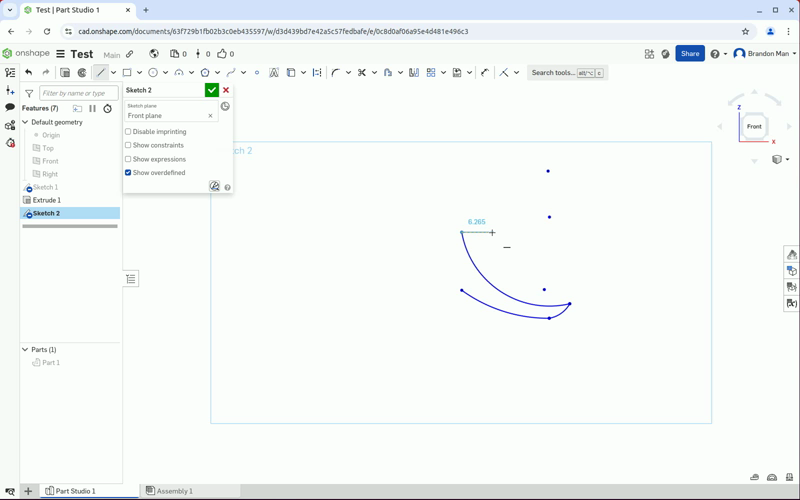
mouse_move(461, 290)
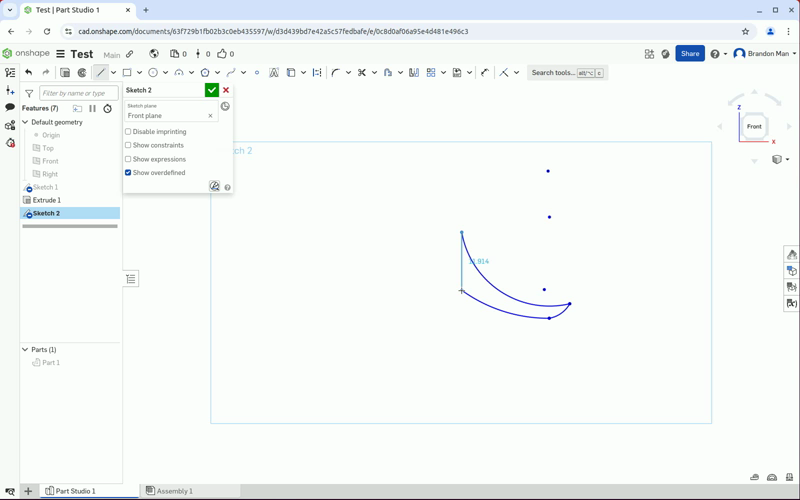
key_up(shift)
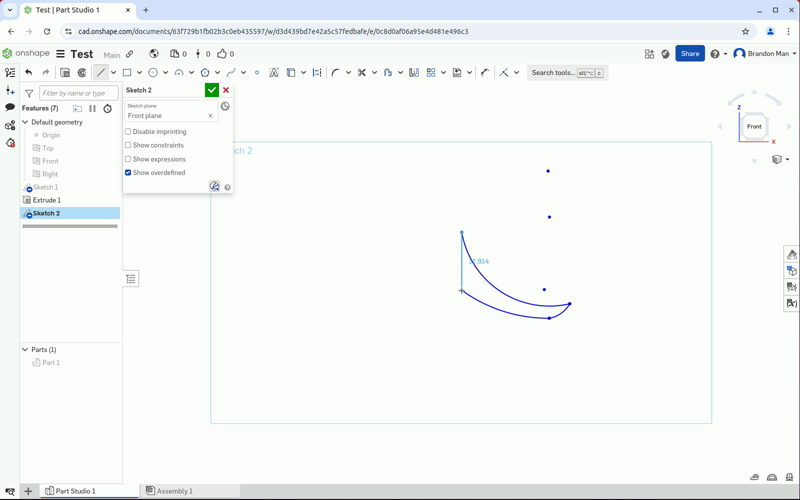
click(461, 290)
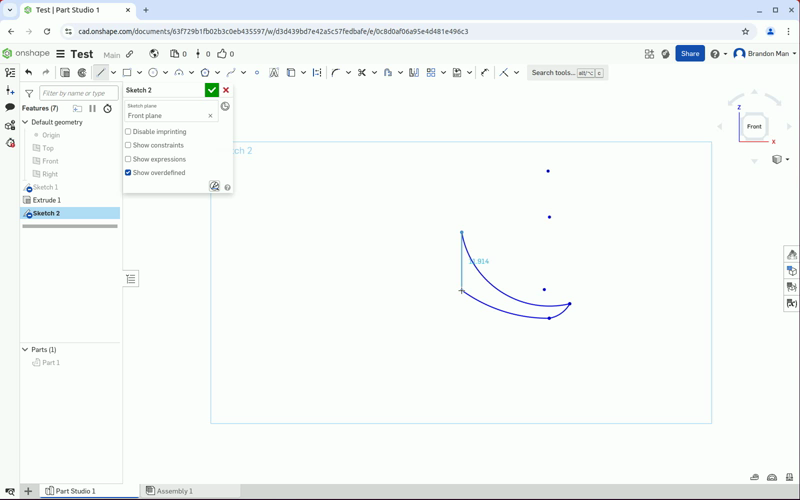
key(esc)
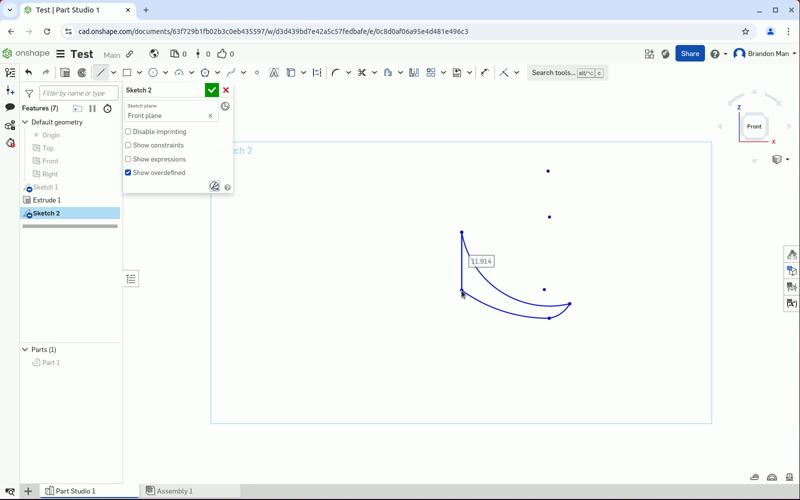
mouse_move(490, 298)
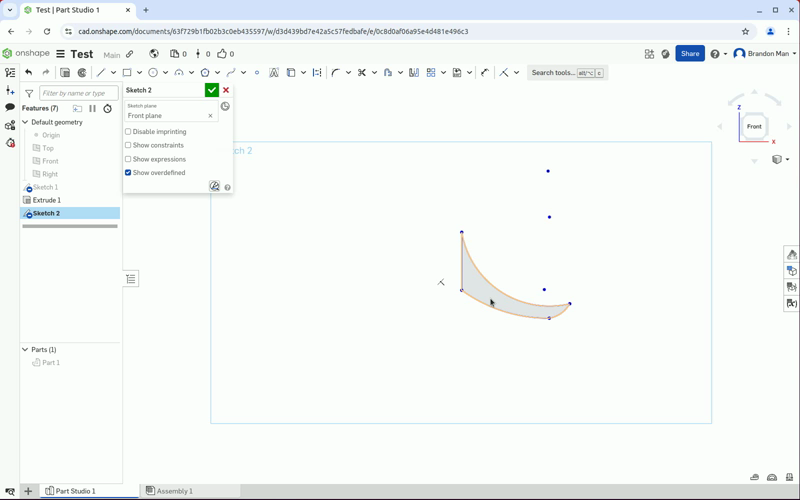
click(490, 298)
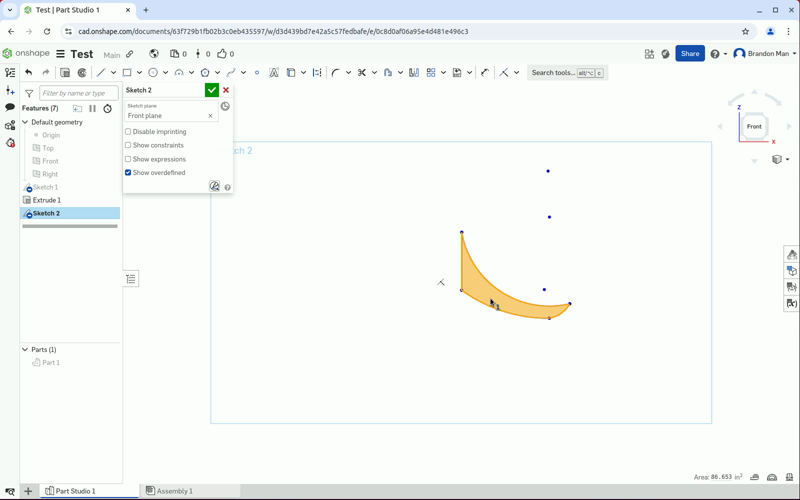
mouse_move(73, 352)
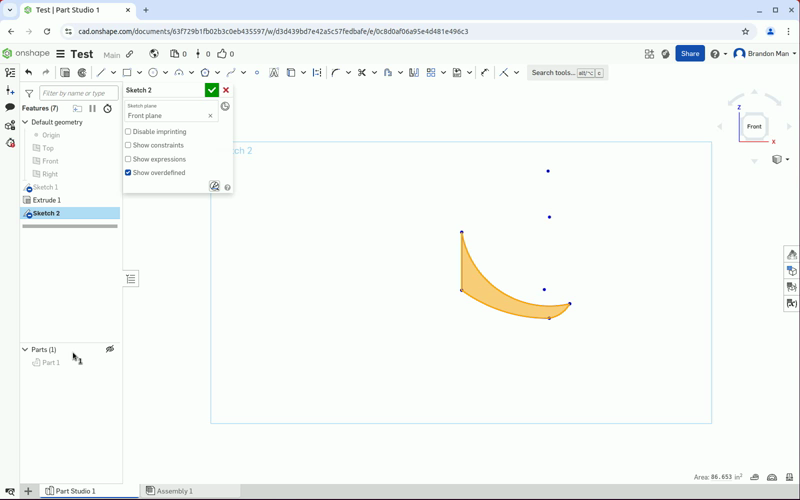
key(shift+y)
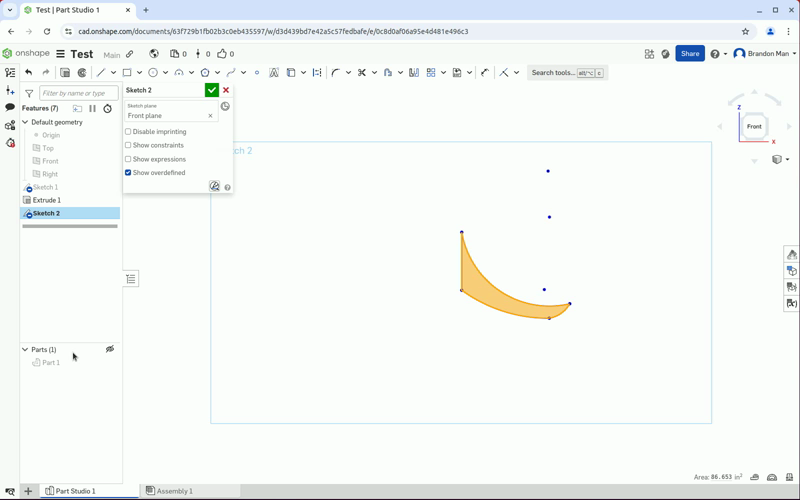
key(shift+e)
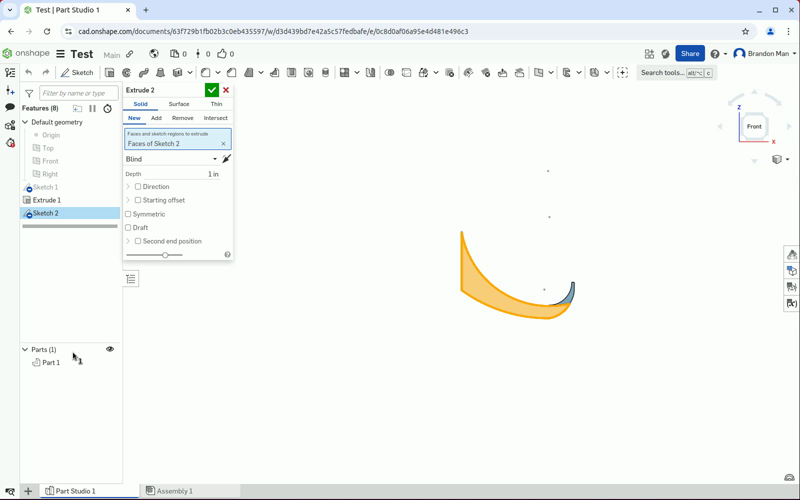
mouse_move(143, 106)
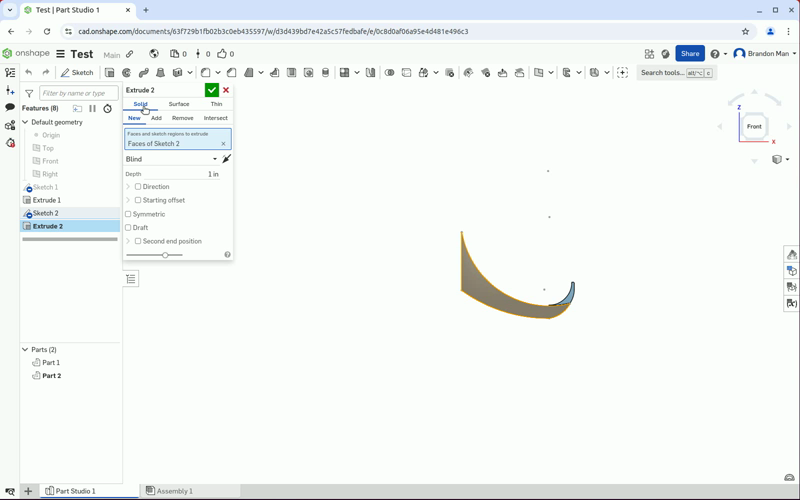
click(143, 106)
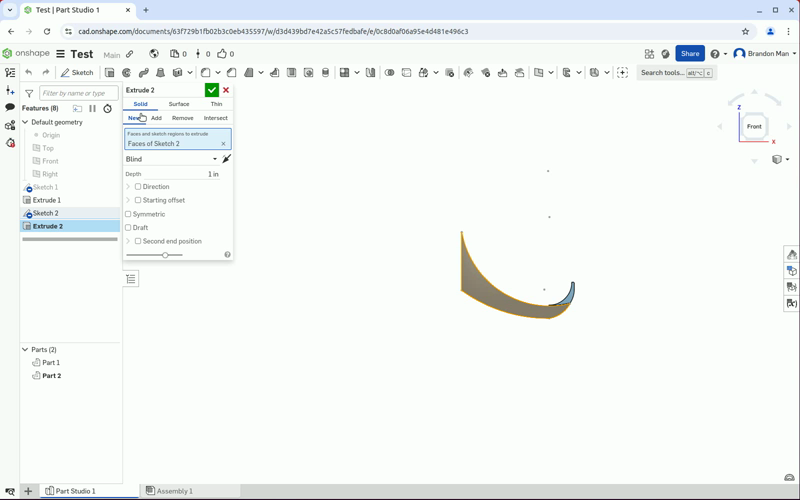
mouse_move(137, 120)
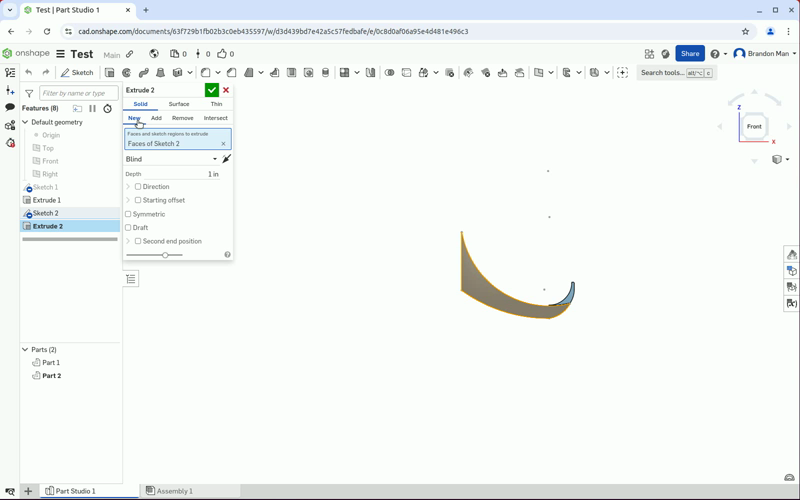
click(137, 120)
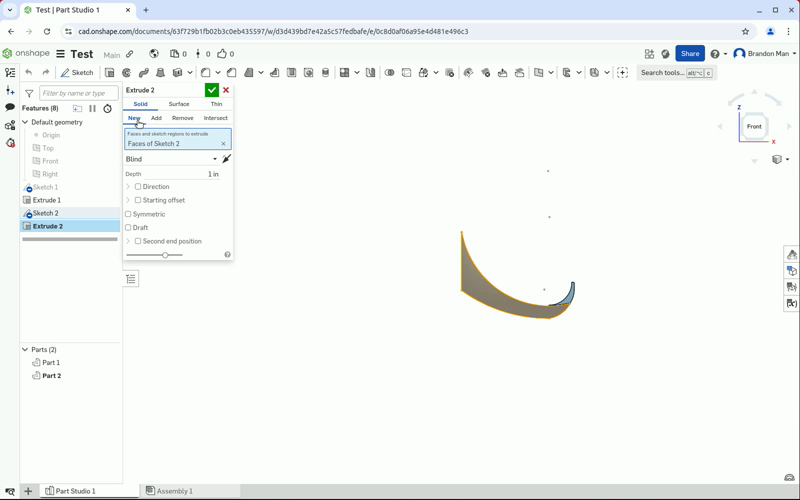
key(tab, 4)
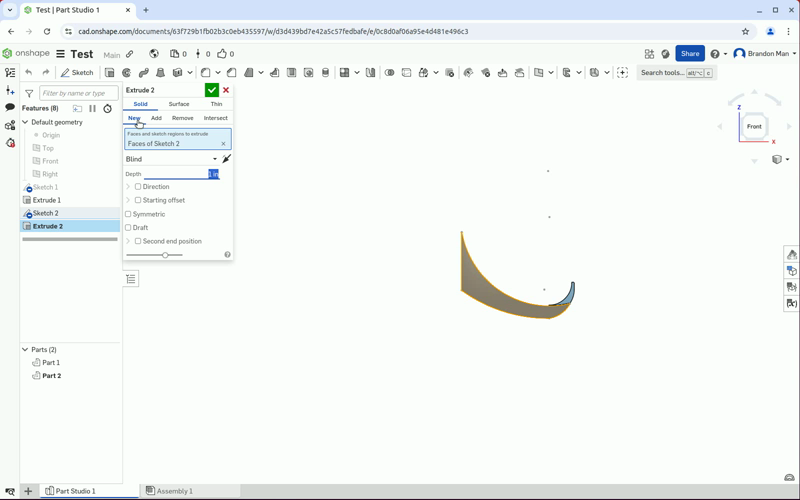
text(0.481)
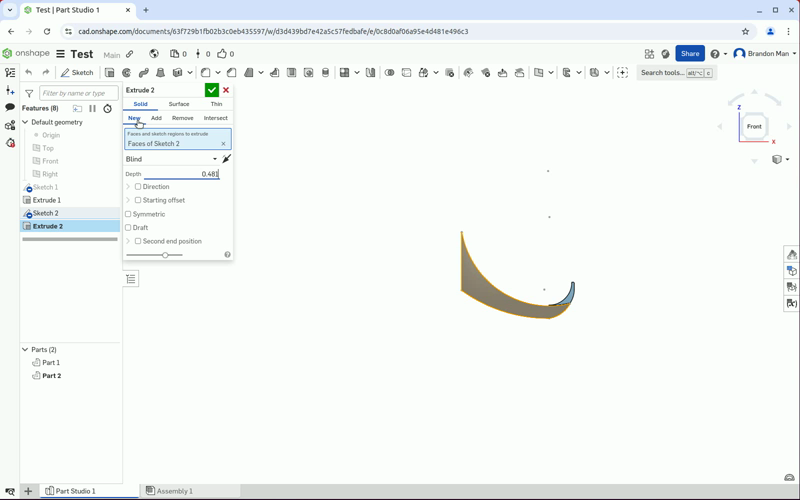
key(enter)
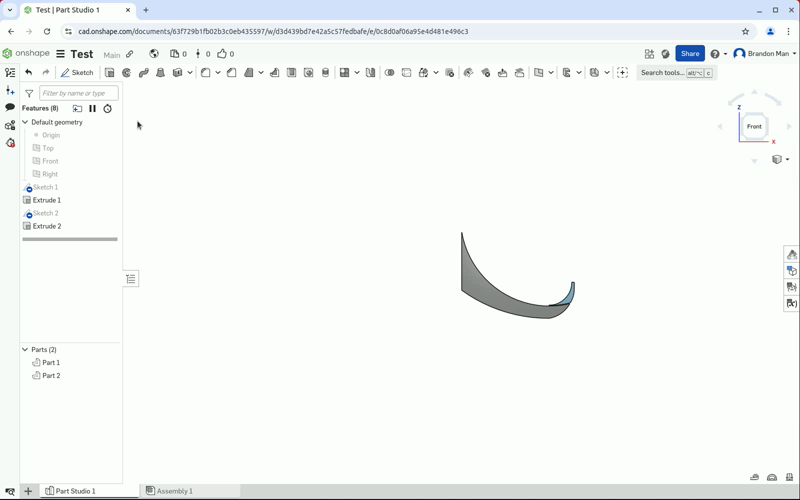
key(shift+h)
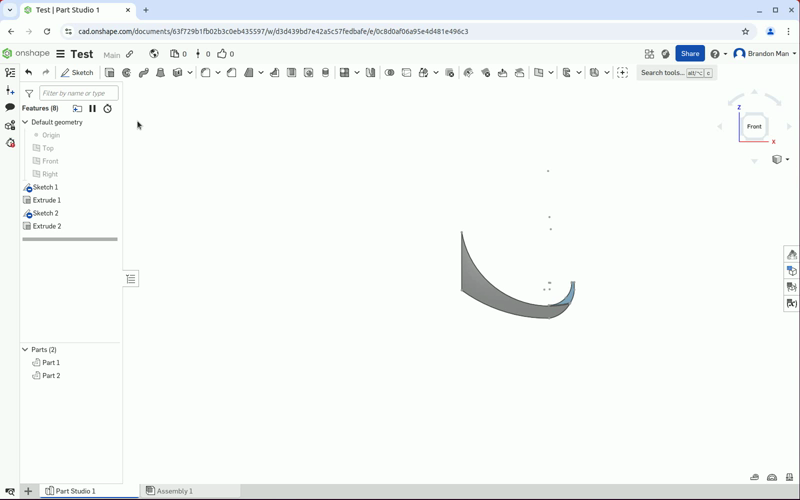
key(shift+h)
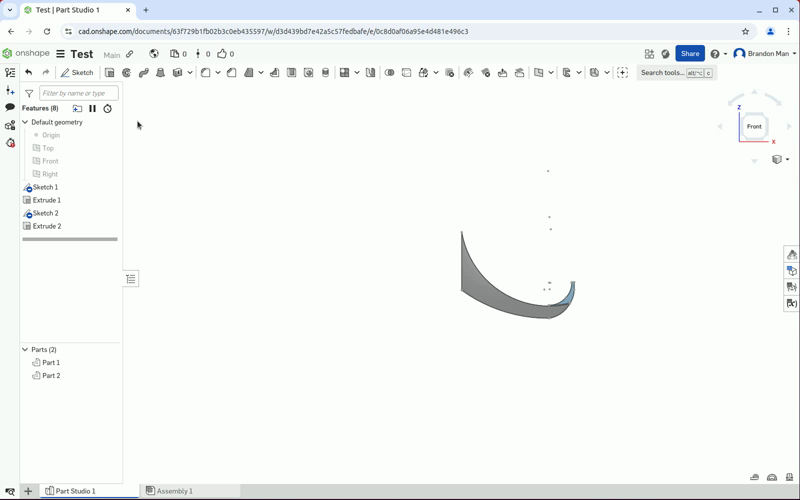
key(shift+7)
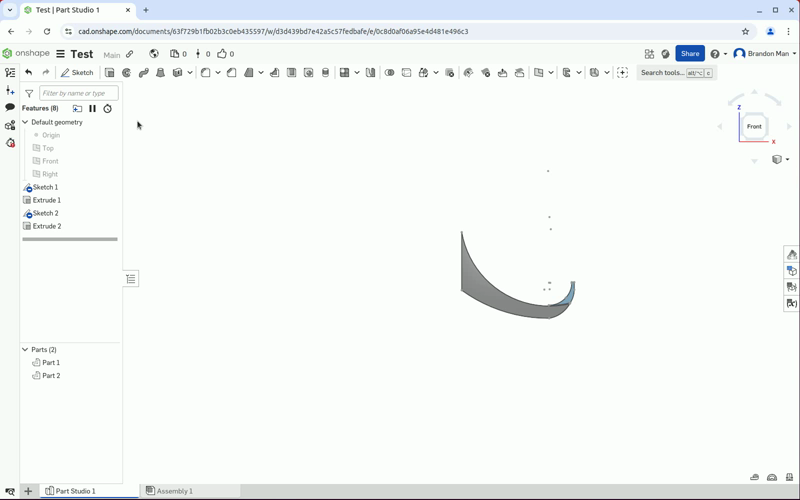
key(left, 2)
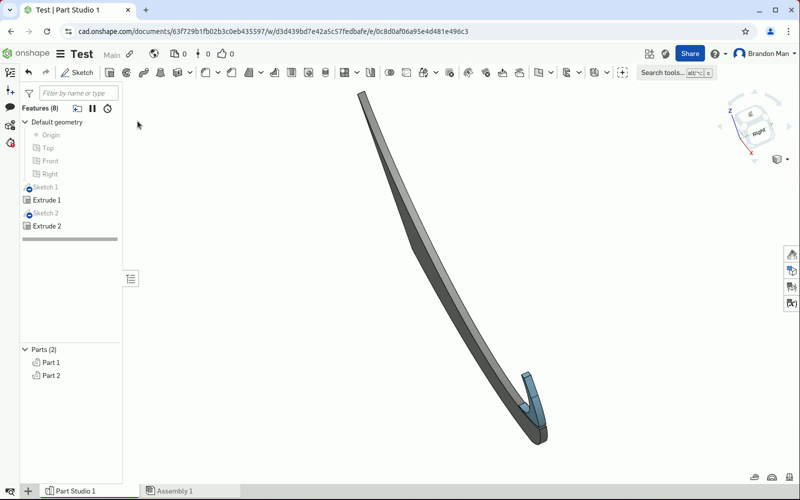
key(down, 2)
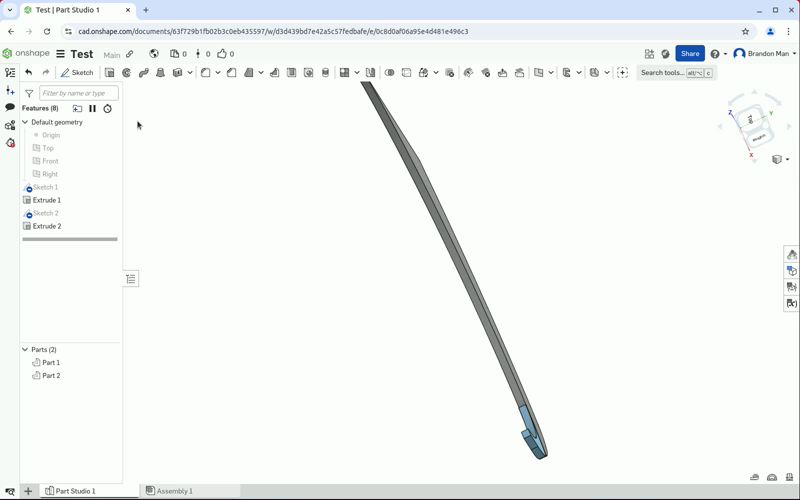
key(up, 2)
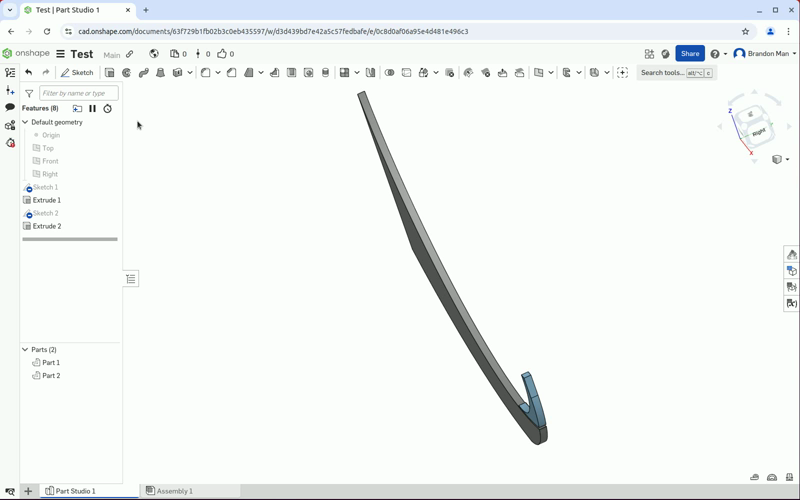
key(right, 2)
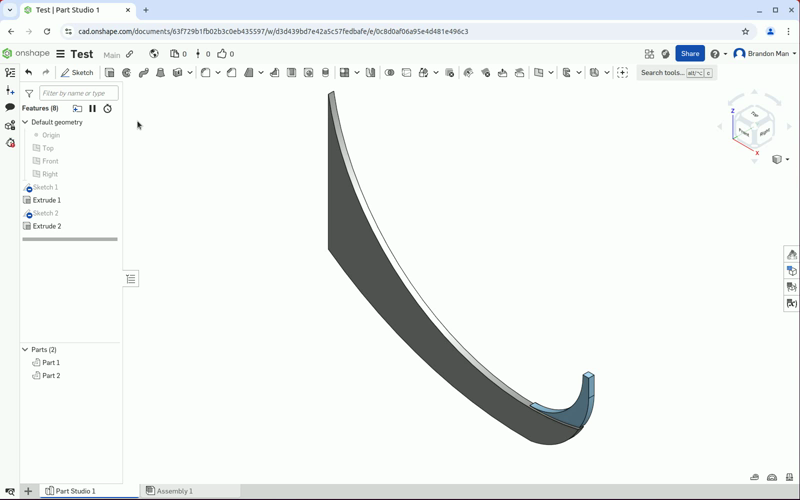
mouse_move(73, 189)
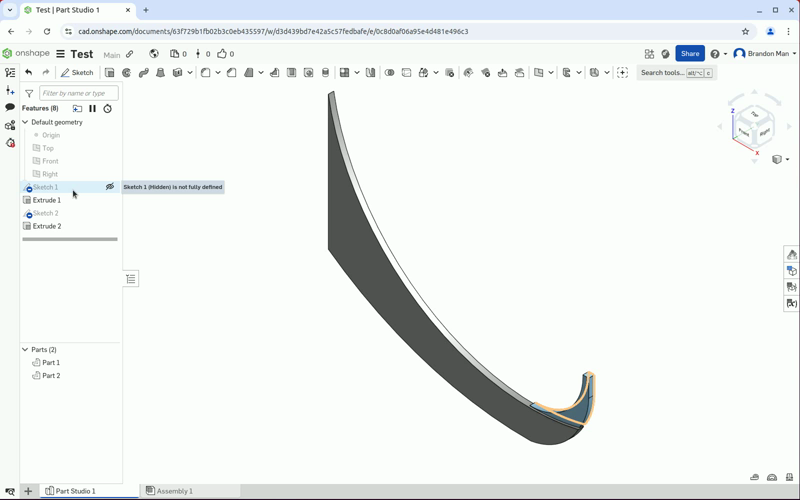
click(73, 189)